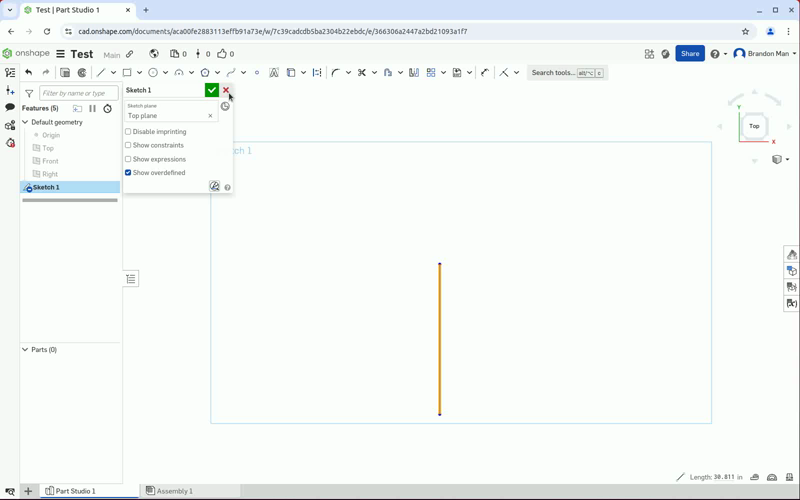
key(shift+h)
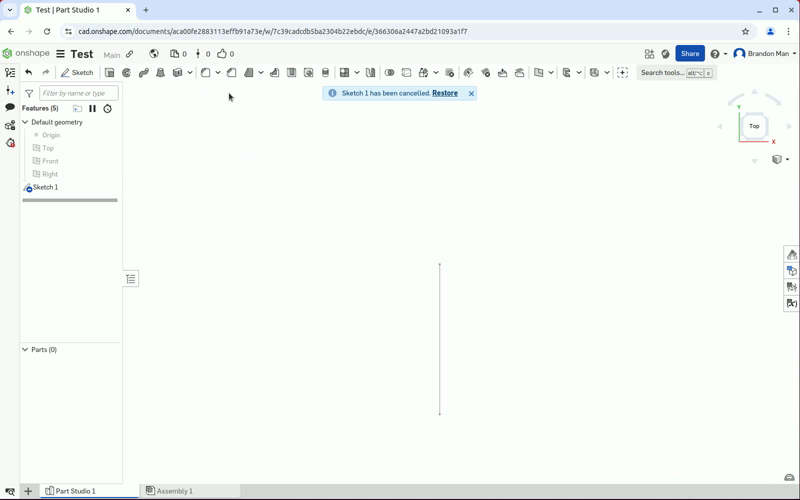
key(shift+s)
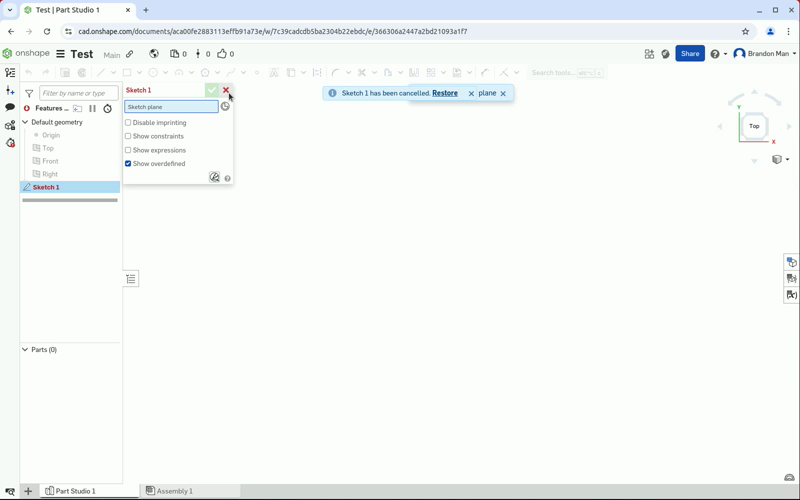
mouse_move(73, 150)
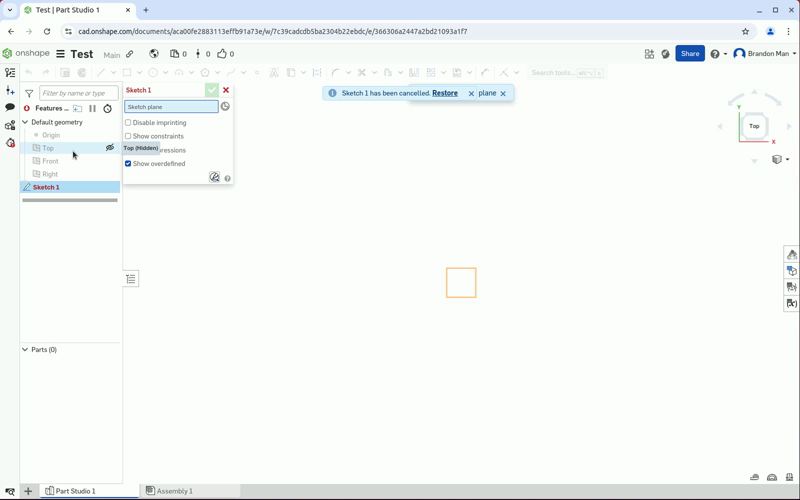
click(73, 150)
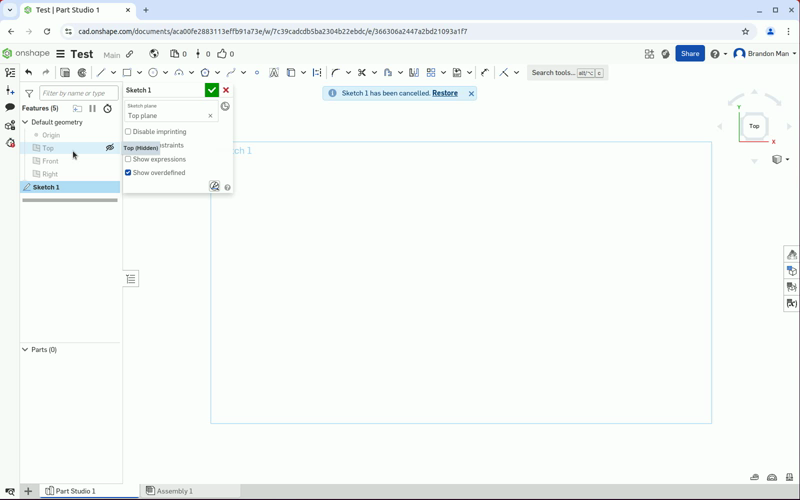
mouse_move(73, 352)
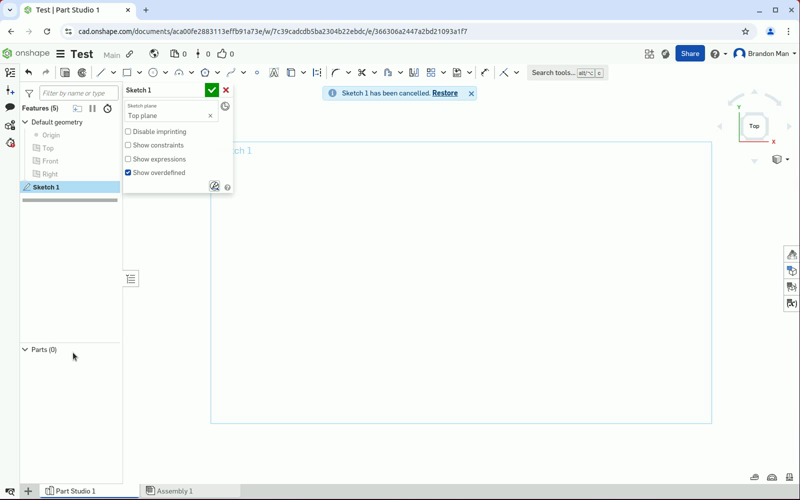
key(y)
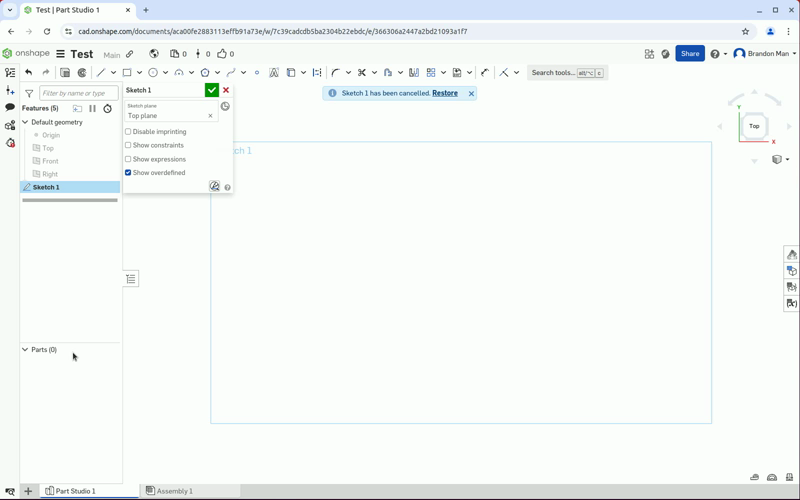
key(c)
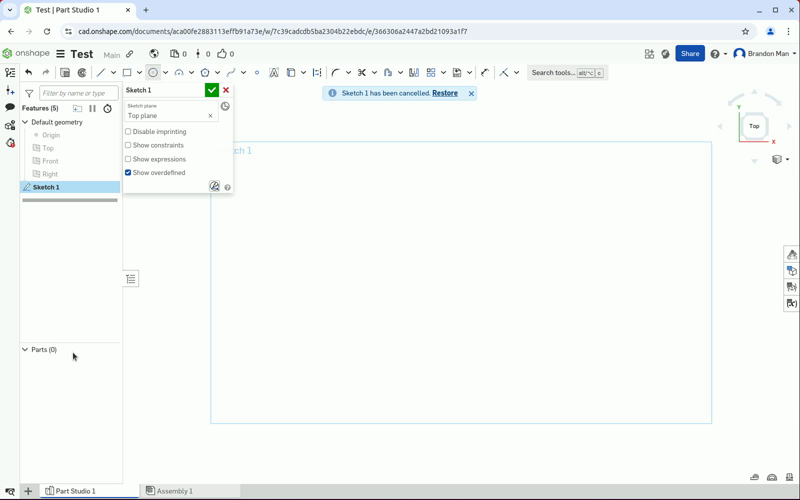
key_down(shift)
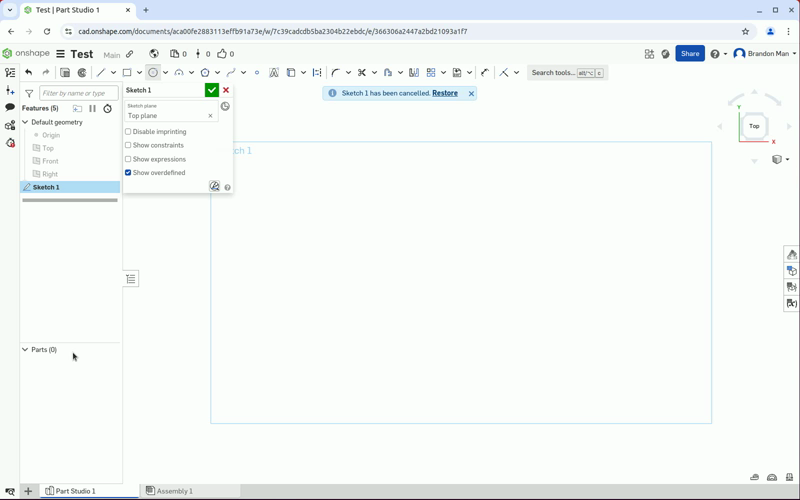
mouse_move(461, 282)
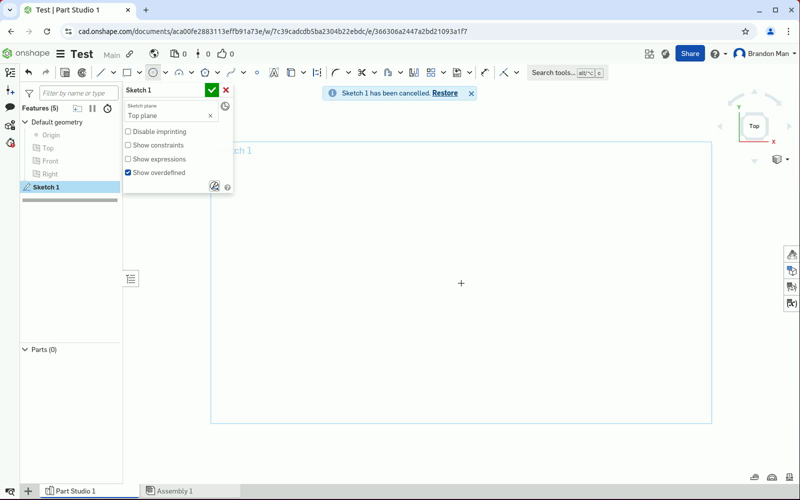
click(461, 282)
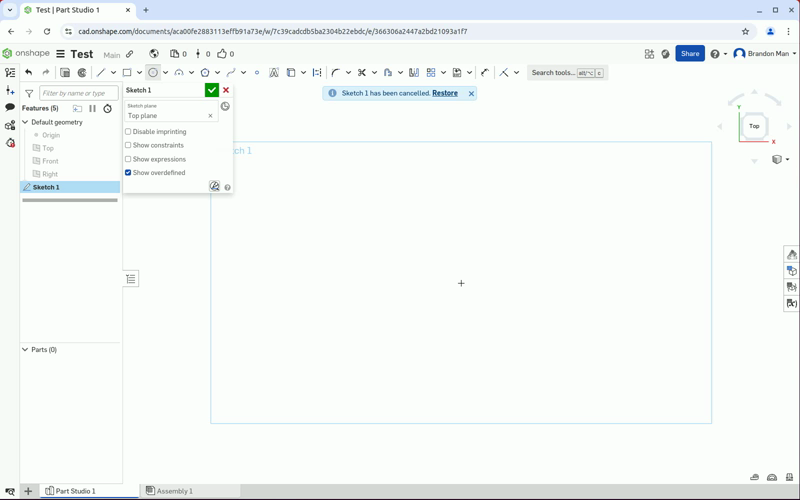
key_up(shift)
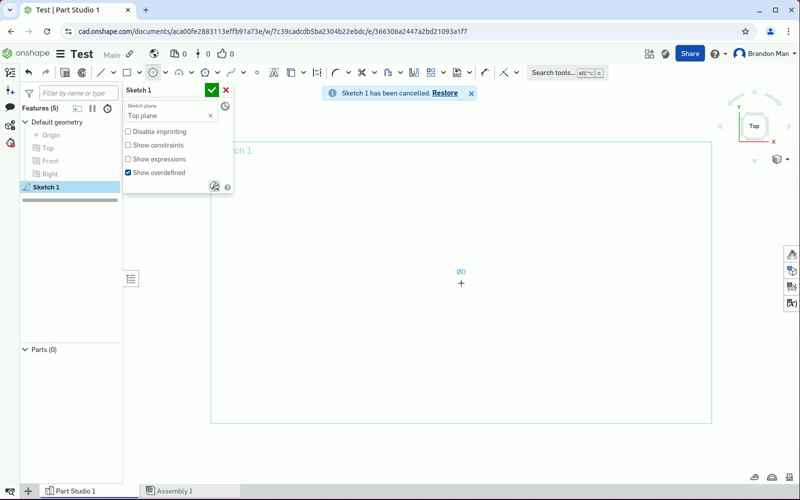
mouse_move(574, 282)
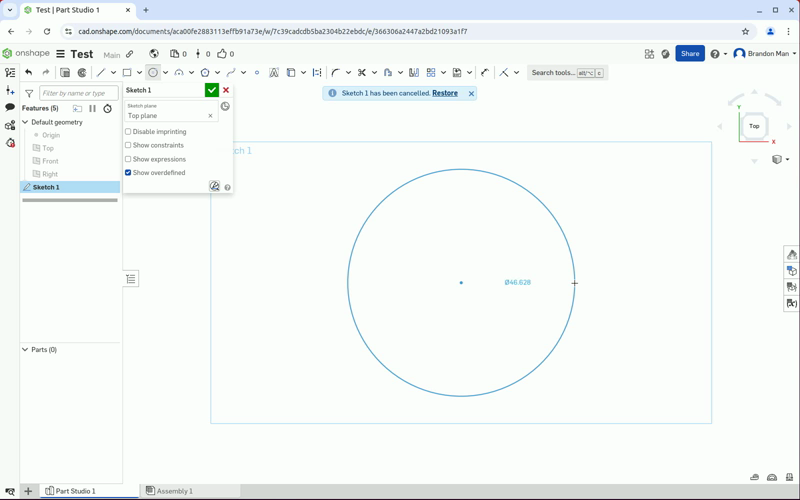
click(574, 282)
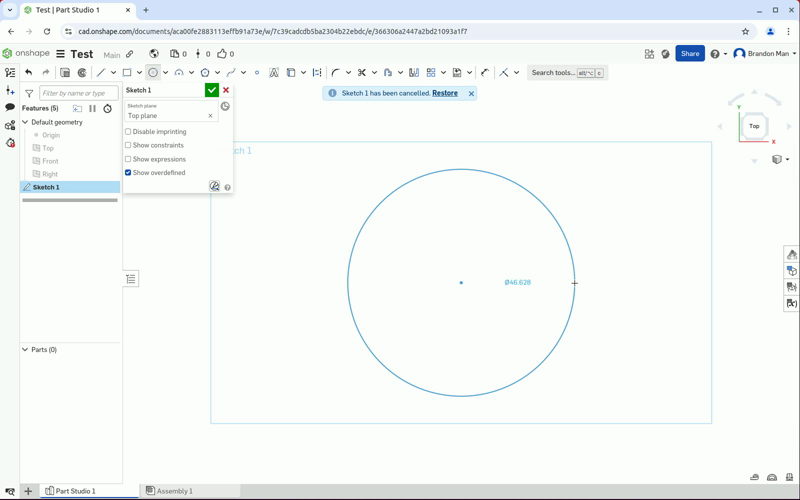
key(esc)
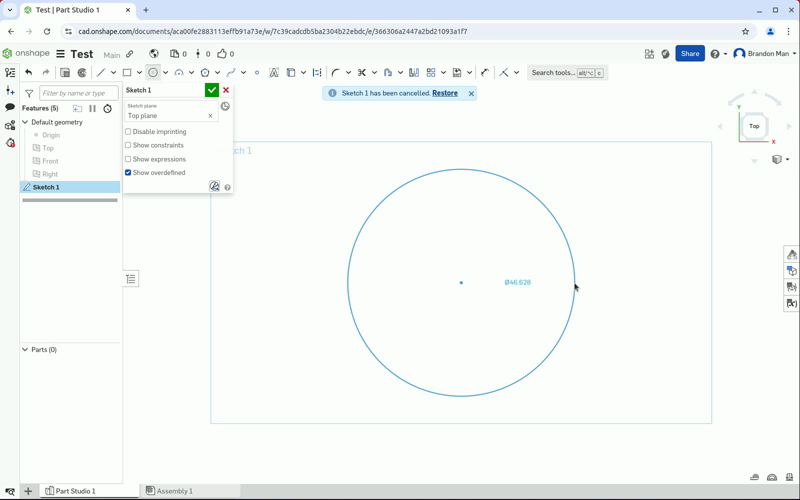
mouse_move(496, 335)
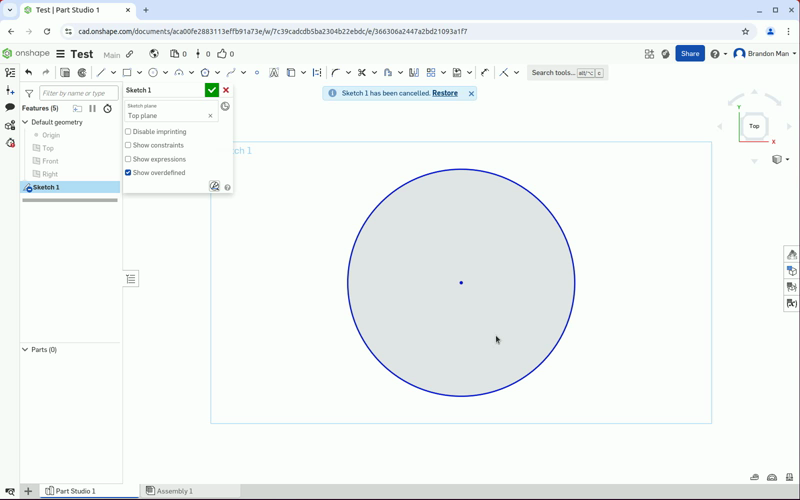
click(496, 335)
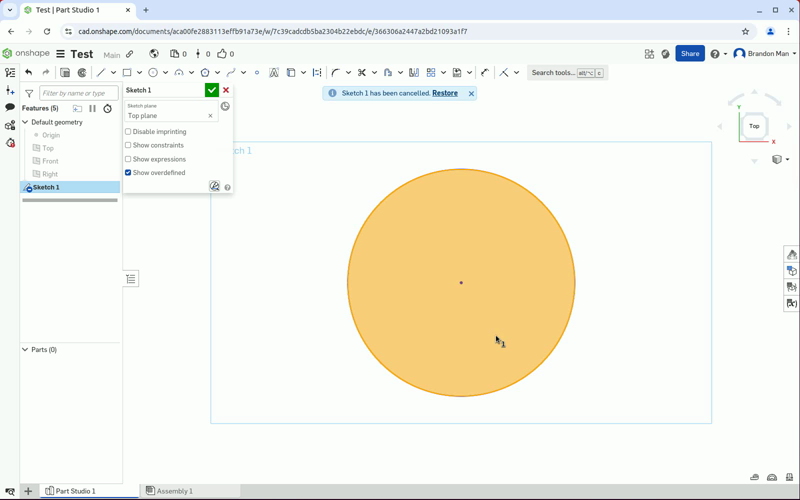
mouse_move(73, 352)
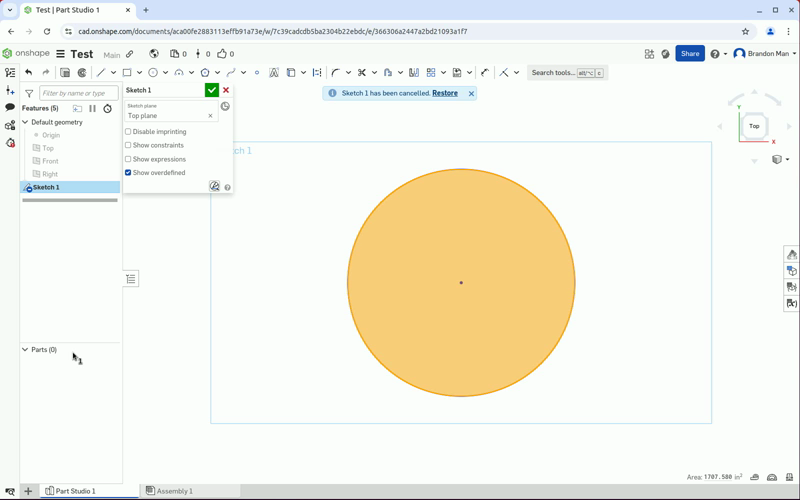
key(shift+y)
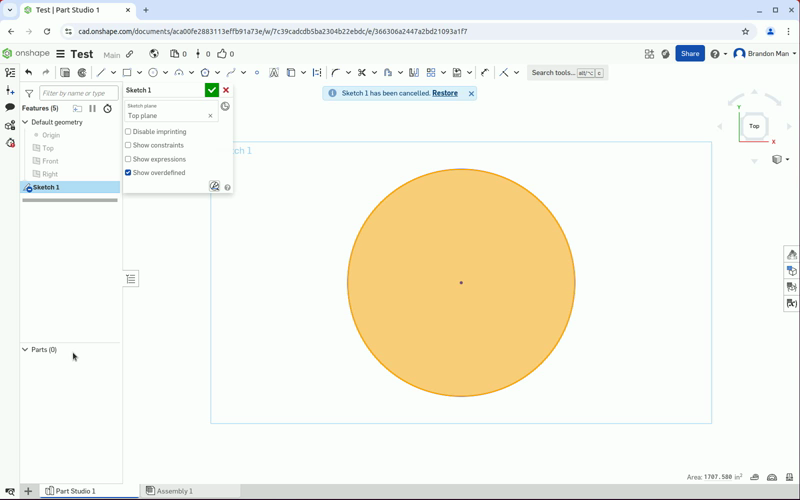
key(shift+e)
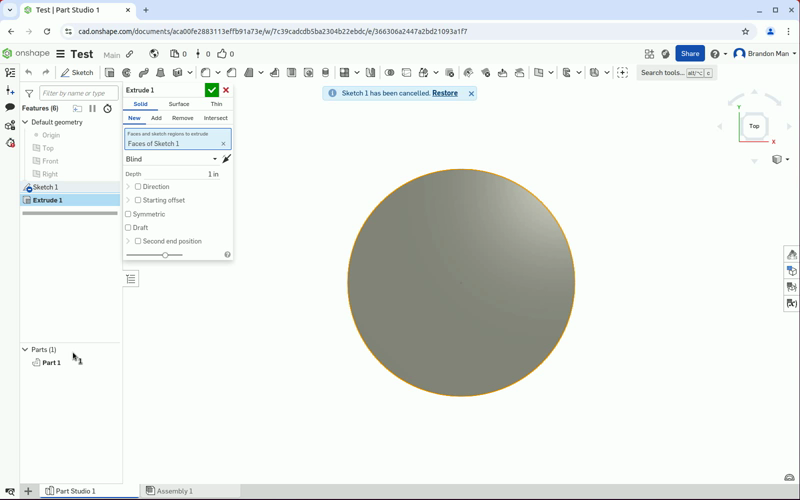
mouse_move(143, 106)
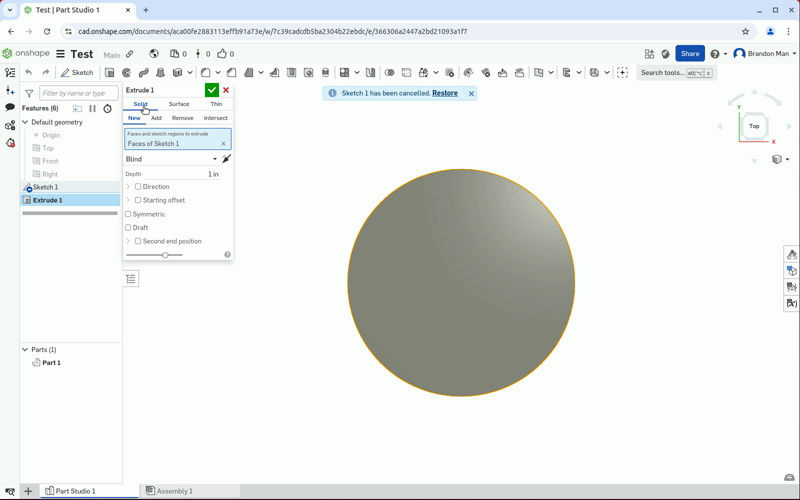
click(143, 106)
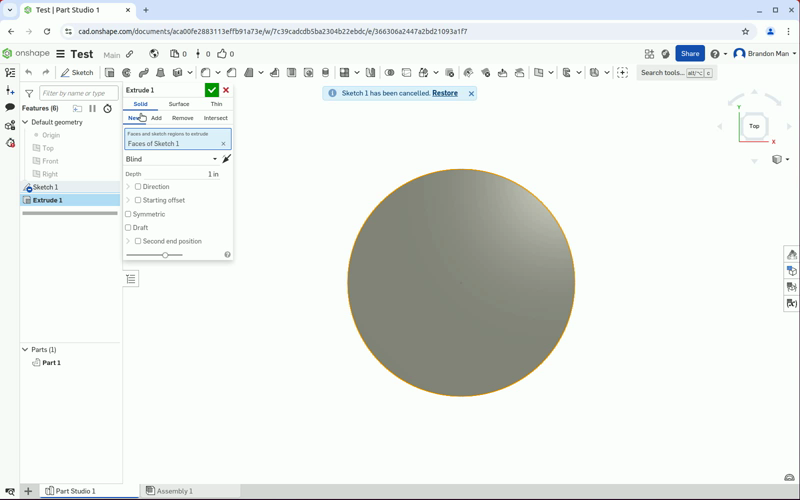
mouse_move(137, 120)
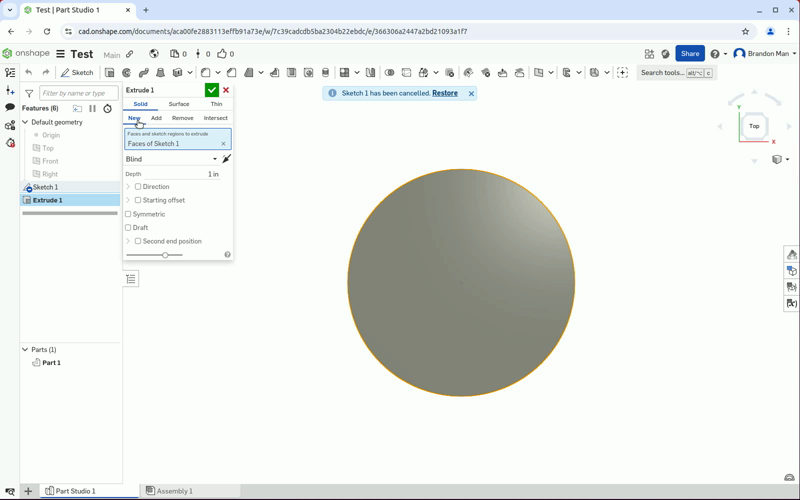
click(137, 120)
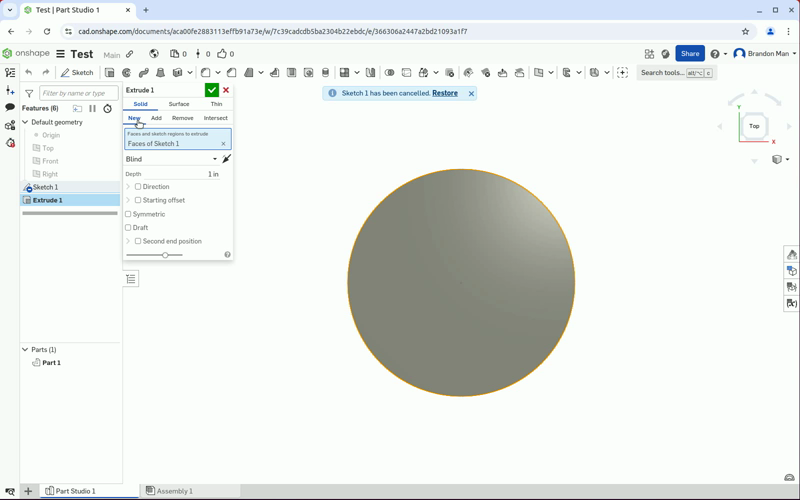
key(tab, 4)
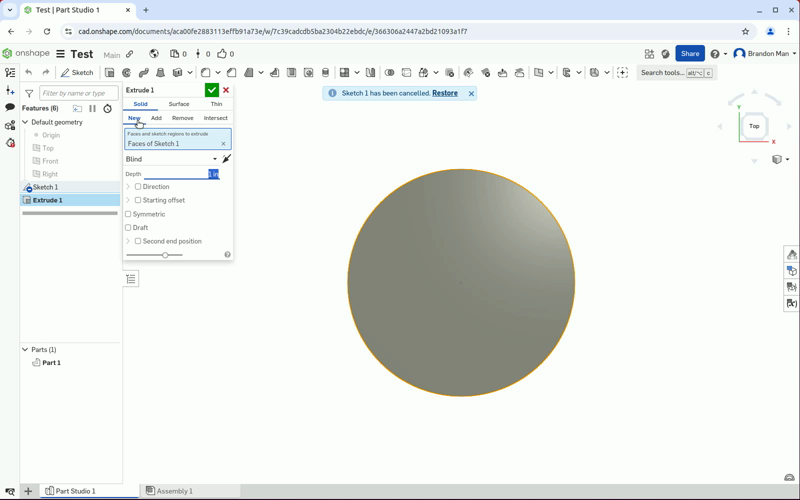
text(12.276)
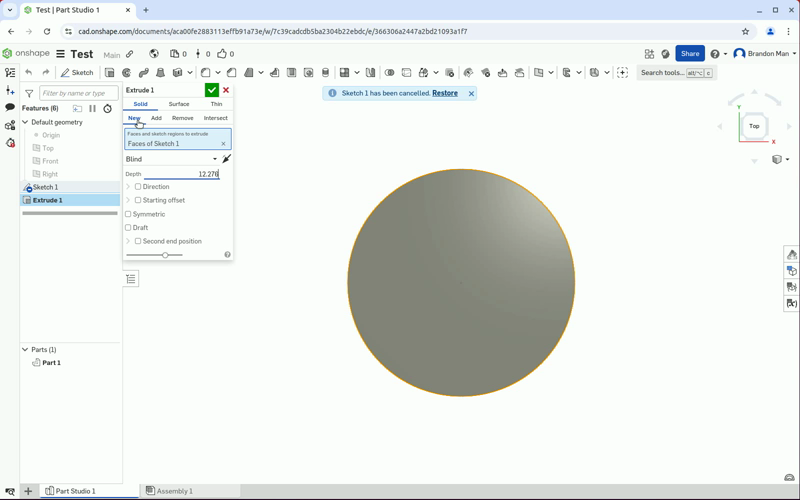
key(enter)
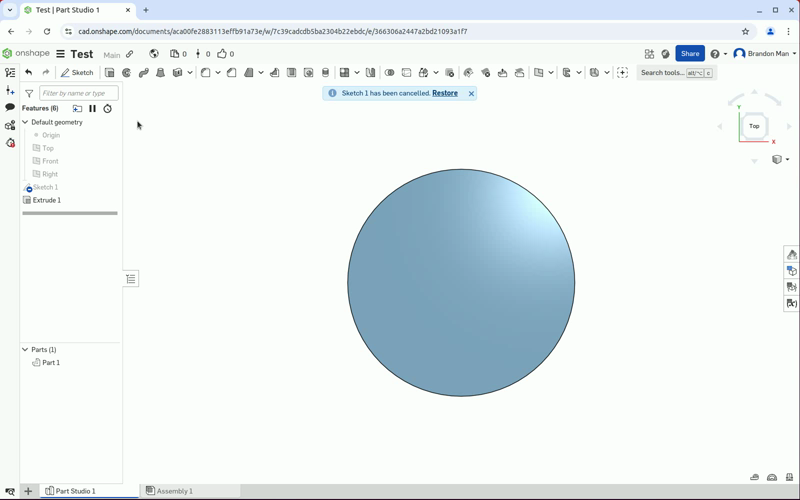
key(shift+h)
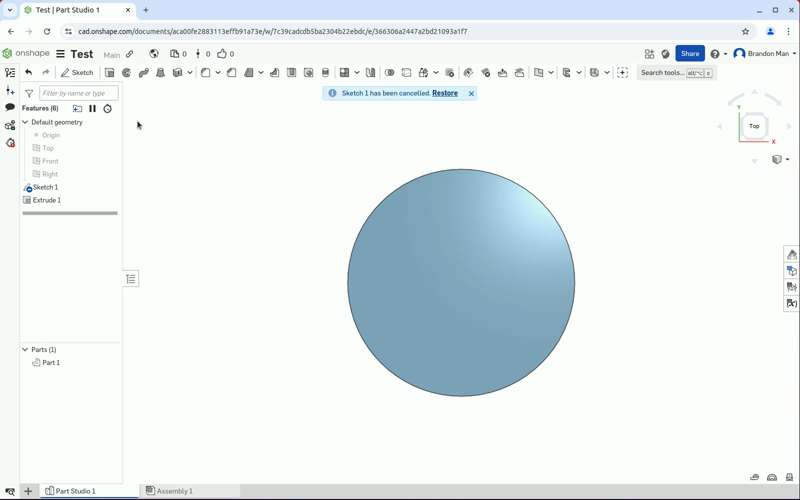
key(shift+h)
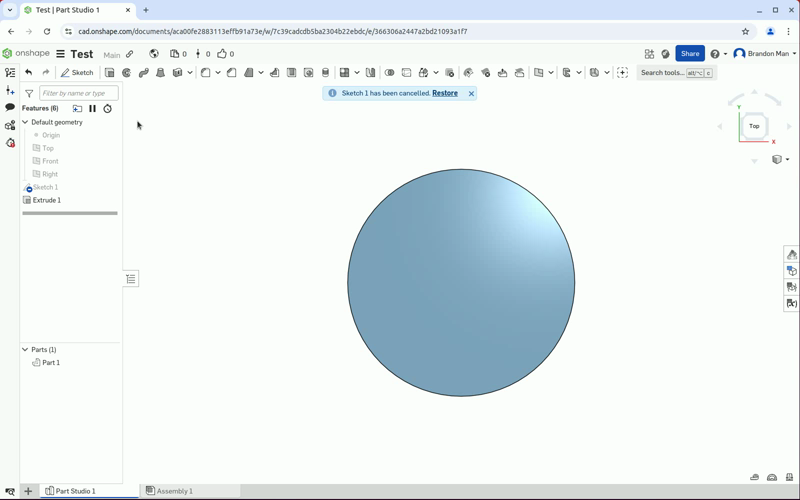
mouse_move(73, 189)
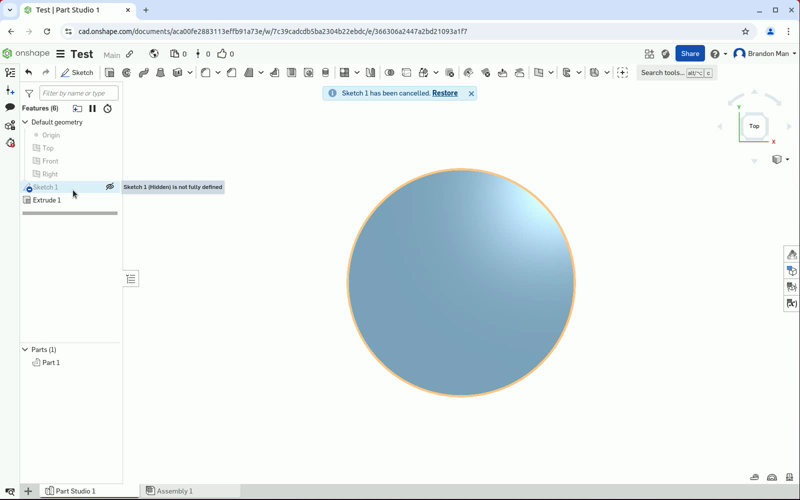
click(73, 189)
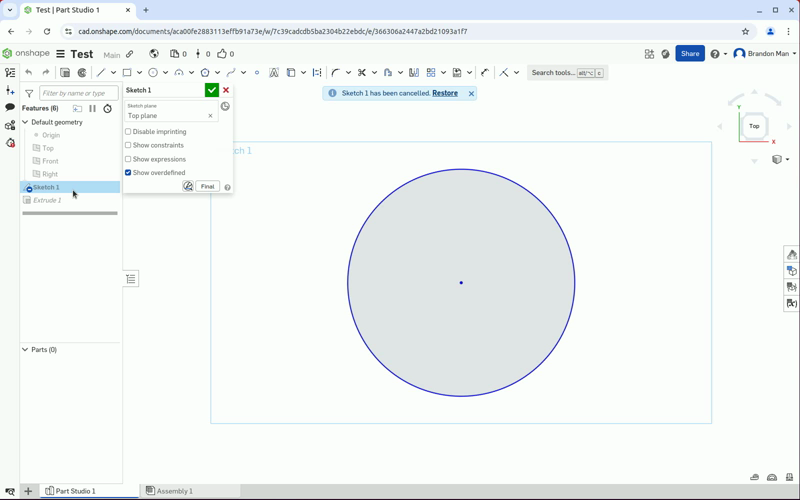
mouse_move(229, 92)
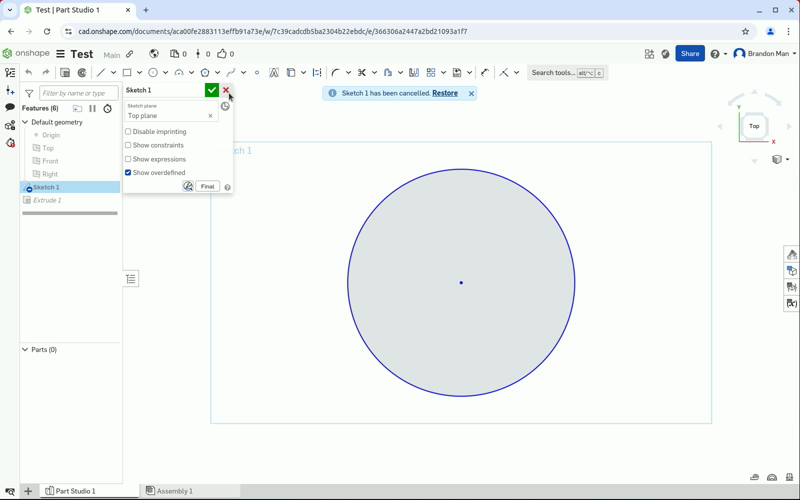
click(229, 92)
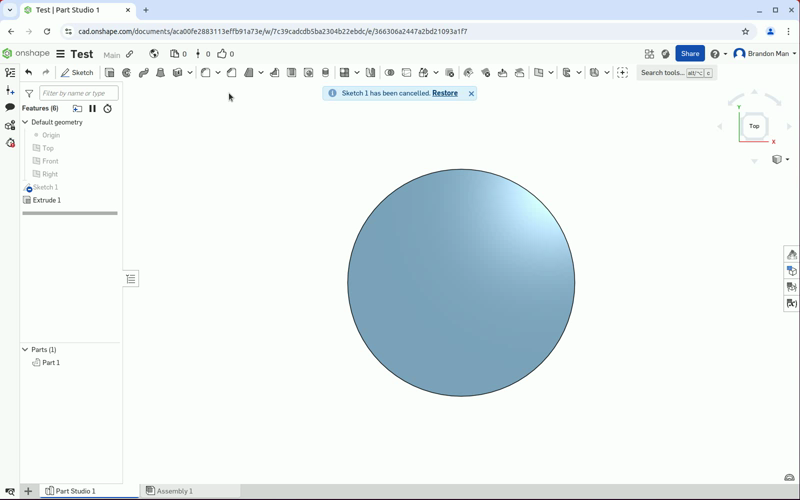
mouse_move(541, 75)
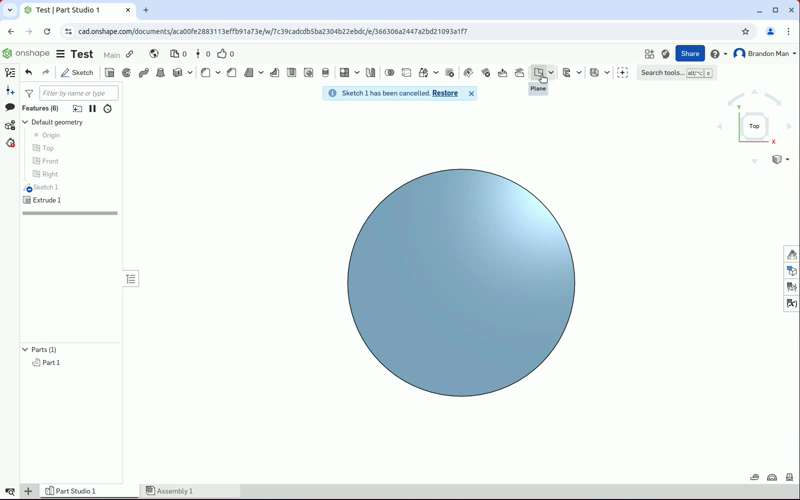
click(541, 75)
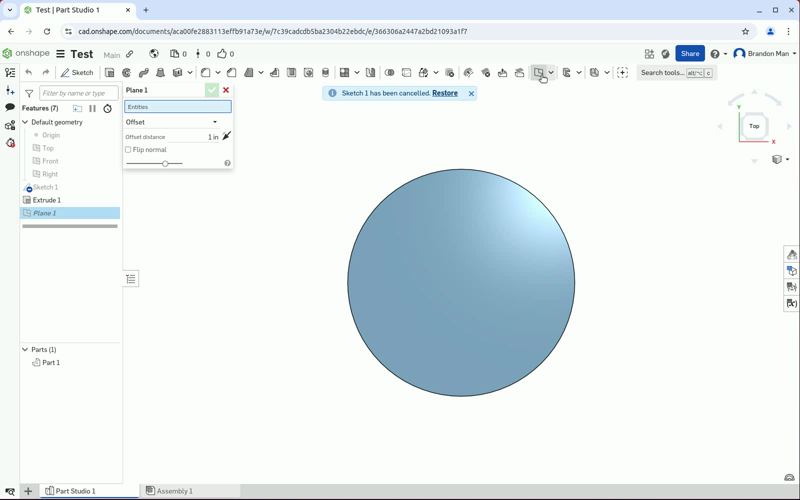
mouse_move(73, 150)
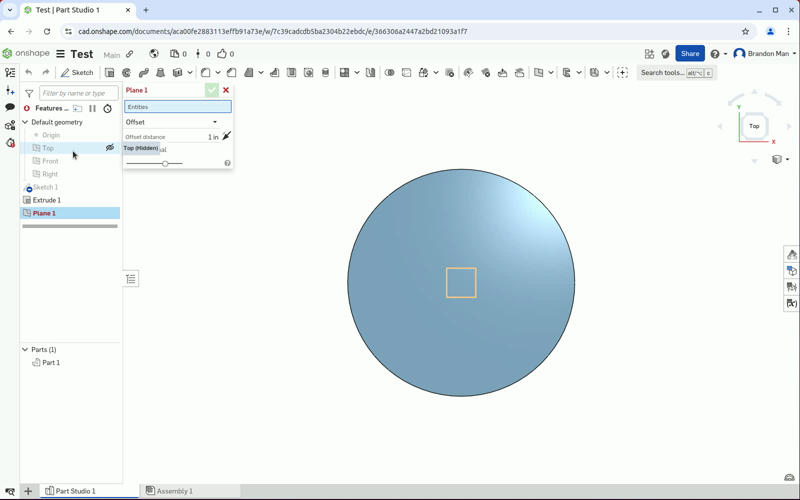
click(73, 150)
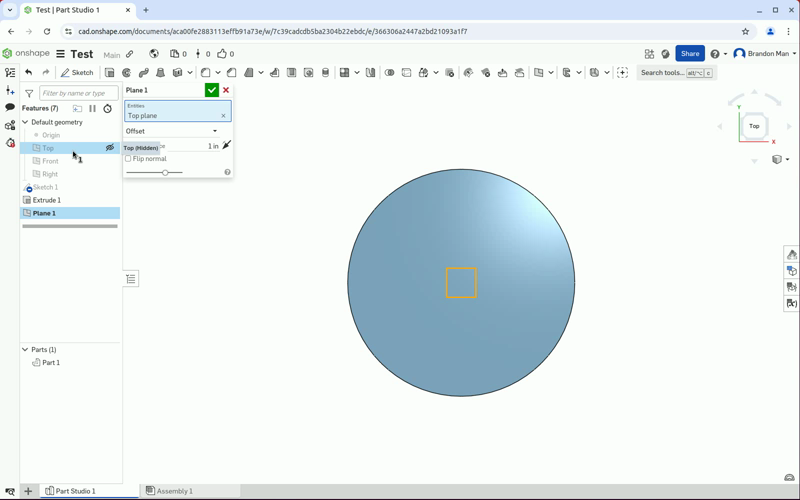
key(tab, 2)
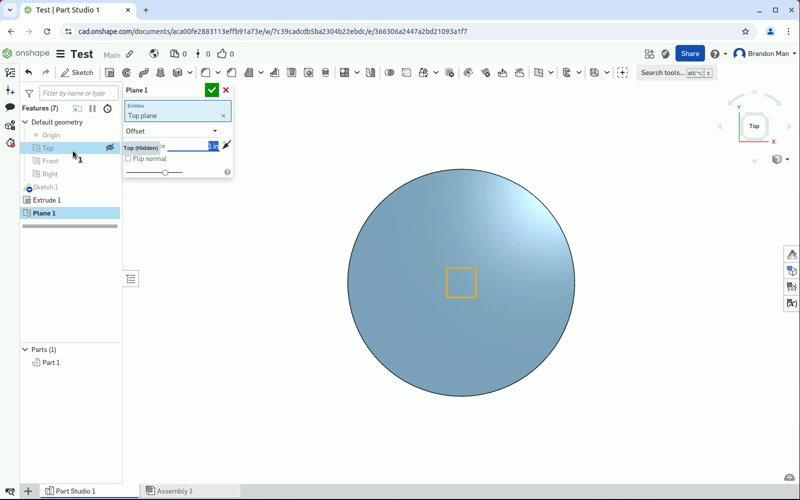
text(12.263)
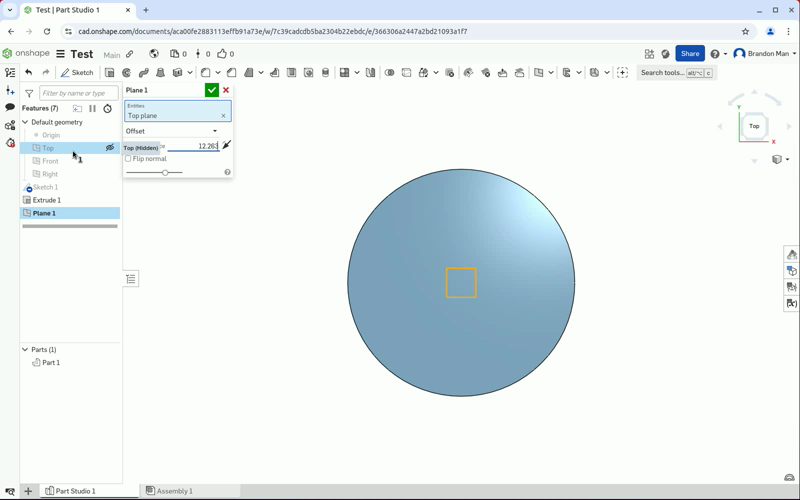
key(enter, 2)
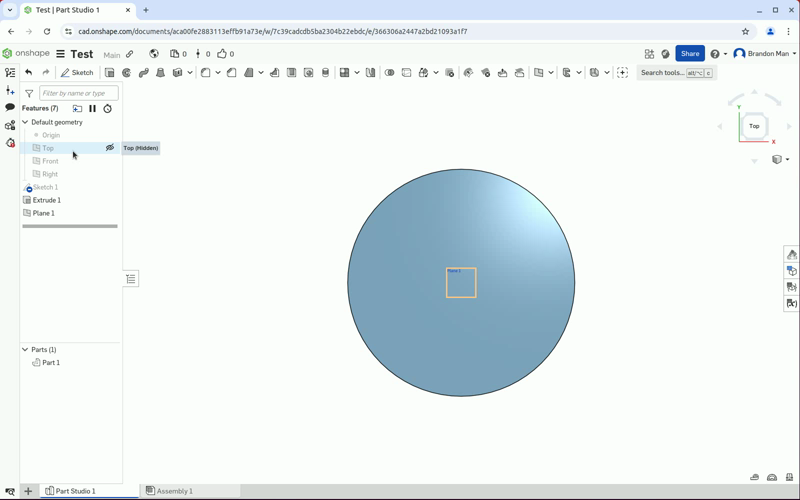
key(shift+s)
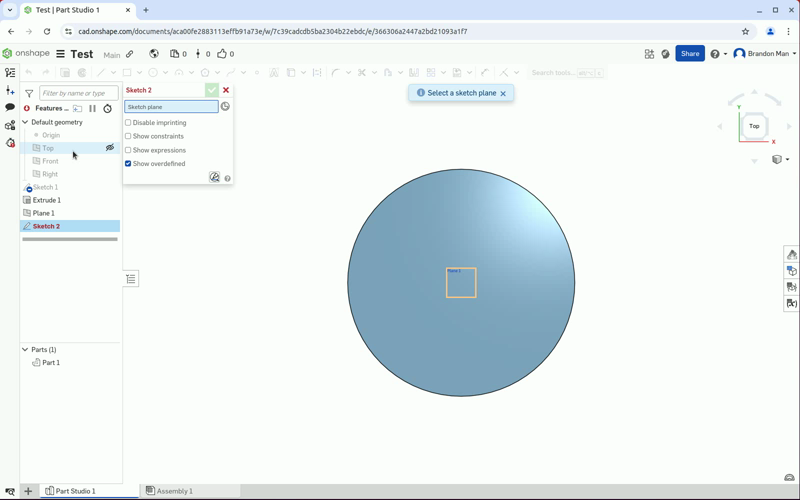
mouse_move(73, 215)
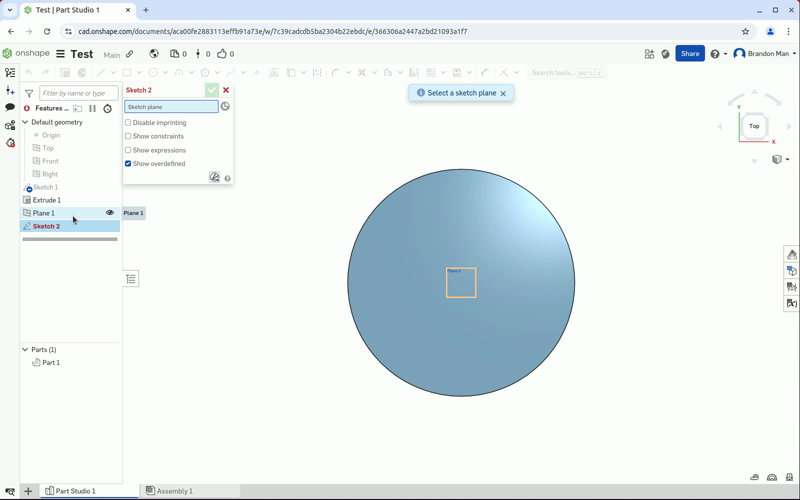
click(73, 215)
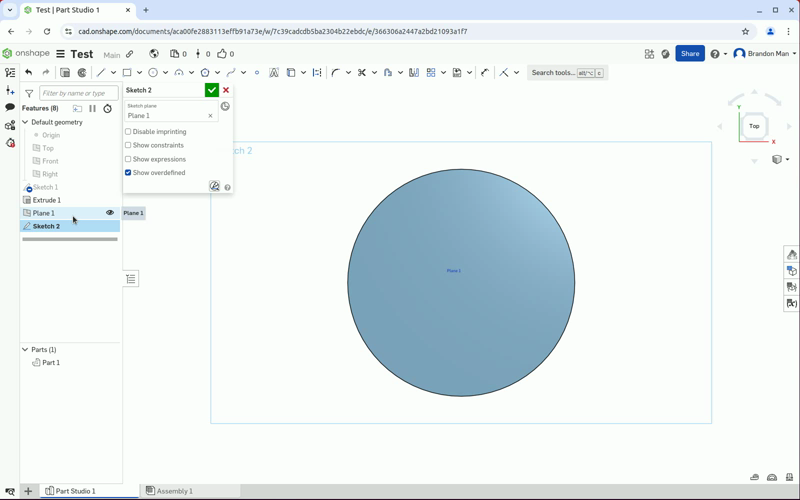
mouse_move(73, 352)
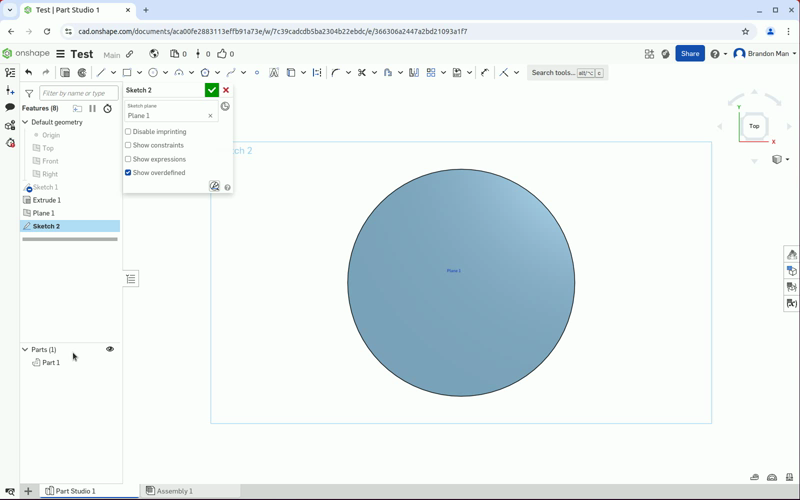
key(y)
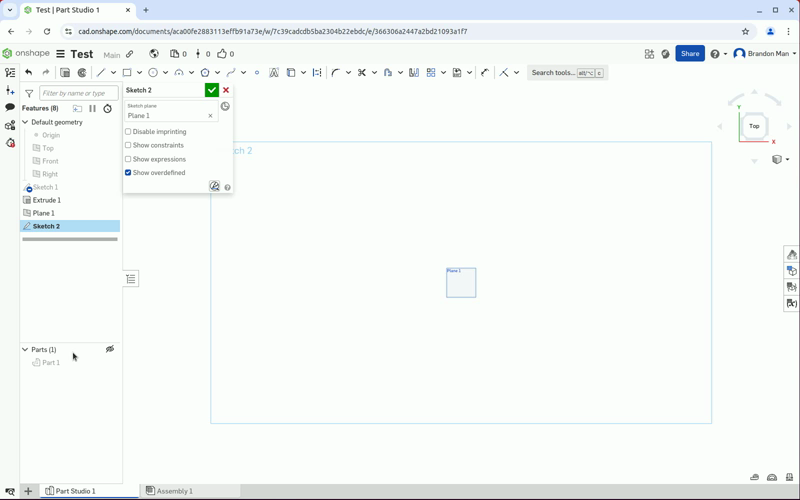
key(l)
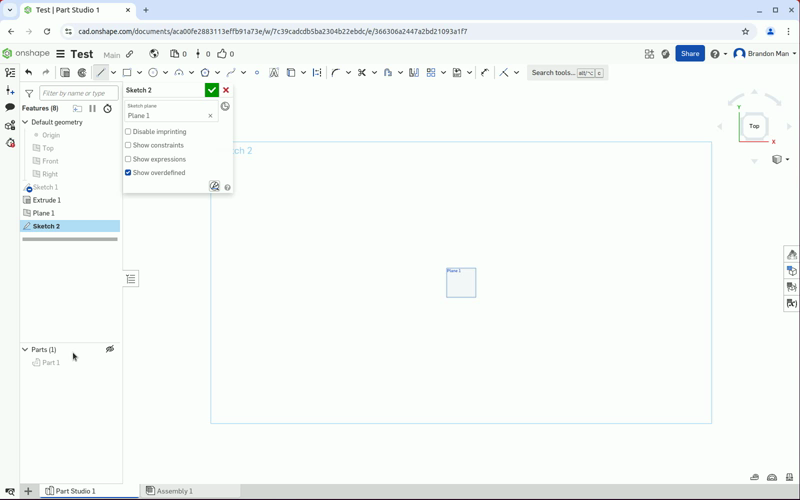
key_down(shift)
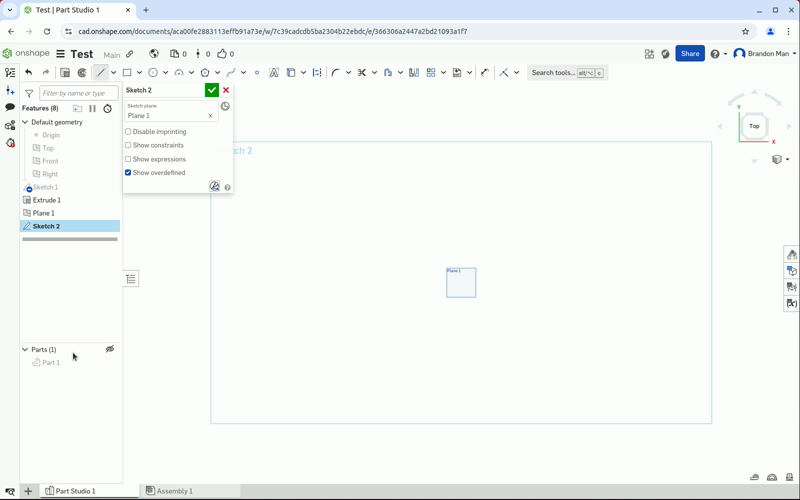
mouse_move(356, 273)
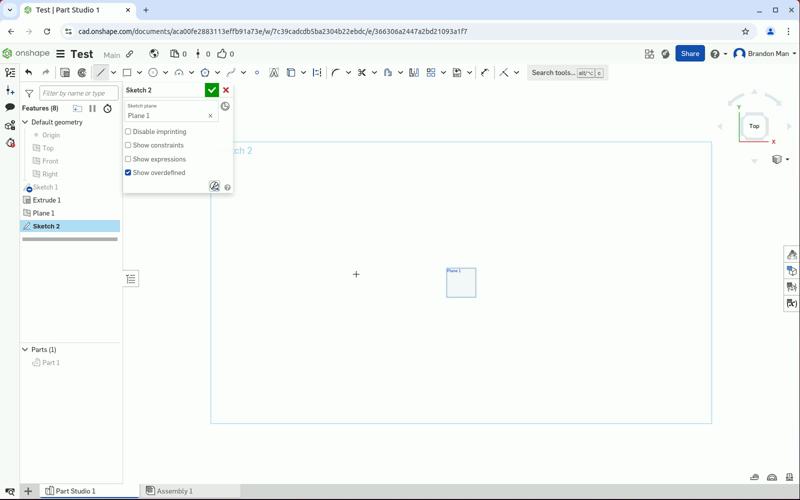
click(356, 273)
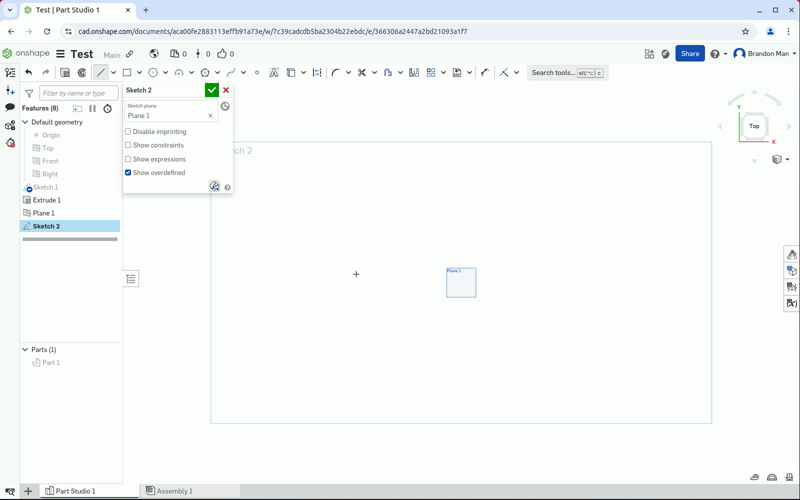
key_up(shift)
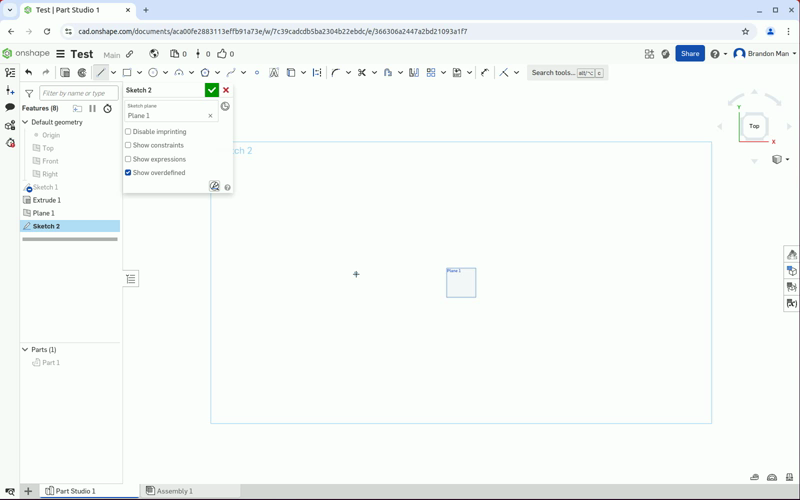
key_down(shift)
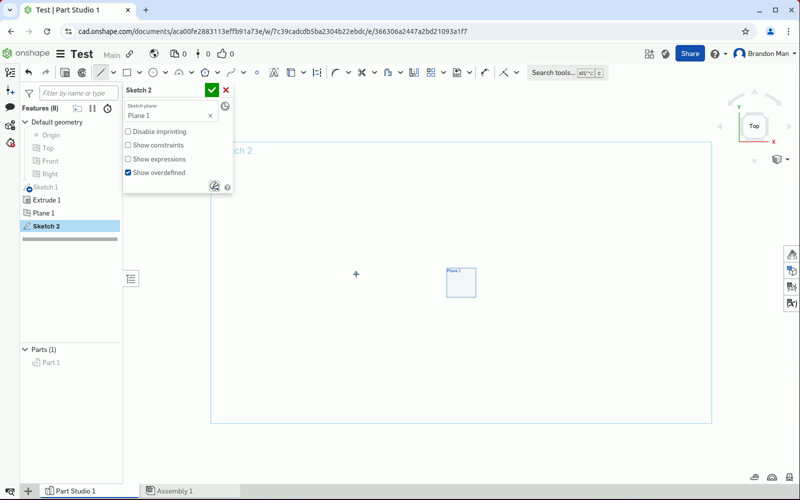
mouse_move(386, 273)
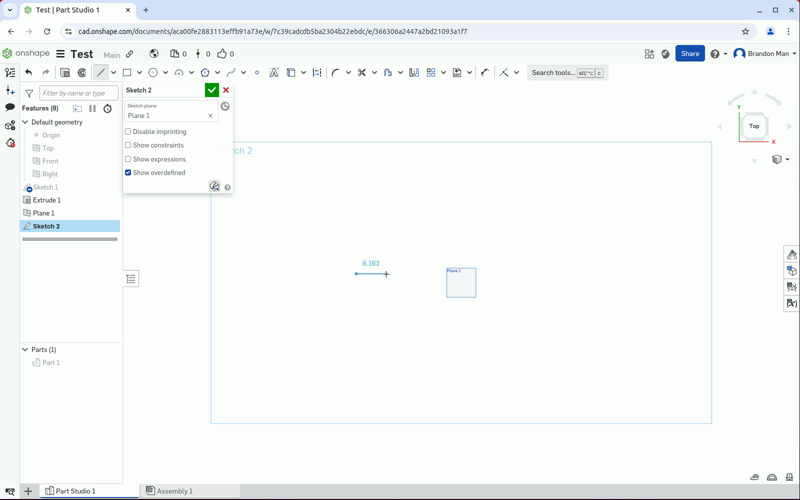
mouse_move(403, 277)
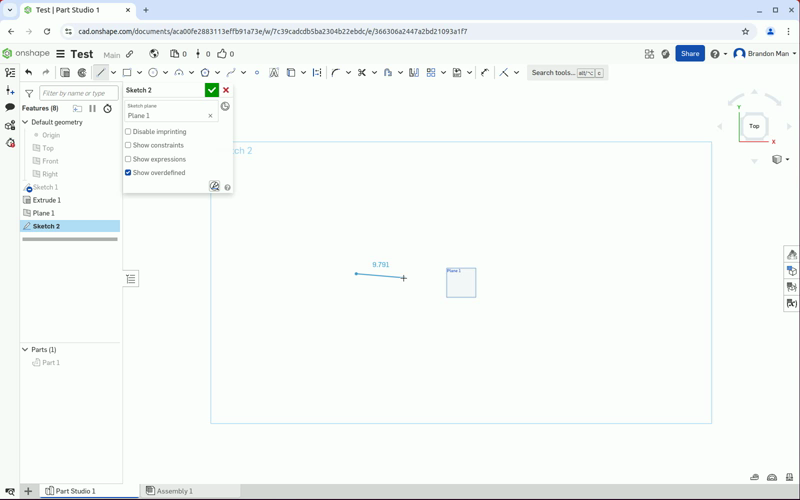
click(403, 277)
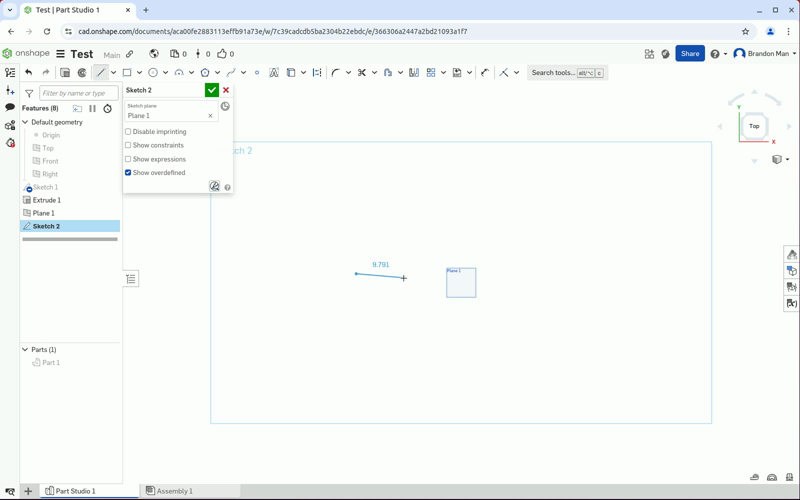
key_up(shift)
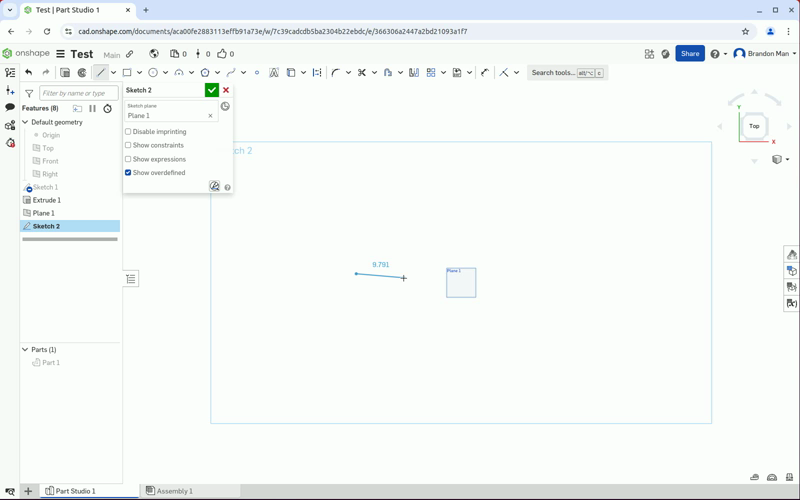
key(esc)
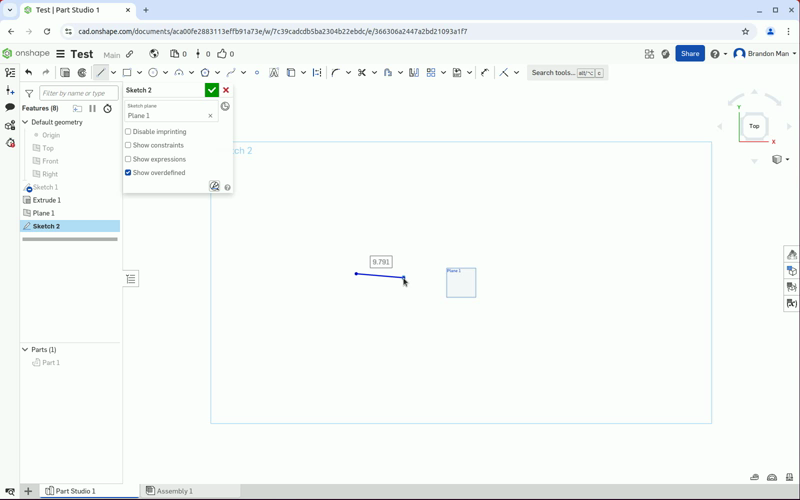
key(a)
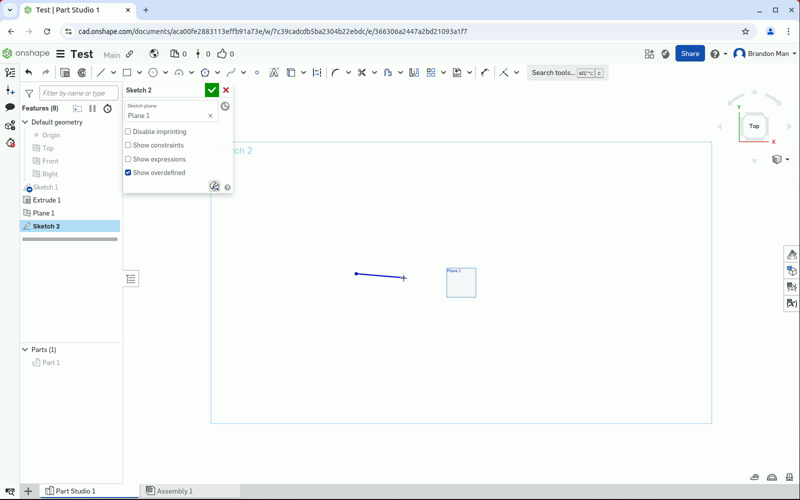
mouse_move(403, 277)
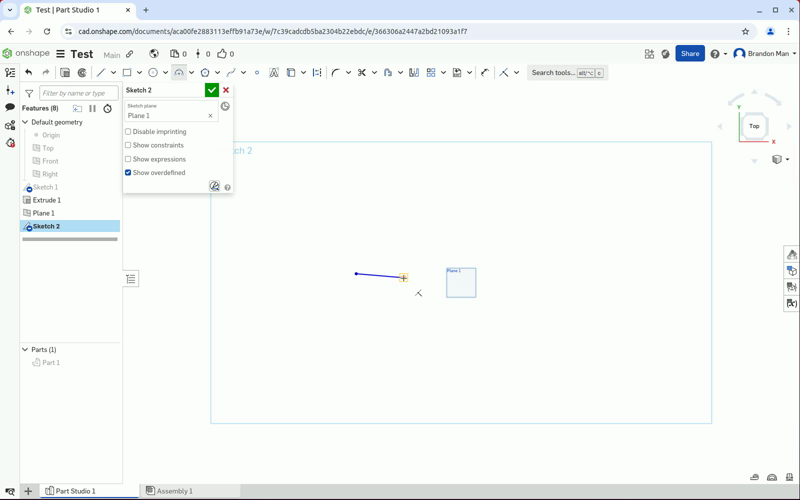
click(403, 277)
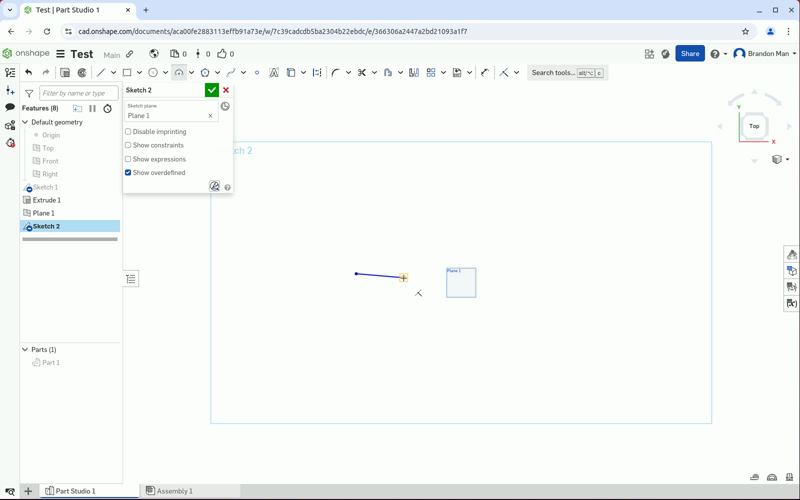
key_down(shift)
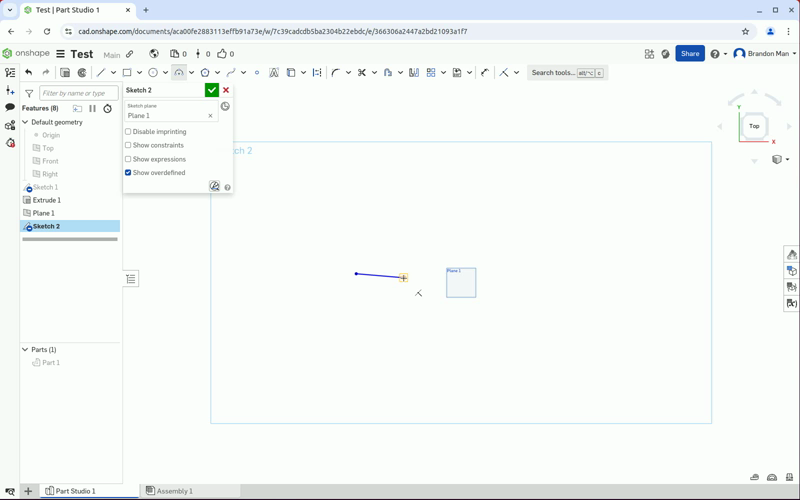
mouse_move(456, 225)
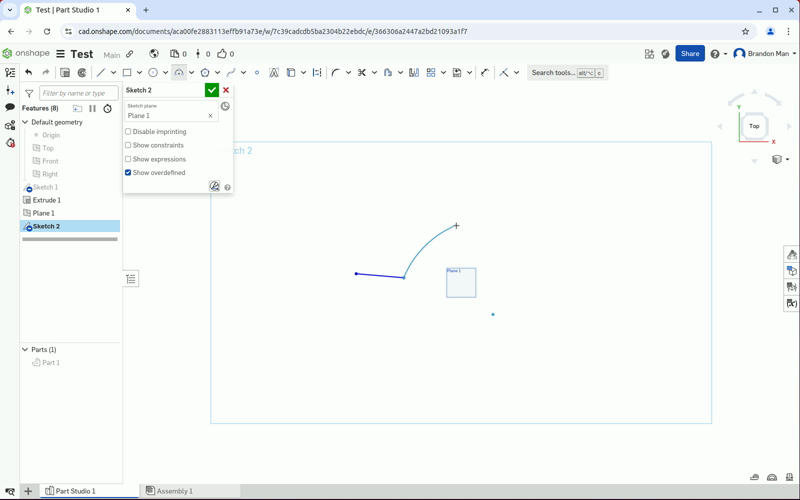
click(456, 225)
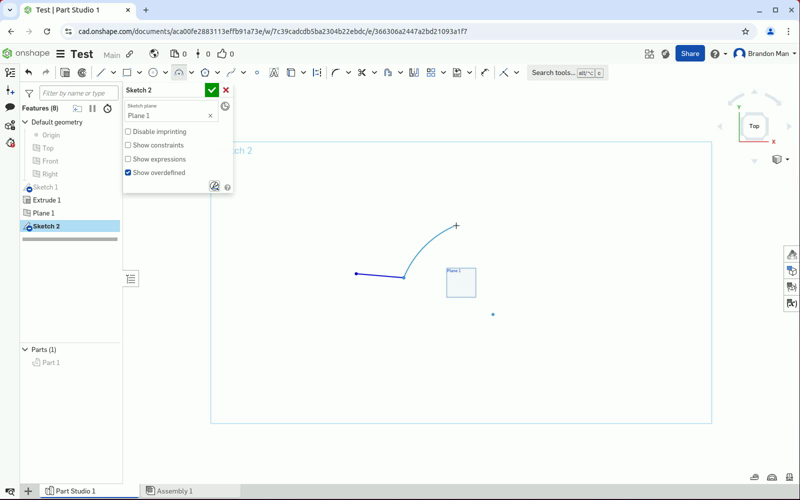
mouse_move(420, 242)
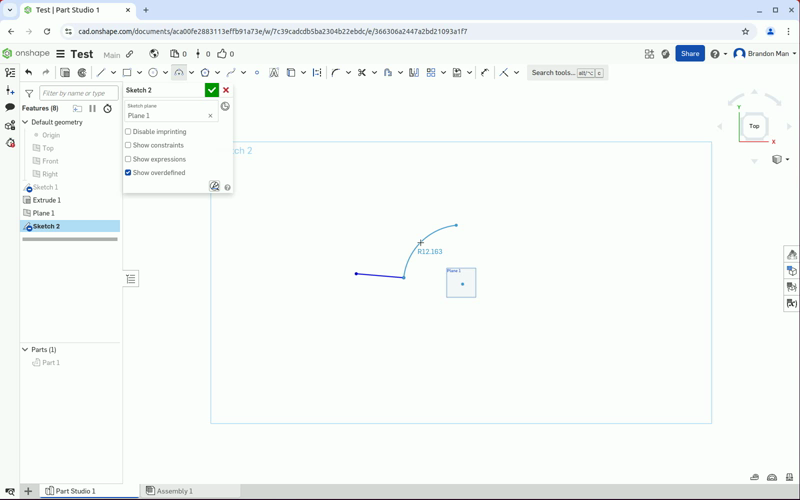
click(420, 242)
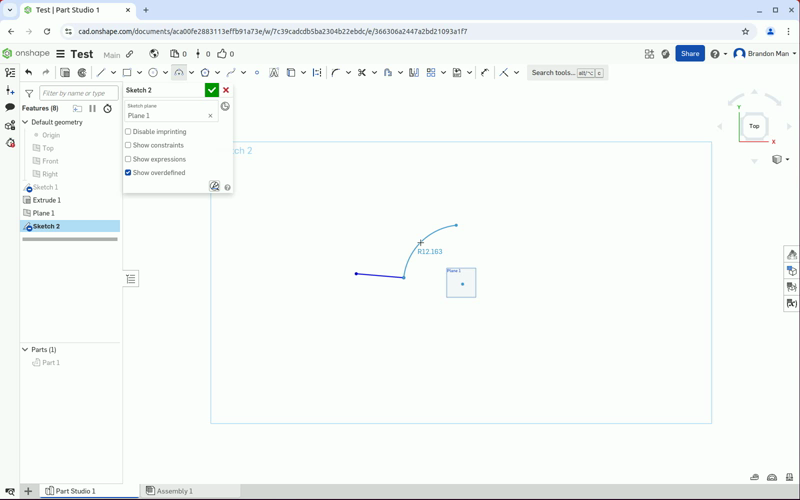
key_up(shift)
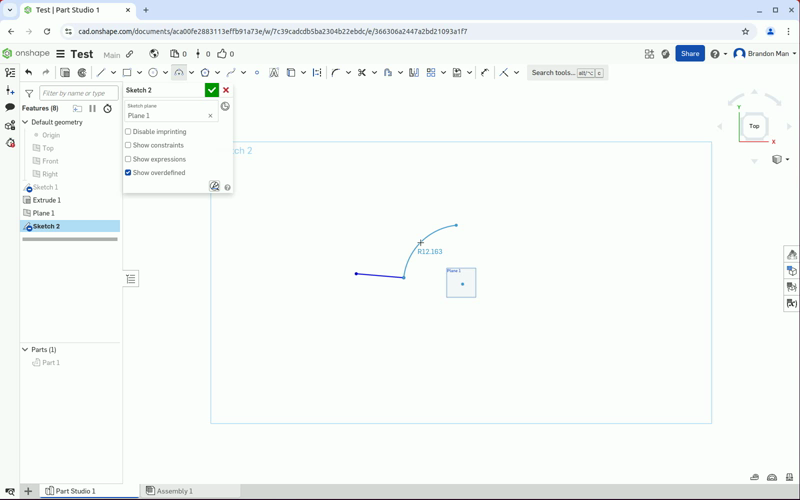
key(esc)
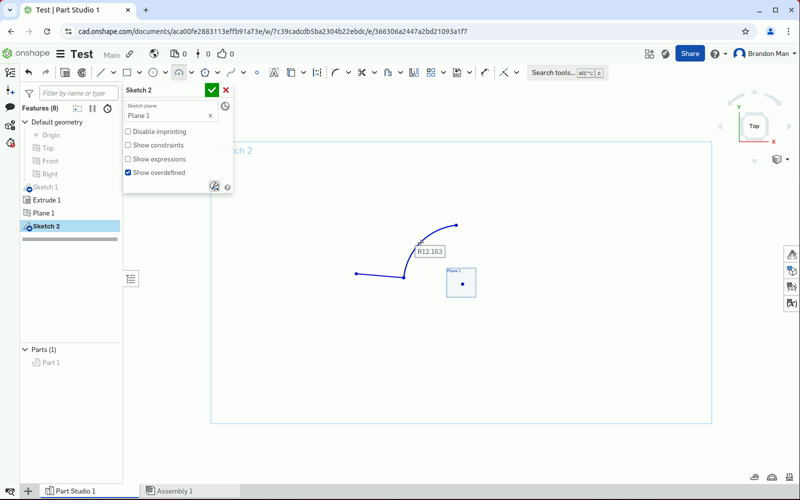
key(l)
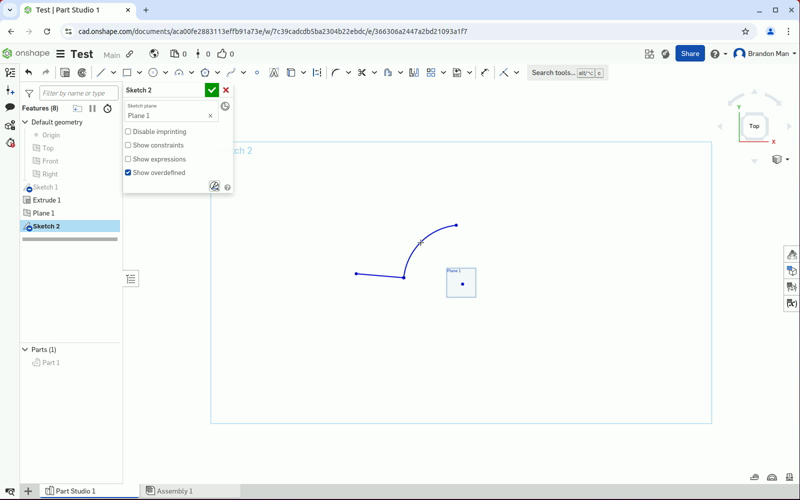
mouse_move(456, 225)
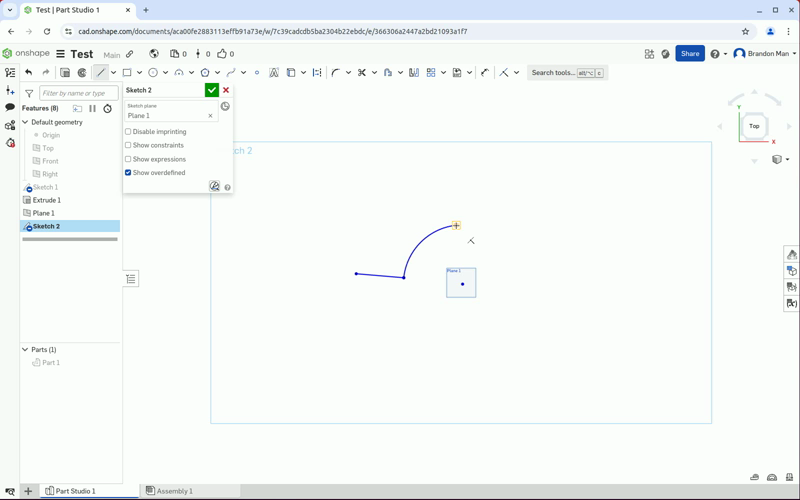
click(456, 225)
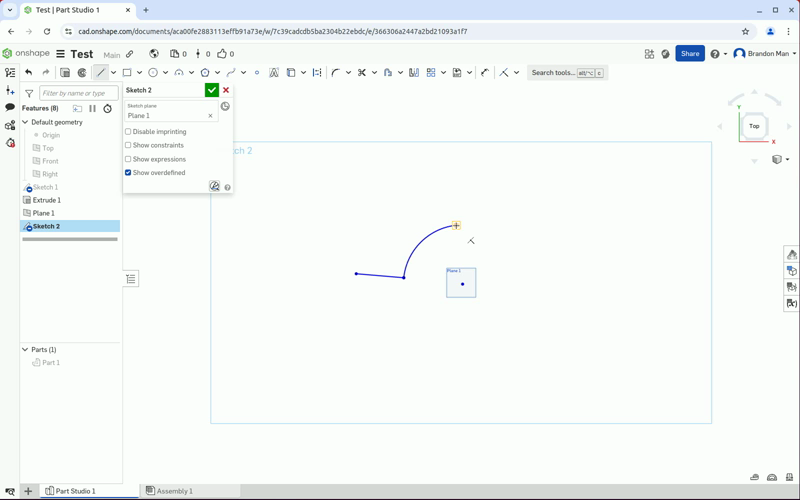
key_down(shift)
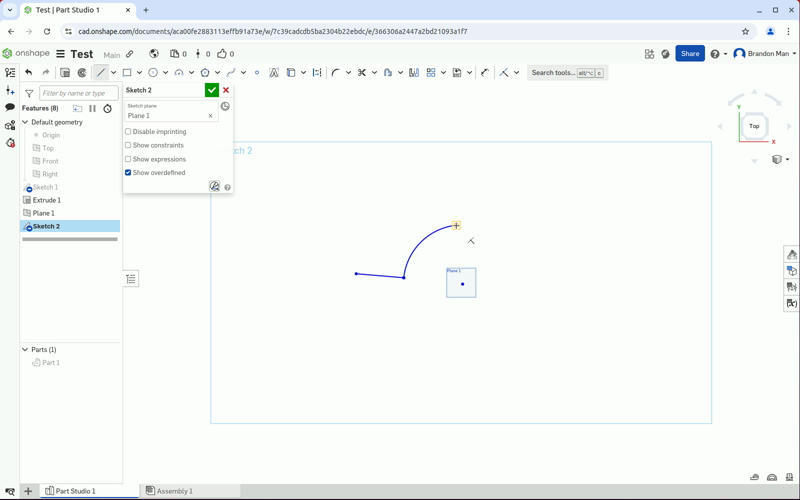
mouse_move(486, 225)
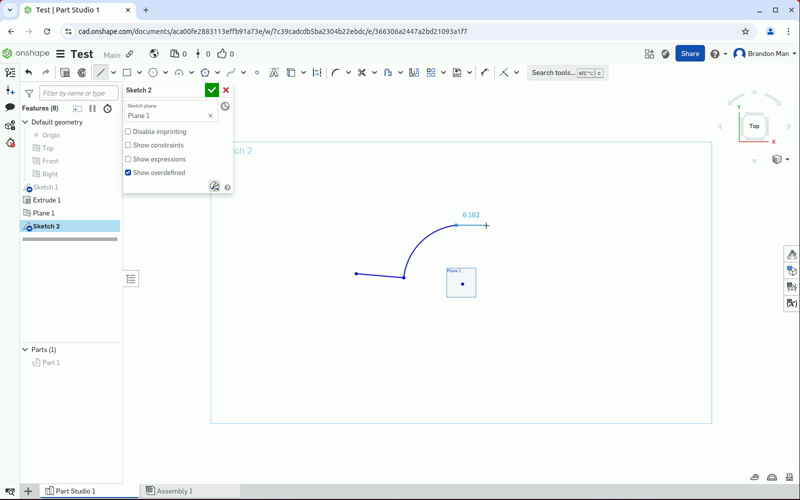
mouse_move(452, 178)
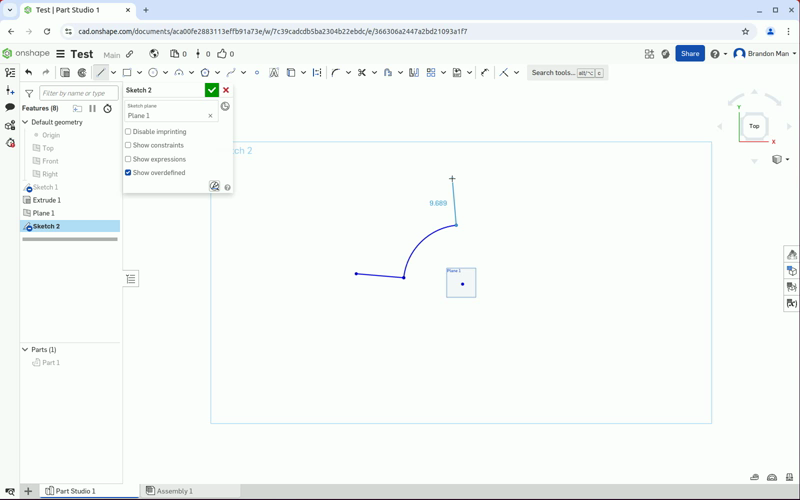
click(452, 178)
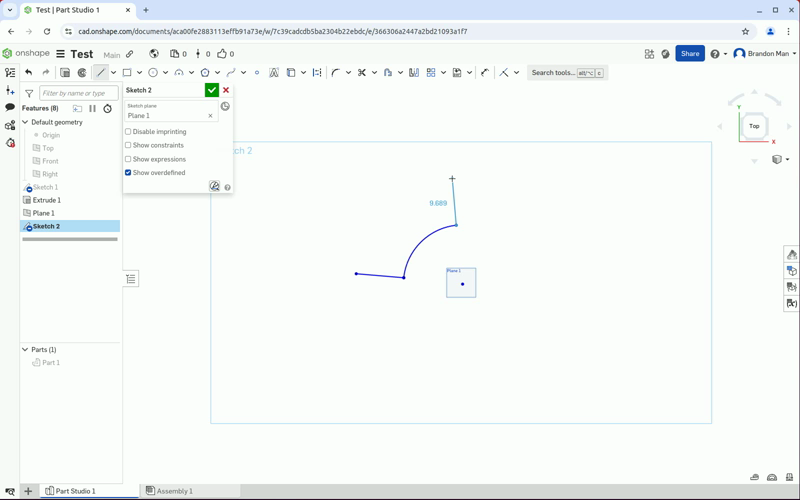
key_up(shift)
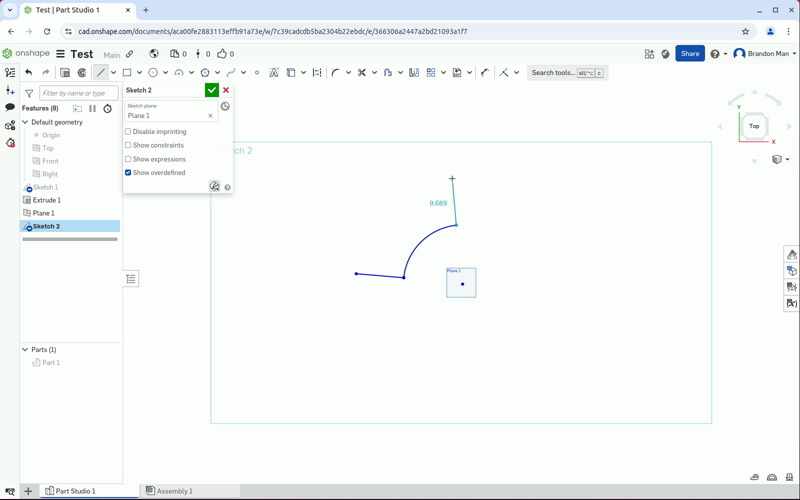
key(esc)
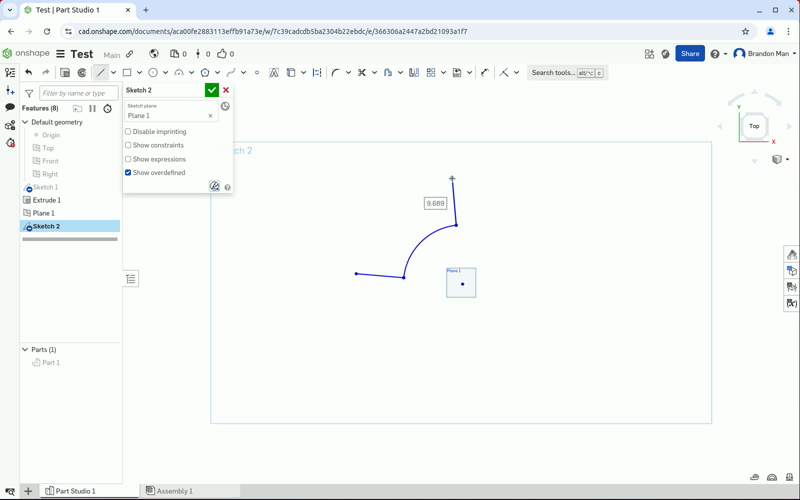
key(a)
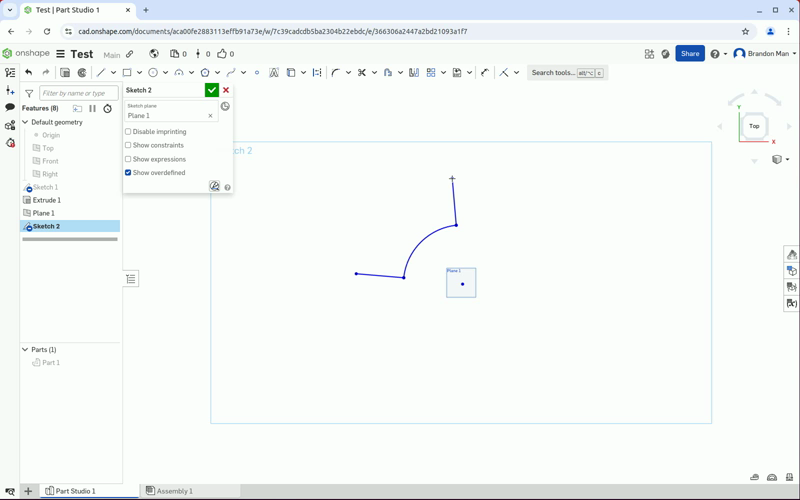
mouse_move(452, 178)
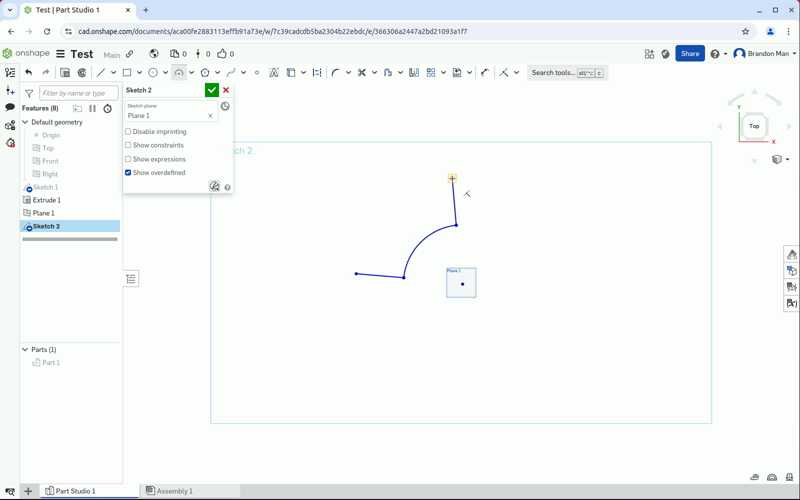
click(452, 178)
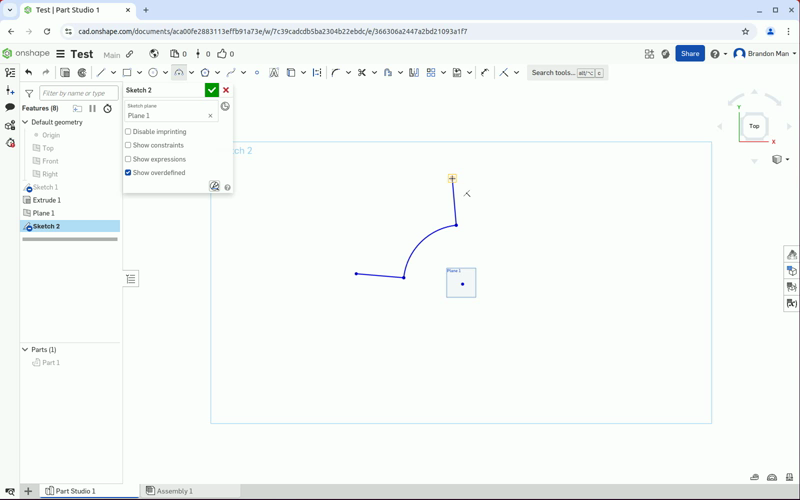
mouse_move(356, 273)
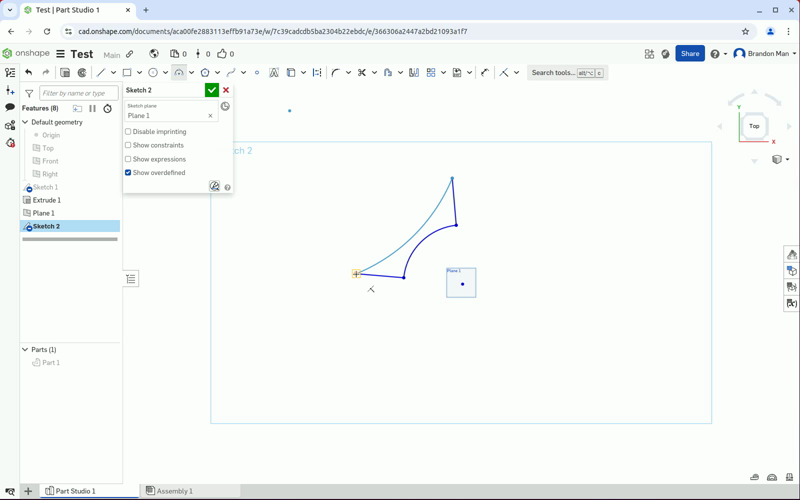
click(356, 273)
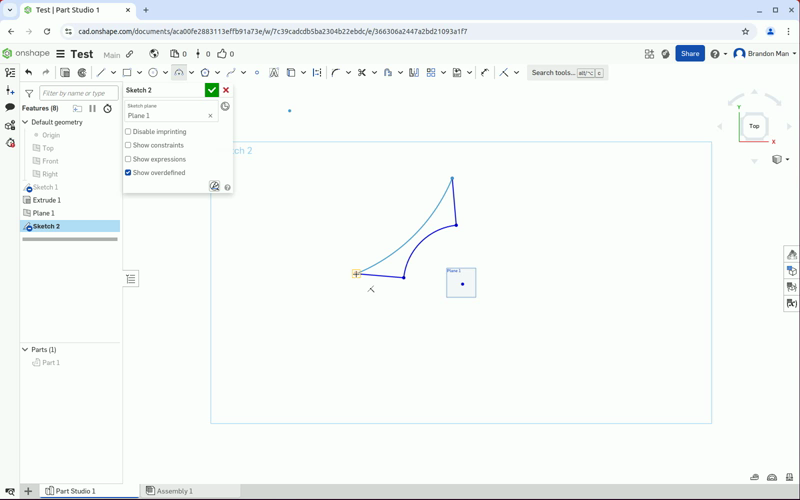
key_down(shift)
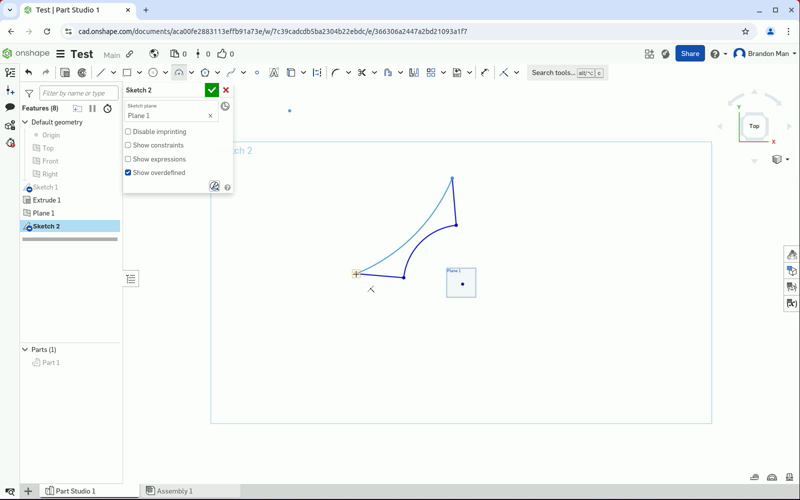
mouse_move(386, 208)
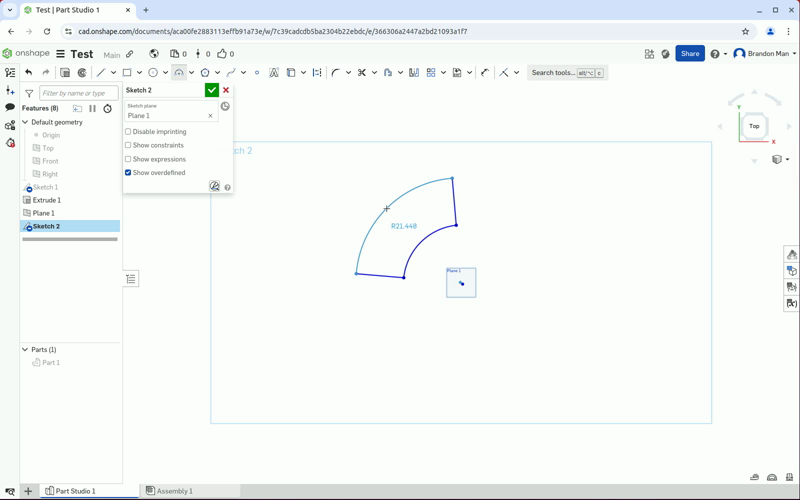
click(386, 208)
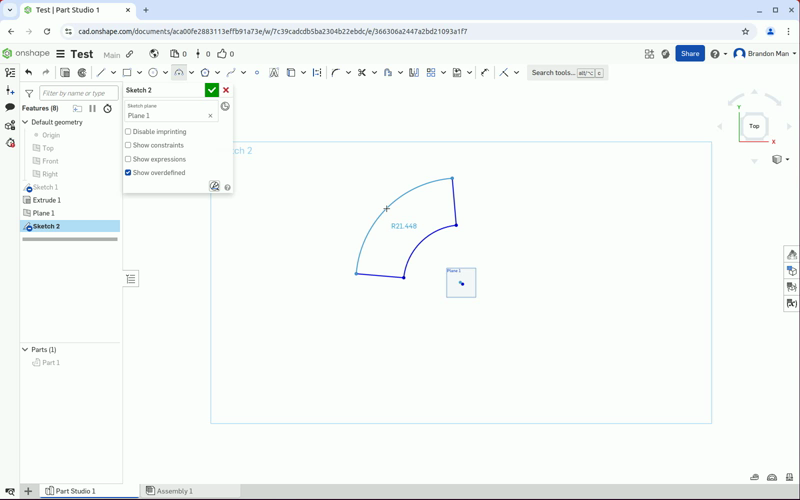
key_up(shift)
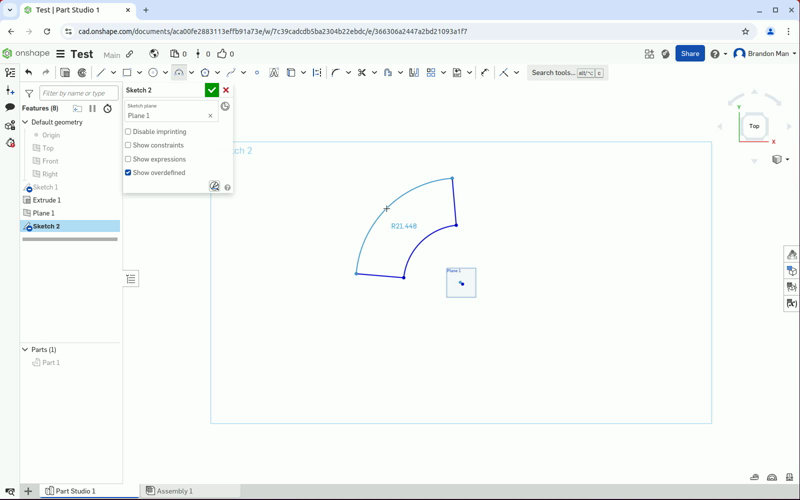
key(esc)
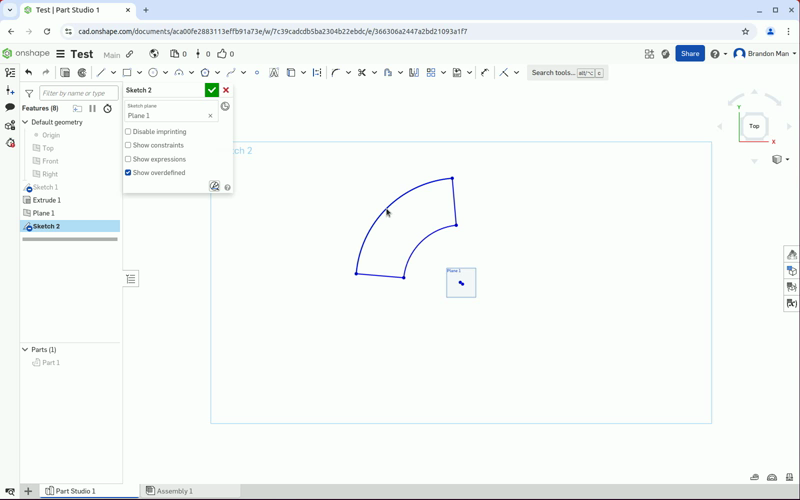
mouse_move(414, 236)
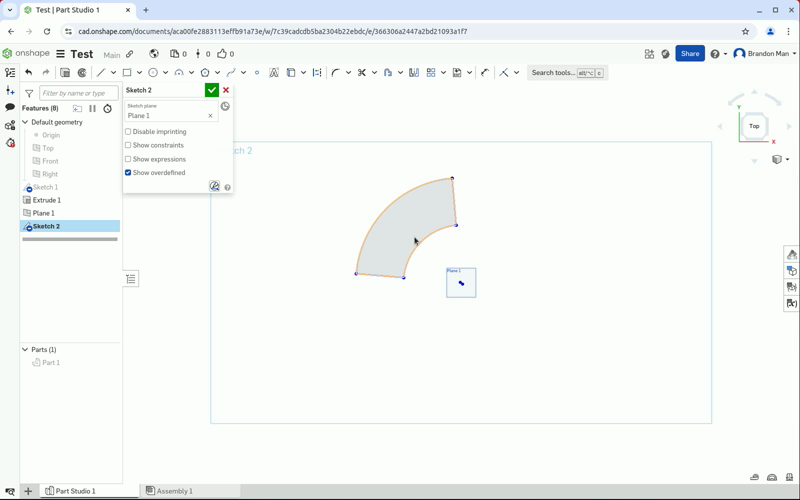
click(414, 236)
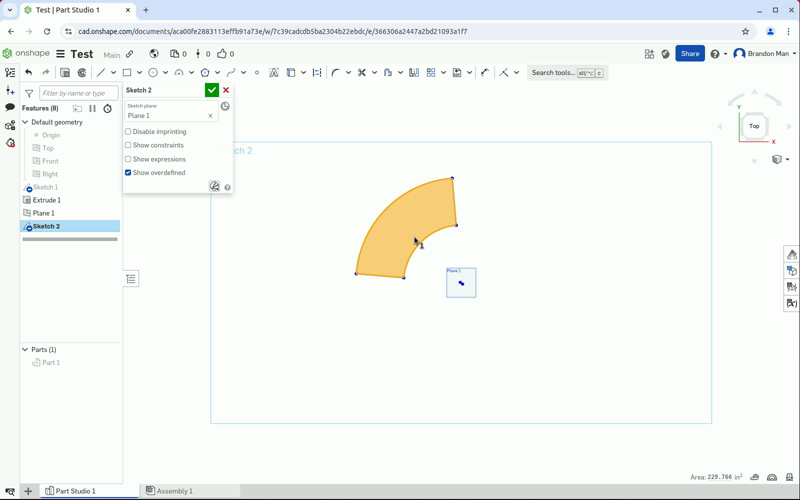
mouse_move(73, 352)
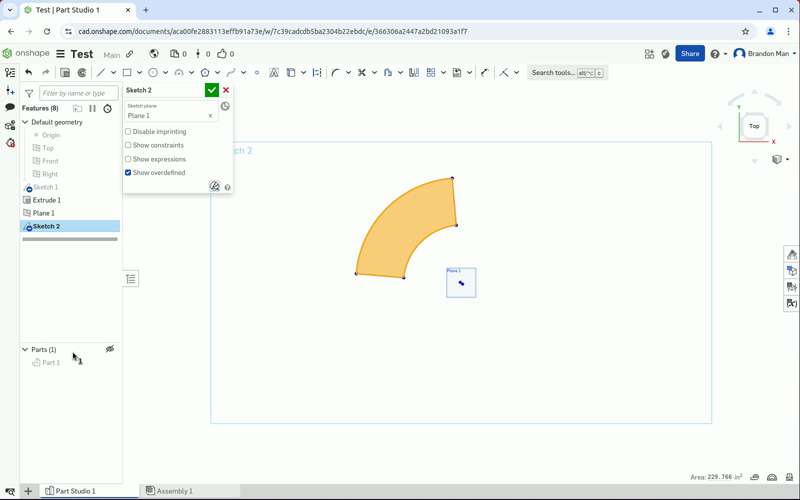
key(shift+y)
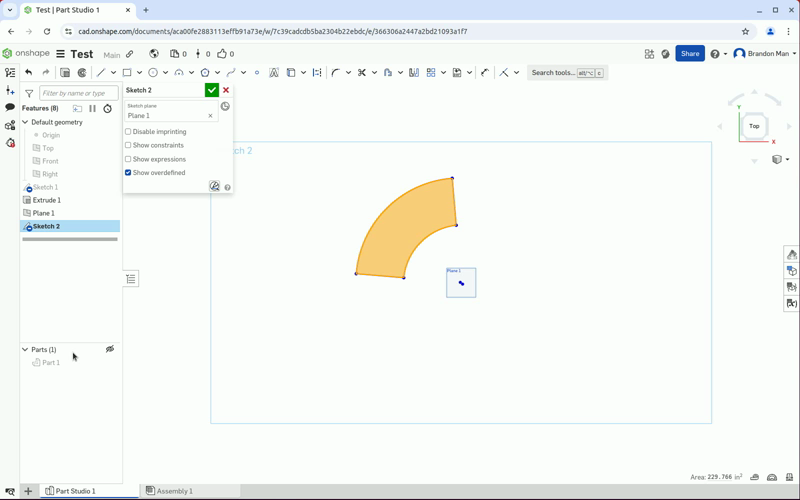
key(shift+e)
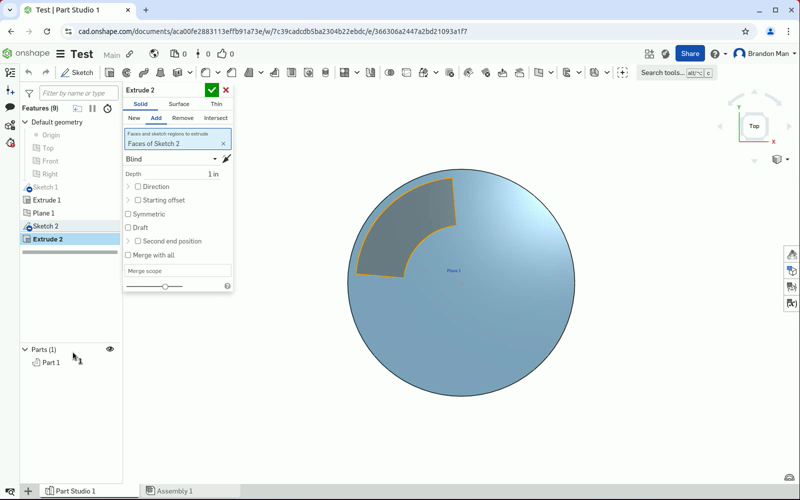
mouse_move(143, 106)
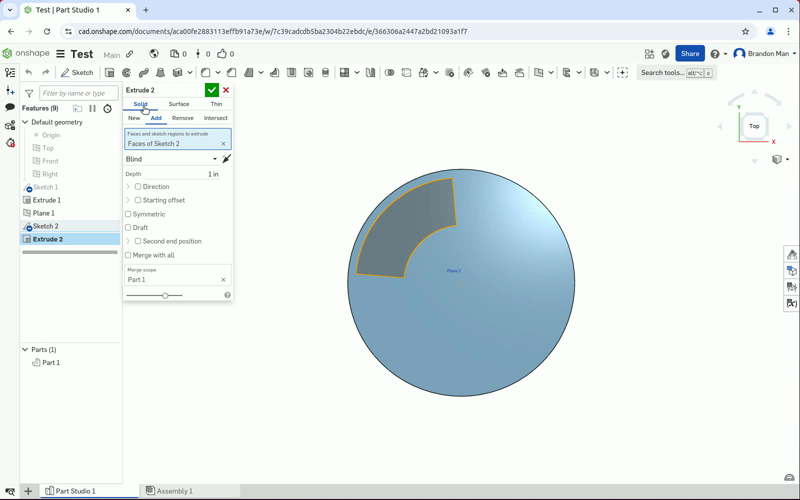
click(143, 106)
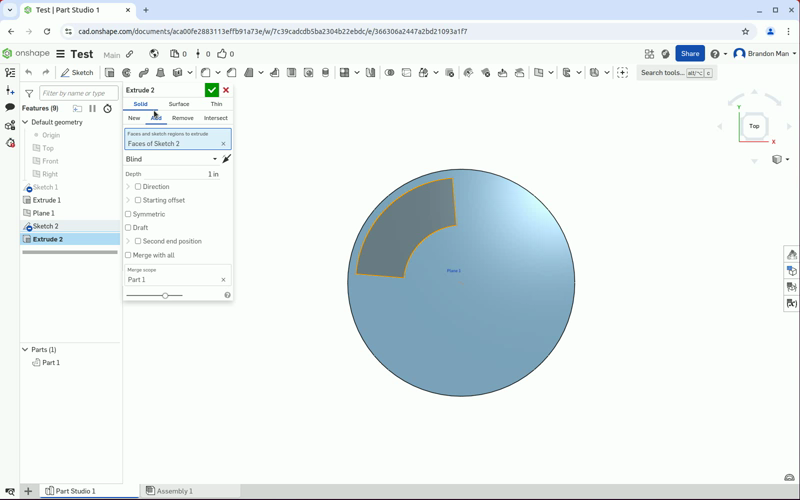
mouse_move(186, 120)
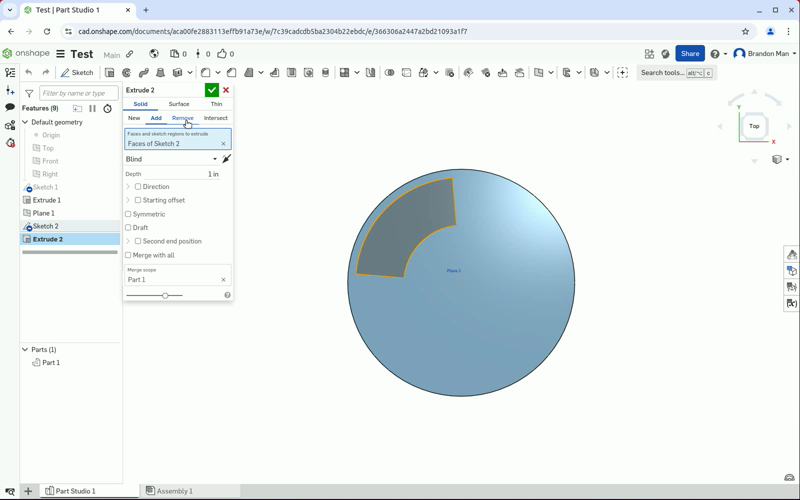
click(186, 120)
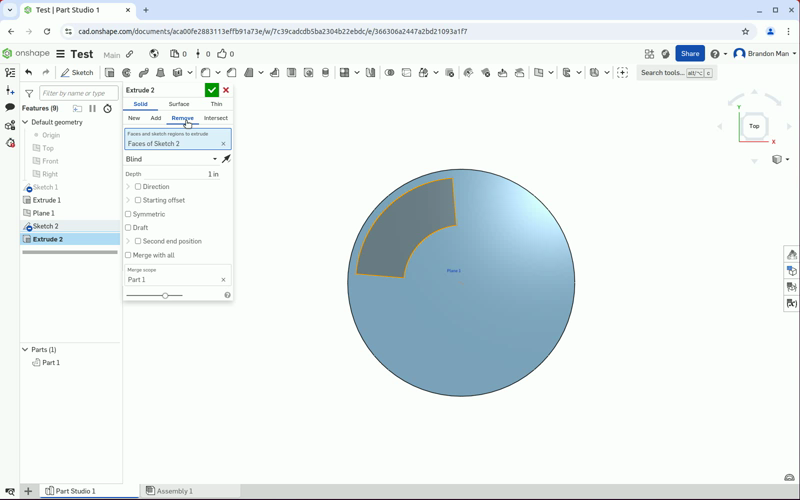
key(tab, 4)
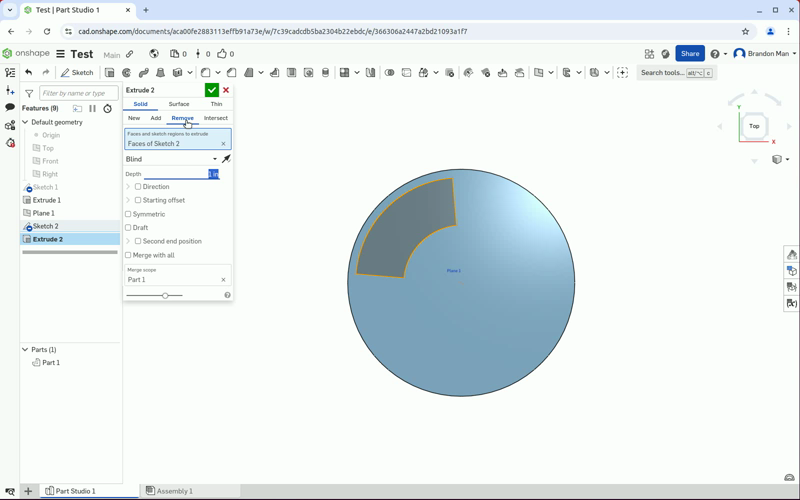
text(9.147)
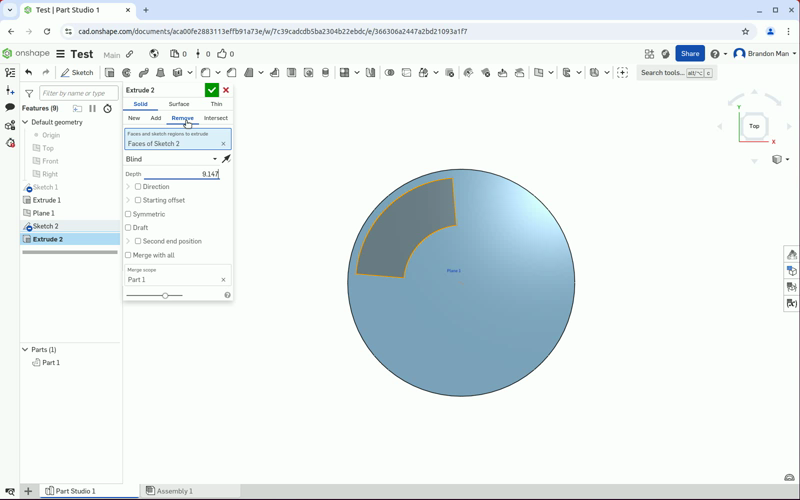
key(tab, 6)
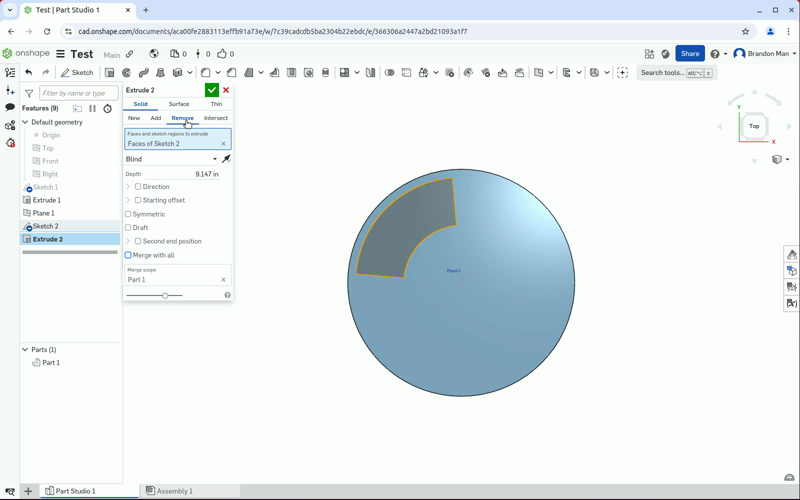
key(space)
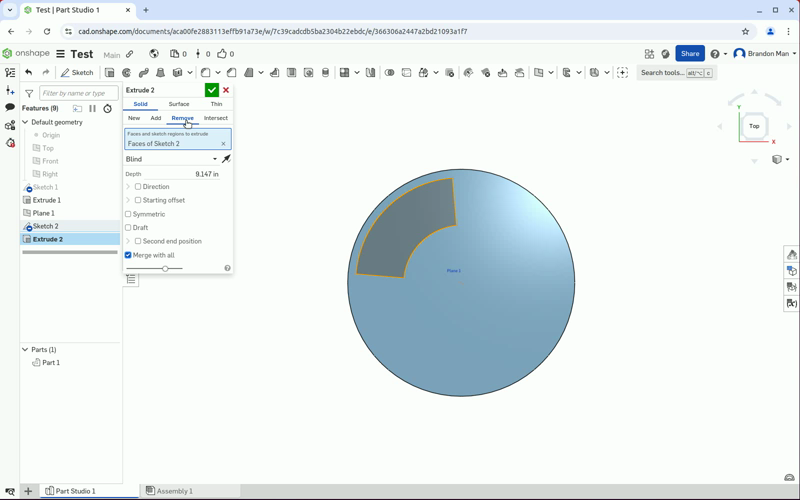
key(enter)
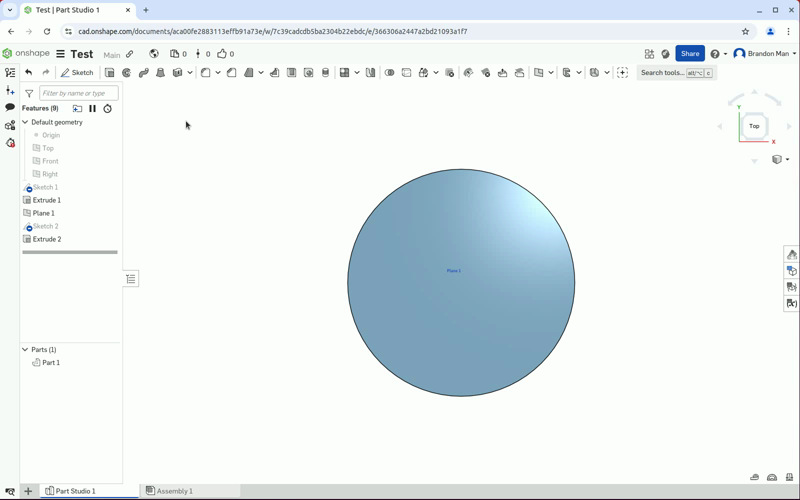
key(shift+h)
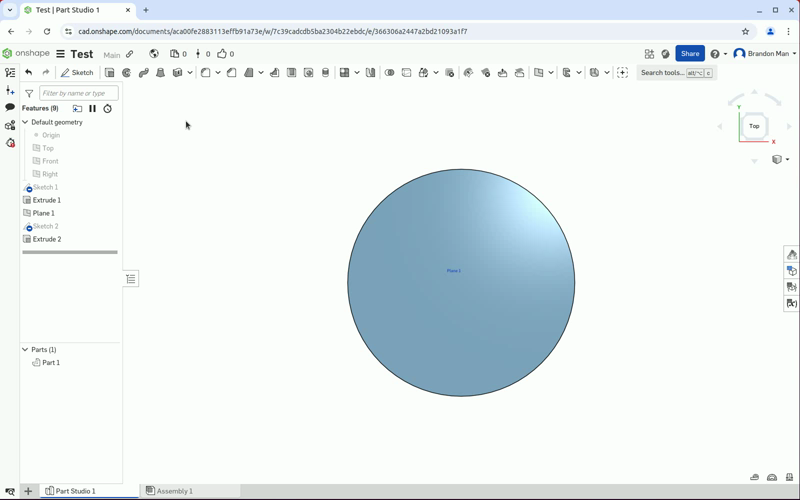
key(shift+h)
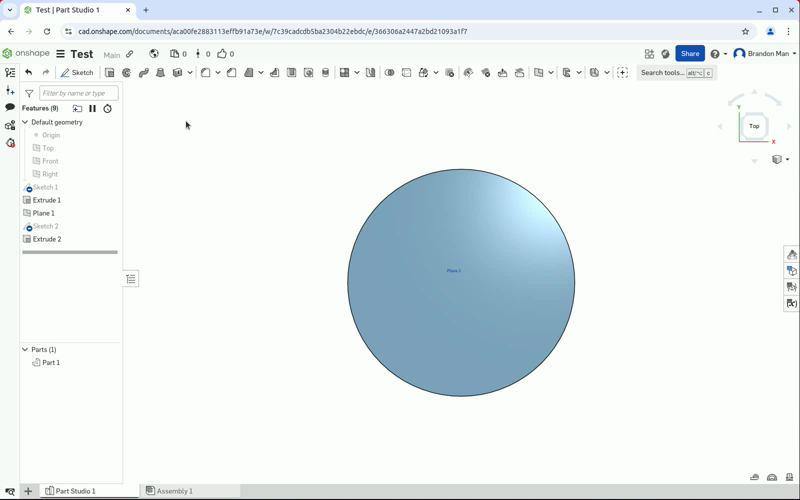
mouse_move(73, 189)
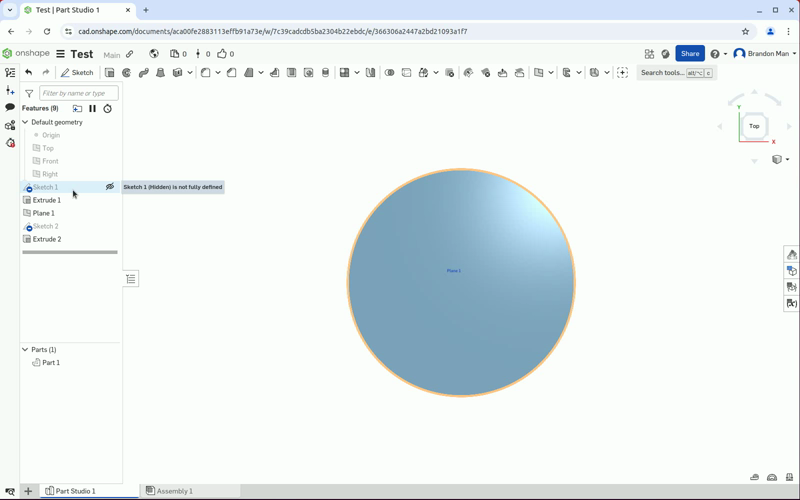
click(73, 189)
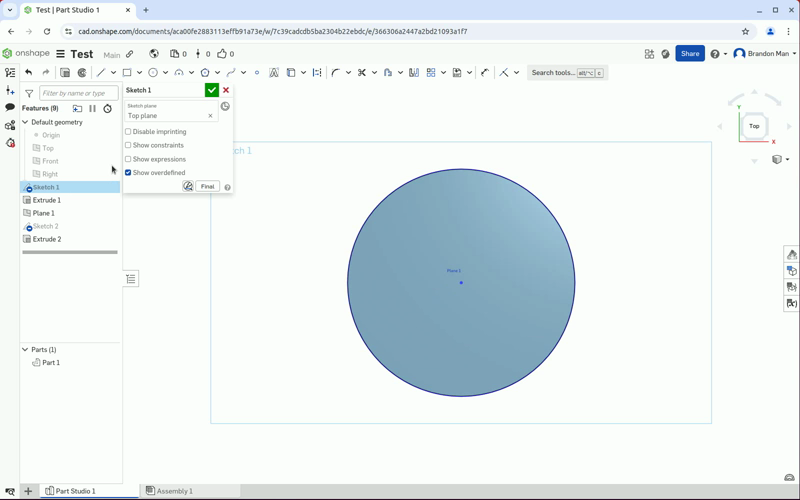
mouse_move(229, 92)
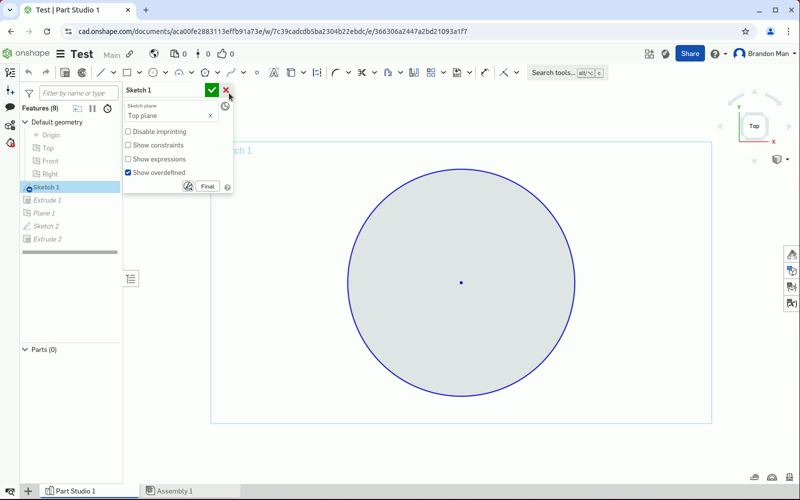
click(229, 92)
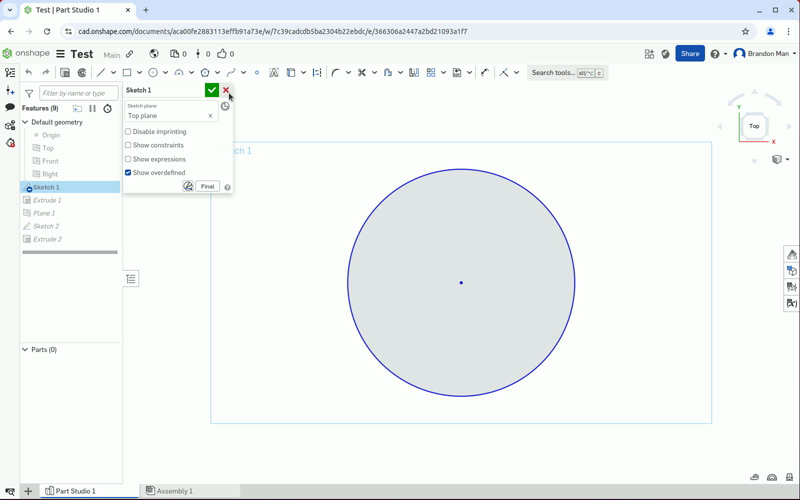
key(shift+s)
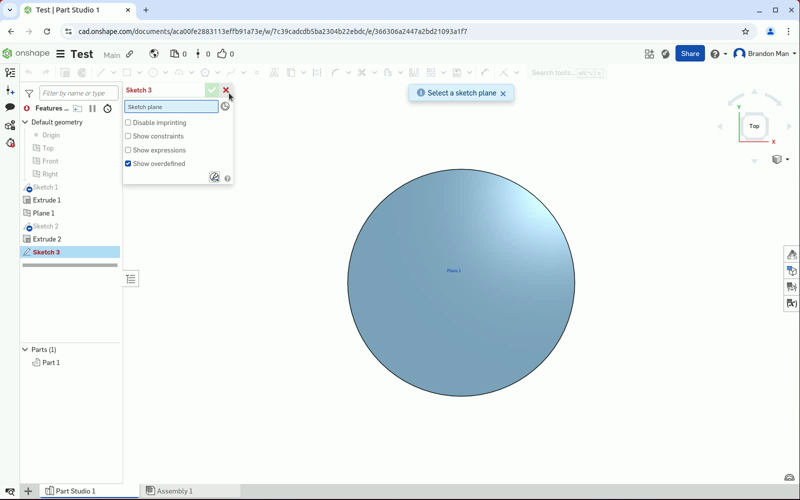
mouse_move(73, 215)
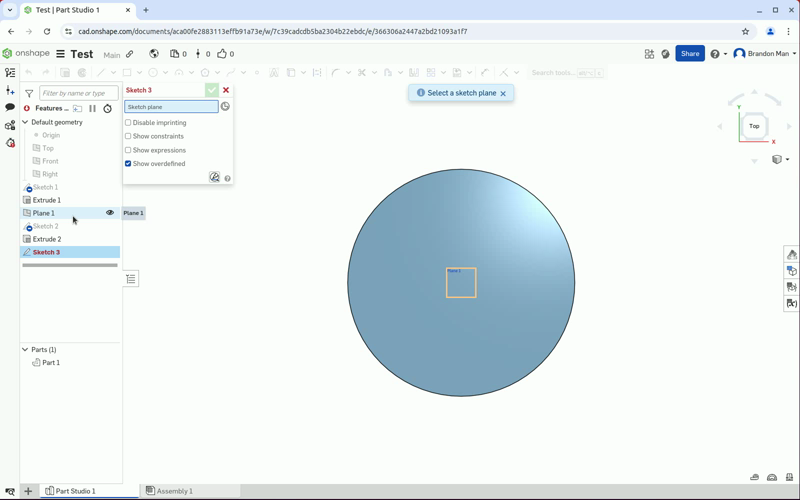
click(73, 215)
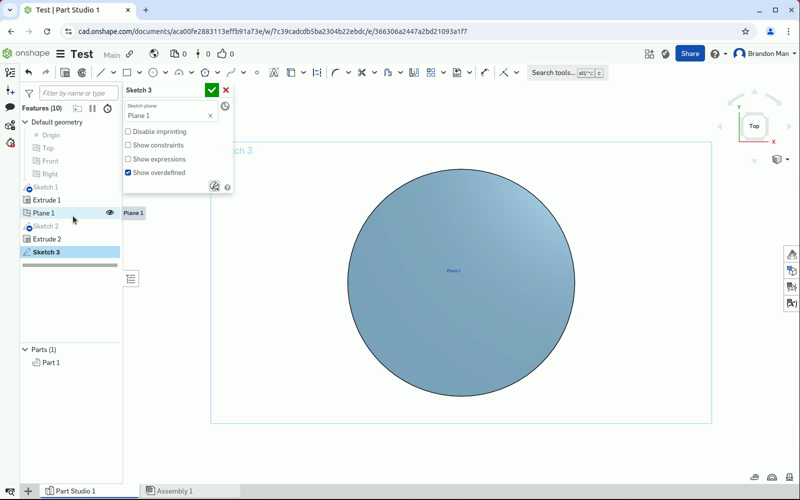
mouse_move(73, 352)
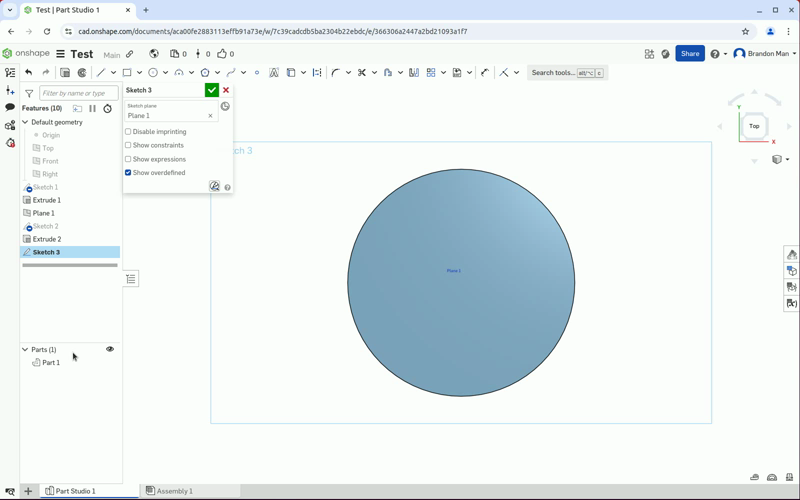
key(y)
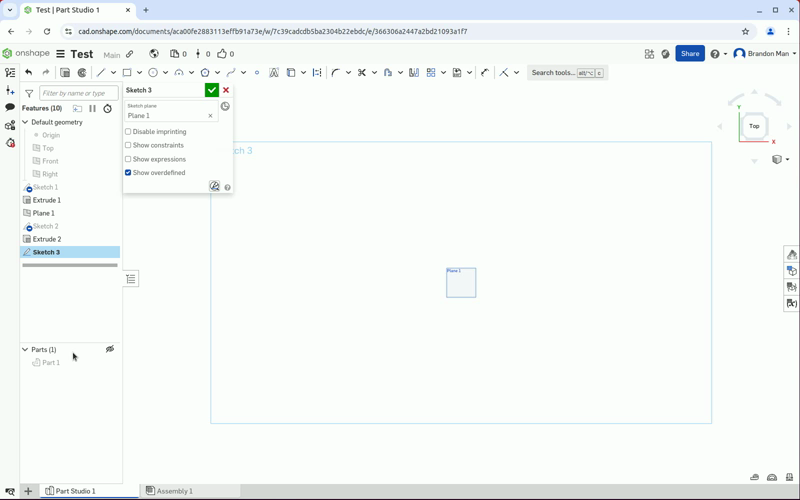
key(a)
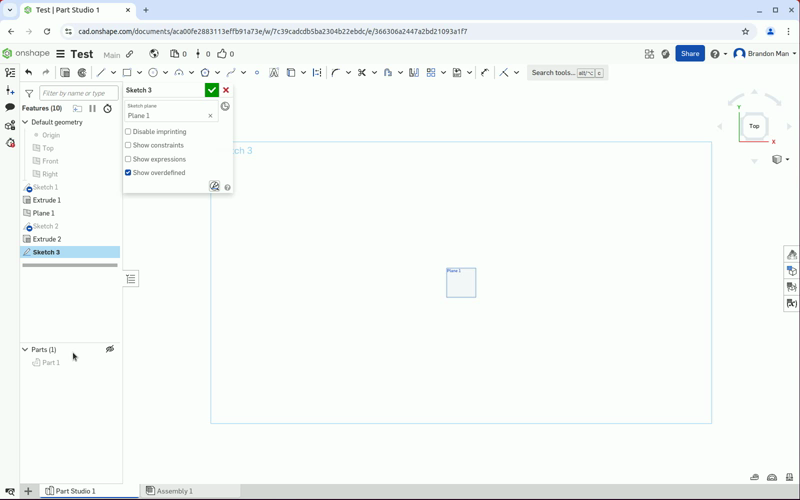
key_down(shift)
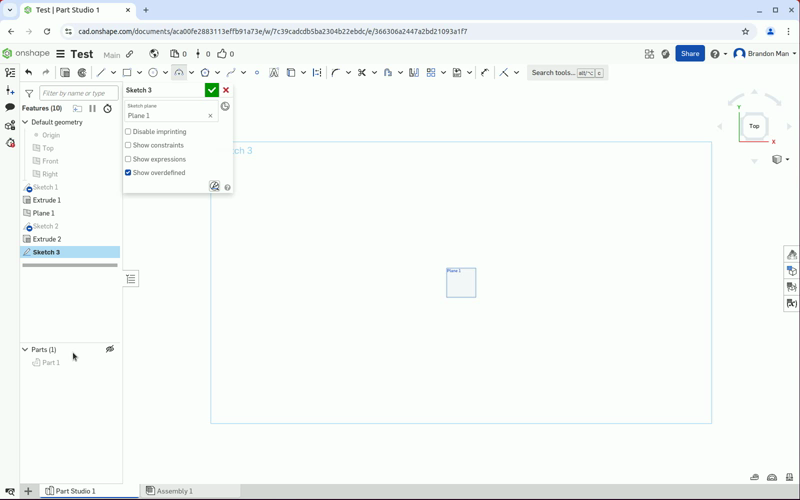
mouse_move(465, 225)
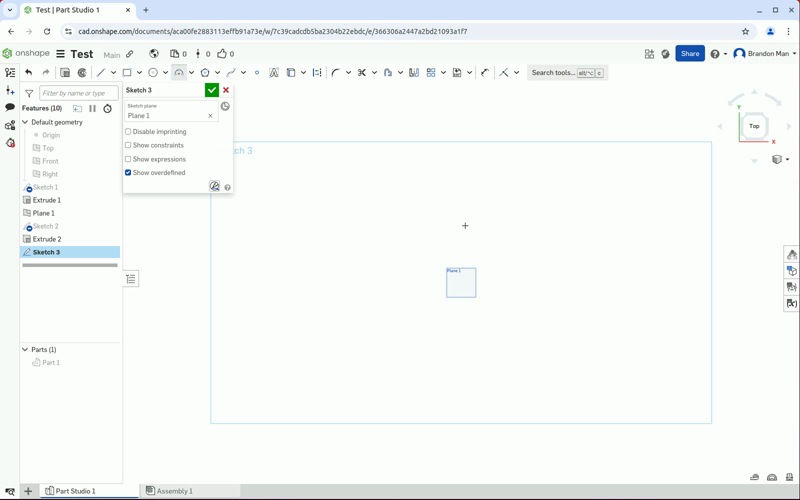
click(465, 225)
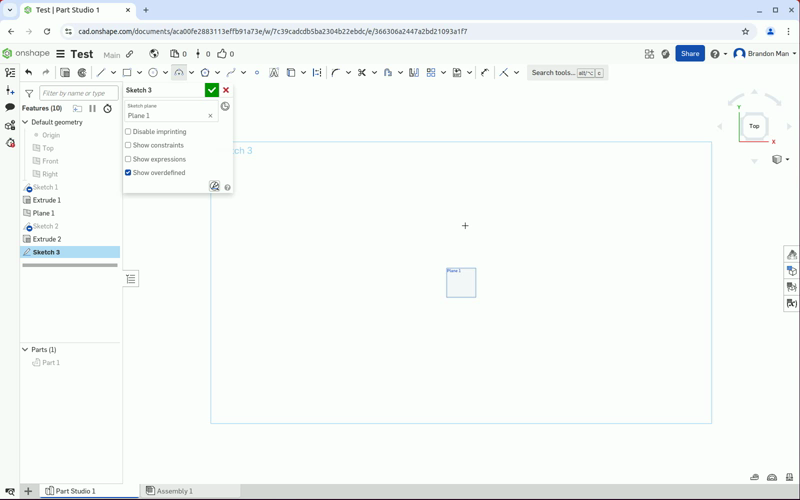
key_up(shift)
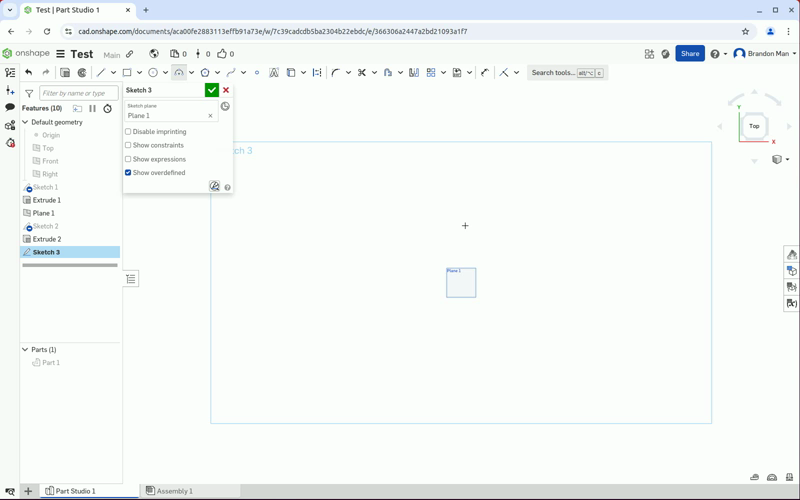
key_down(shift)
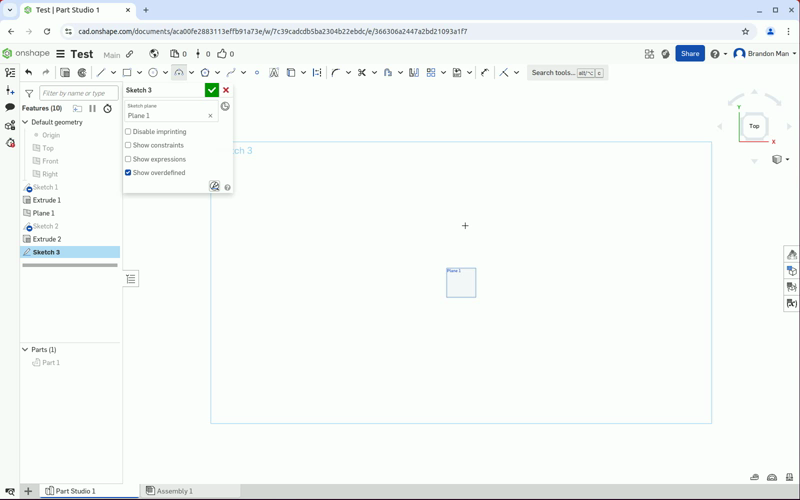
mouse_move(517, 277)
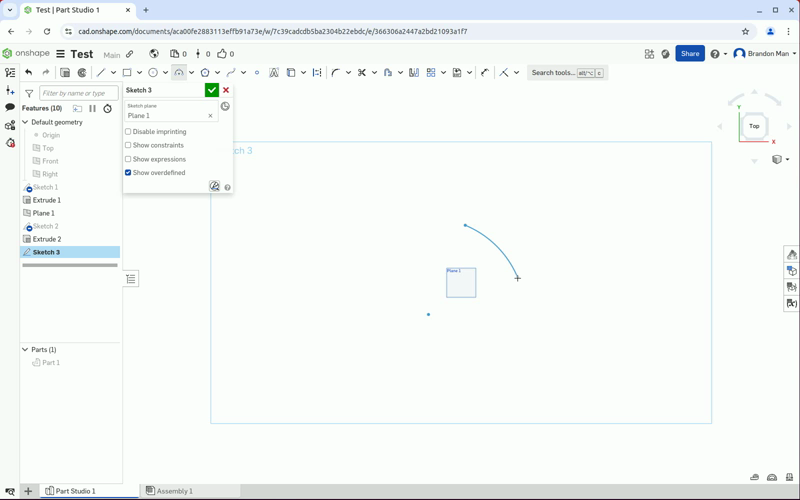
click(517, 277)
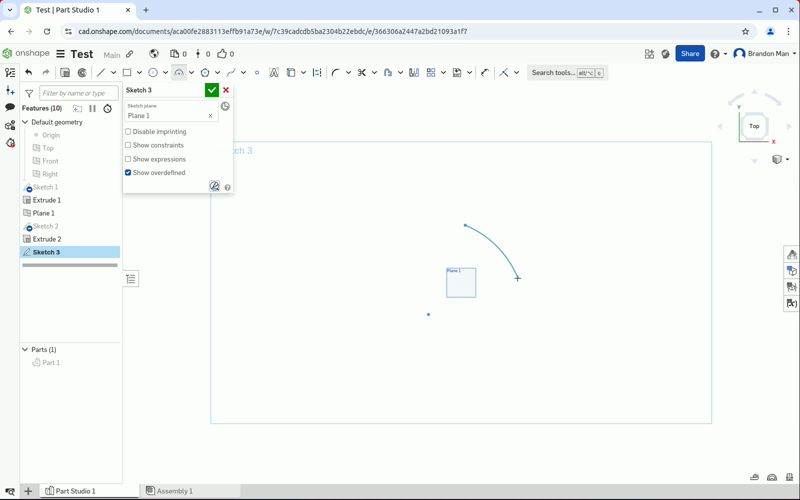
mouse_move(501, 242)
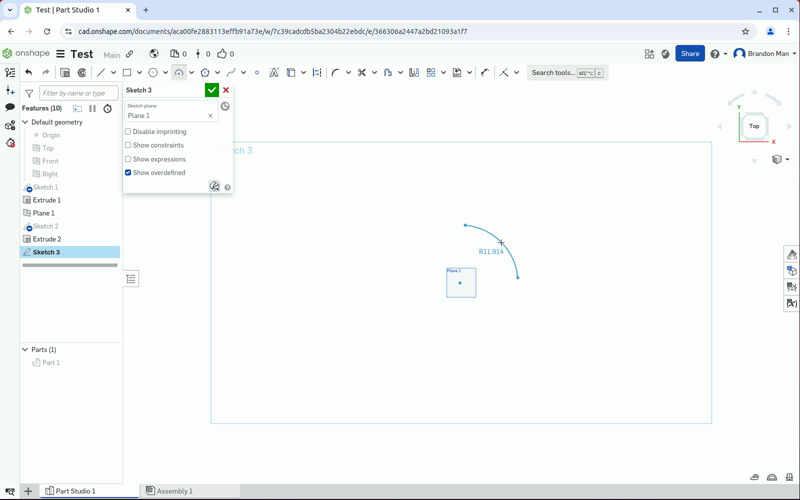
click(501, 242)
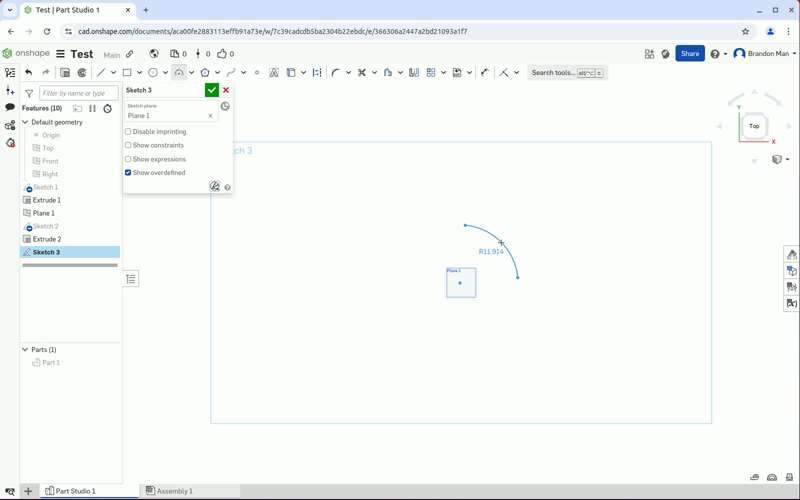
key_up(shift)
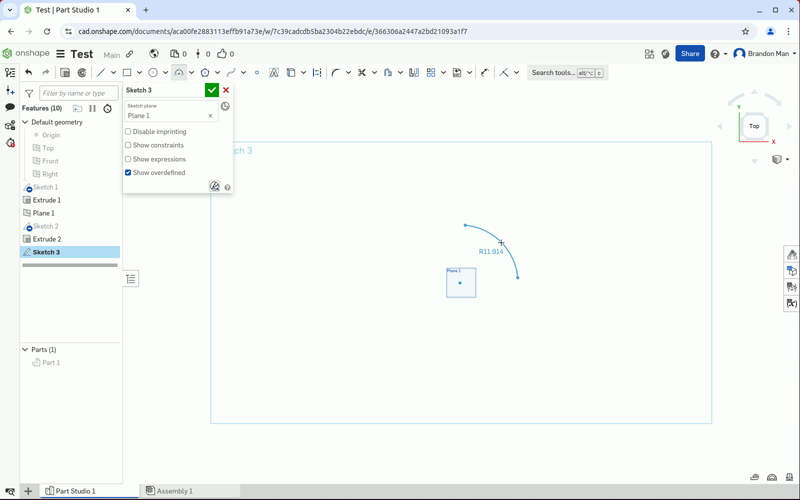
key(esc)
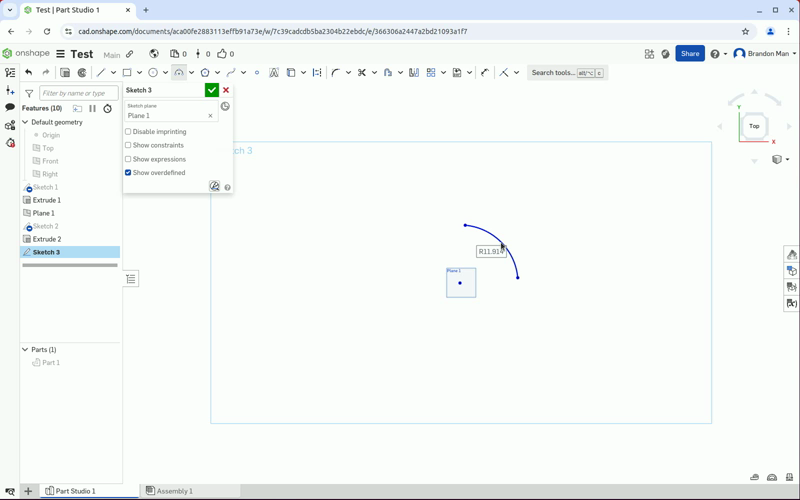
key(l)
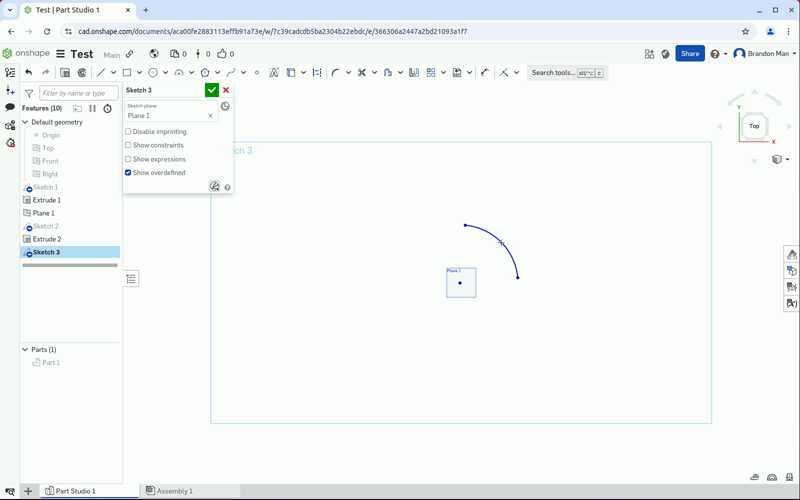
mouse_move(517, 277)
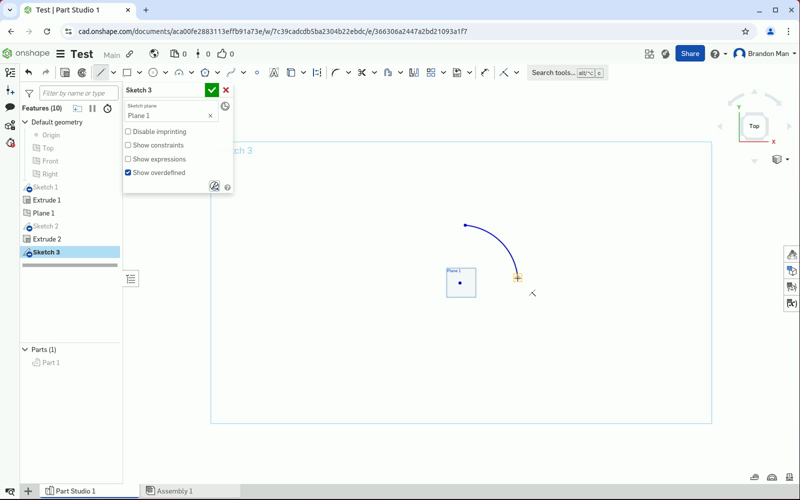
click(517, 277)
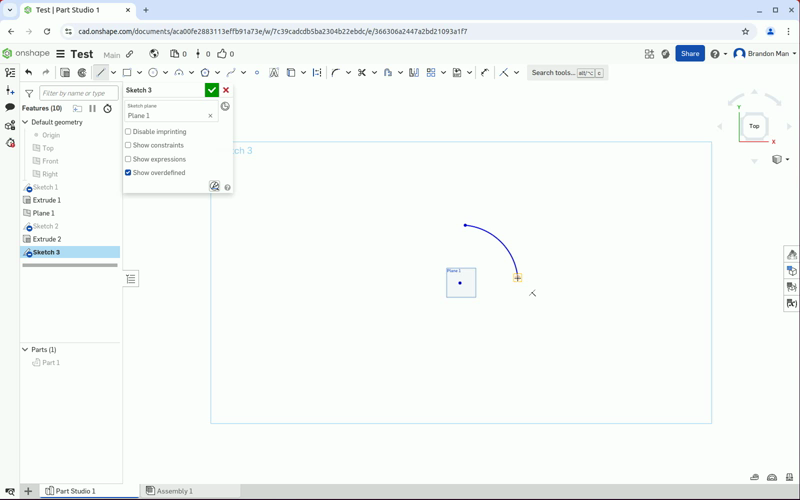
key_down(shift)
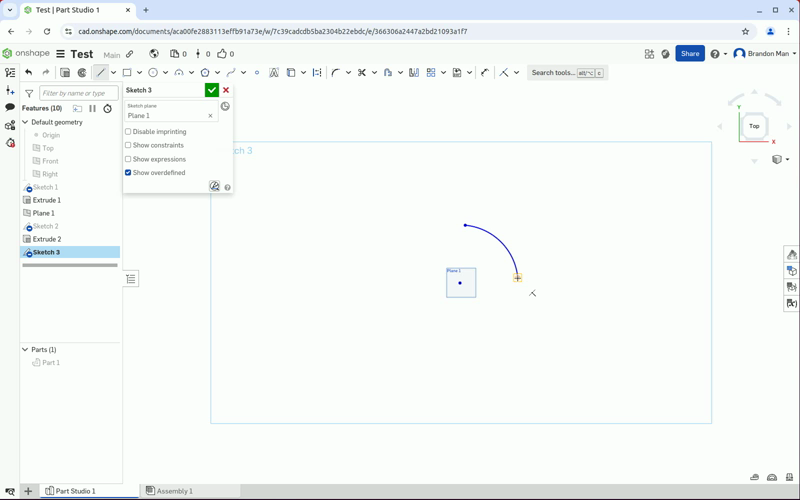
mouse_move(547, 277)
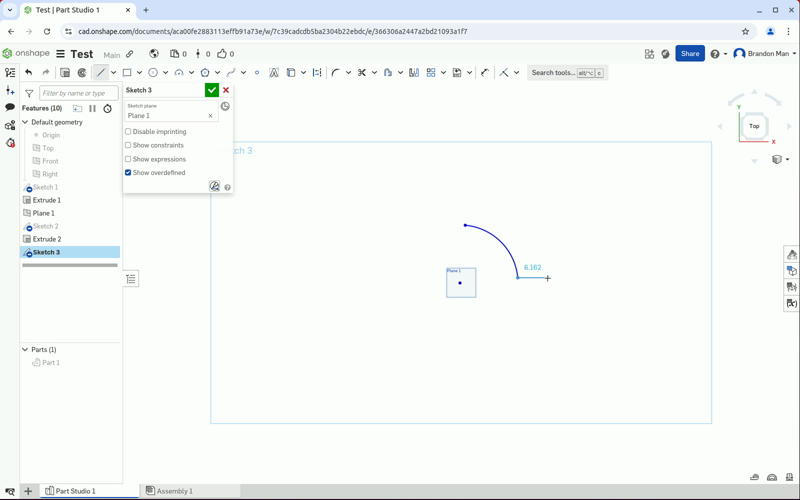
mouse_move(565, 273)
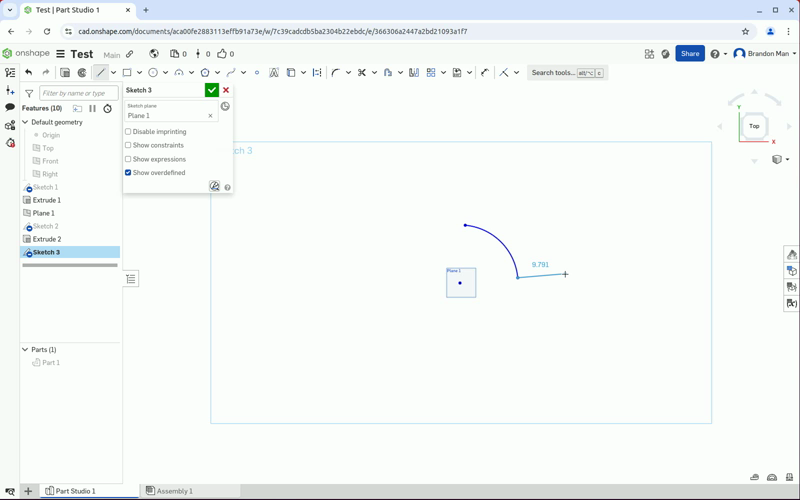
click(565, 273)
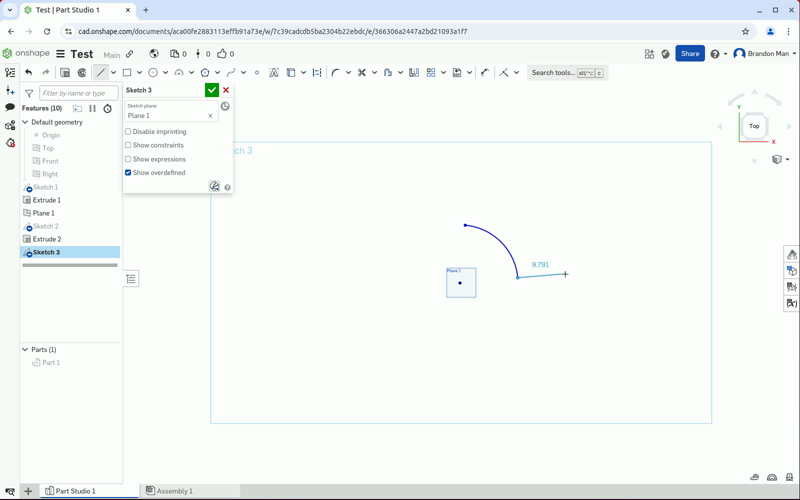
key_up(shift)
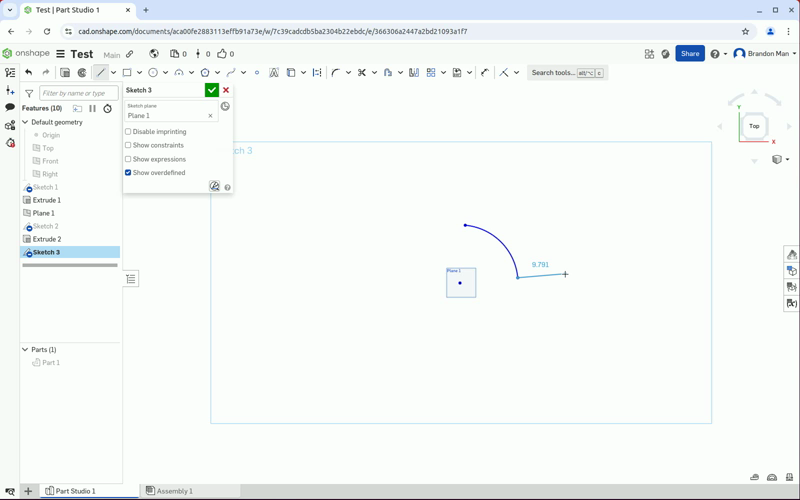
key(esc)
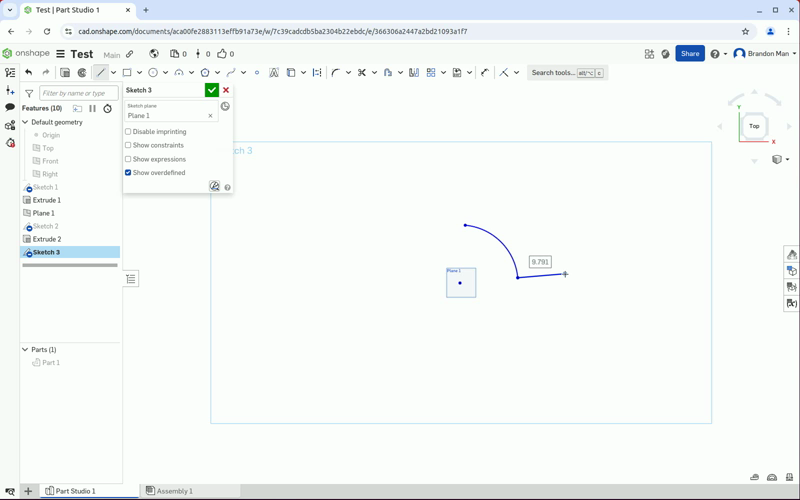
key(a)
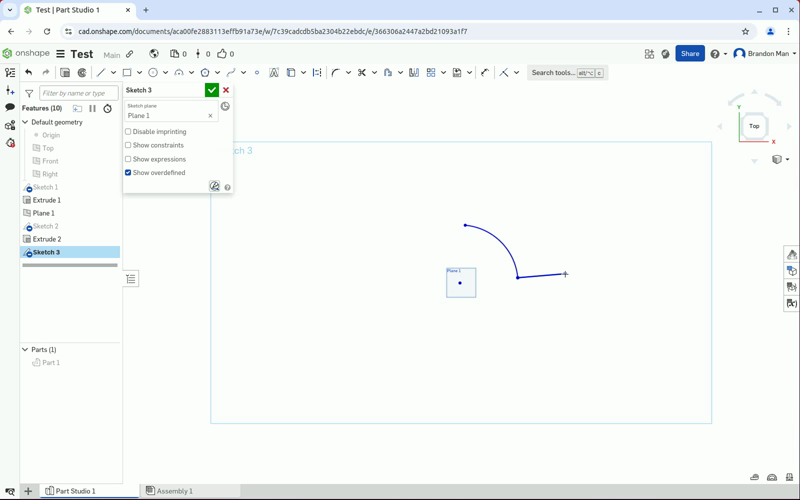
mouse_move(565, 273)
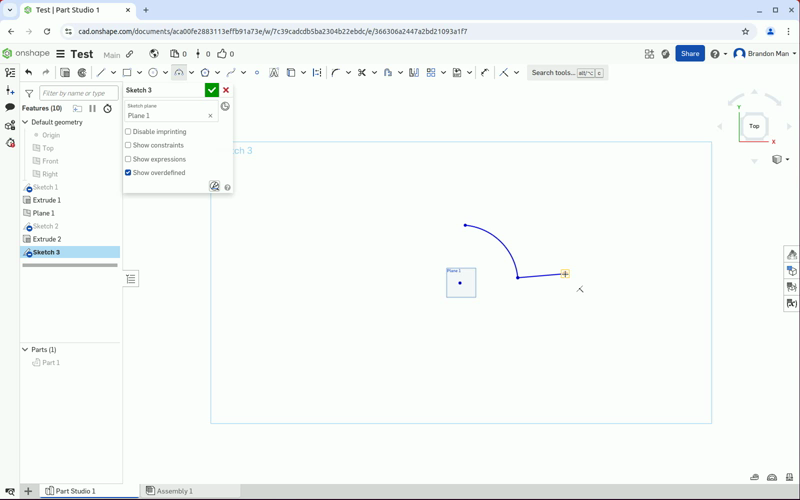
click(565, 273)
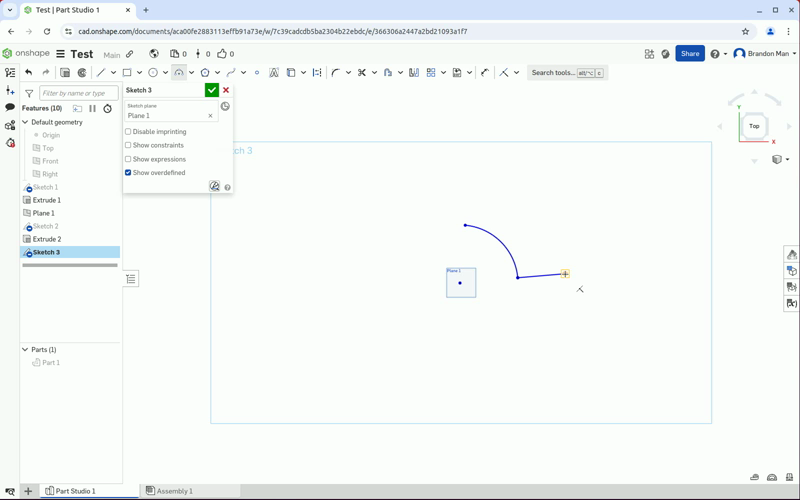
key_down(shift)
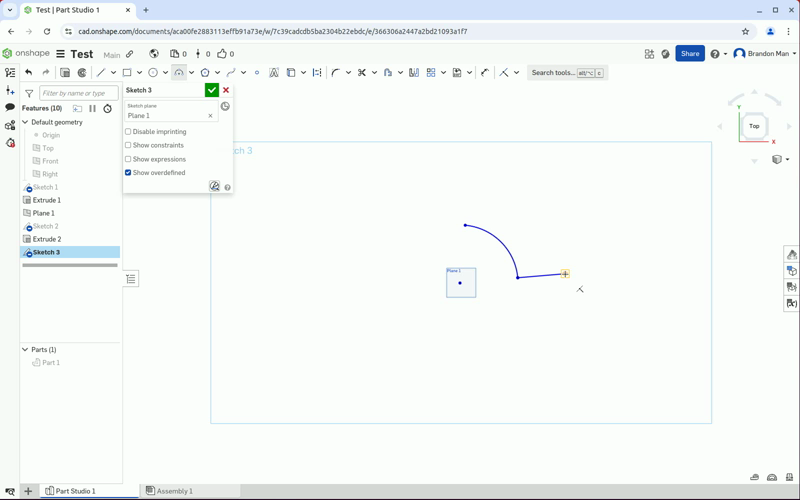
mouse_move(469, 178)
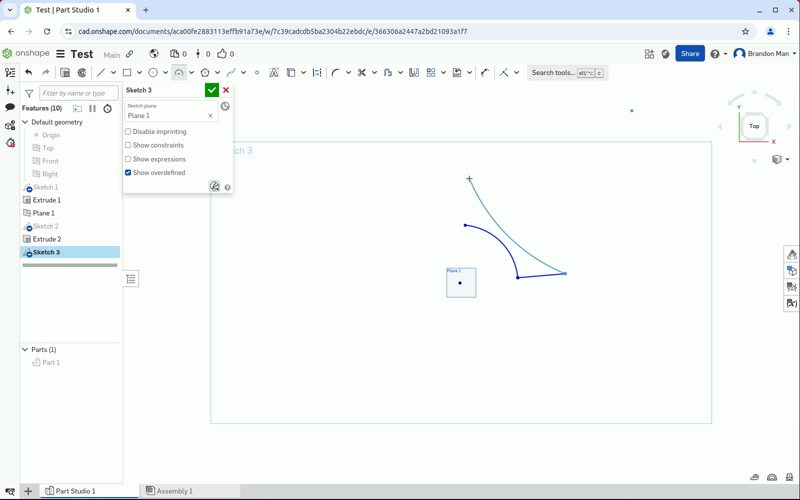
click(469, 178)
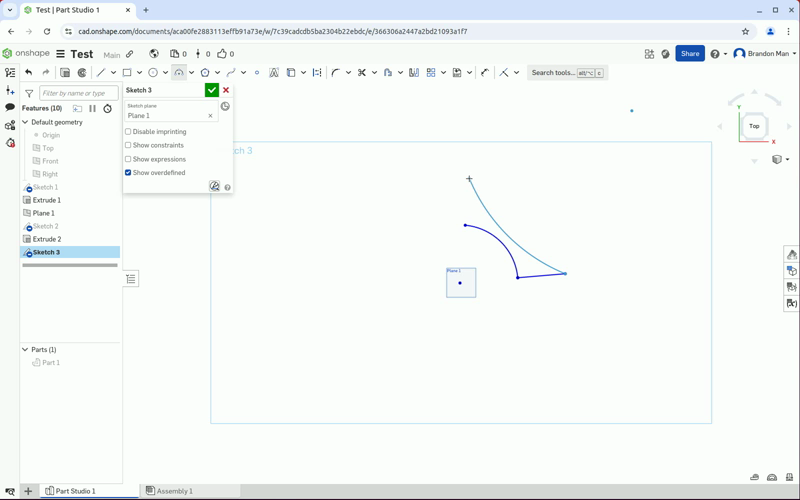
mouse_move(534, 208)
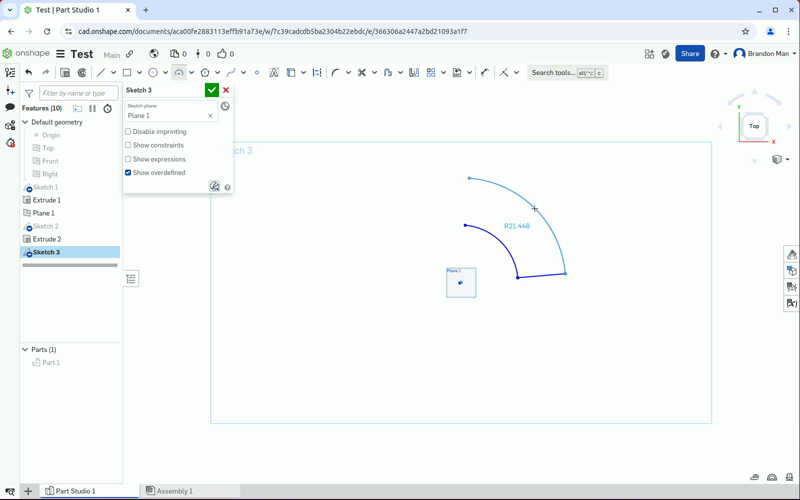
click(534, 208)
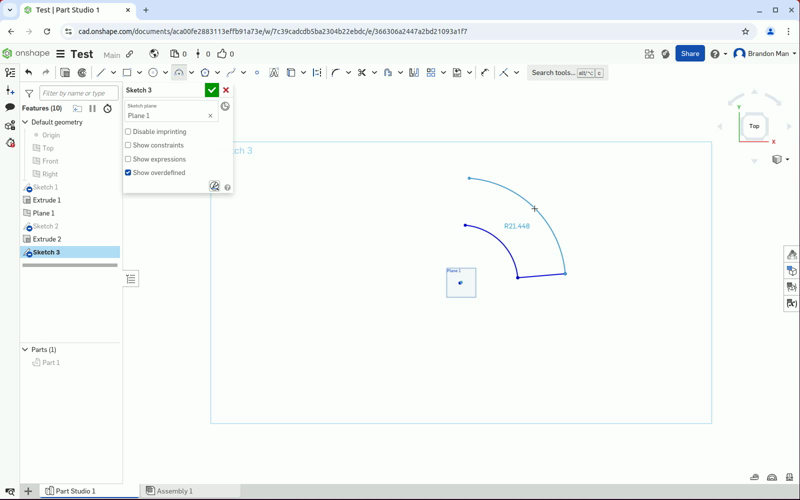
key_up(shift)
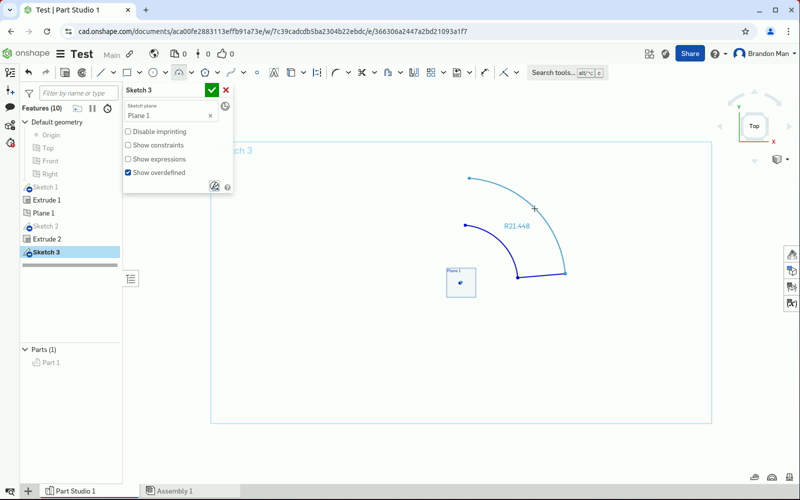
key(esc)
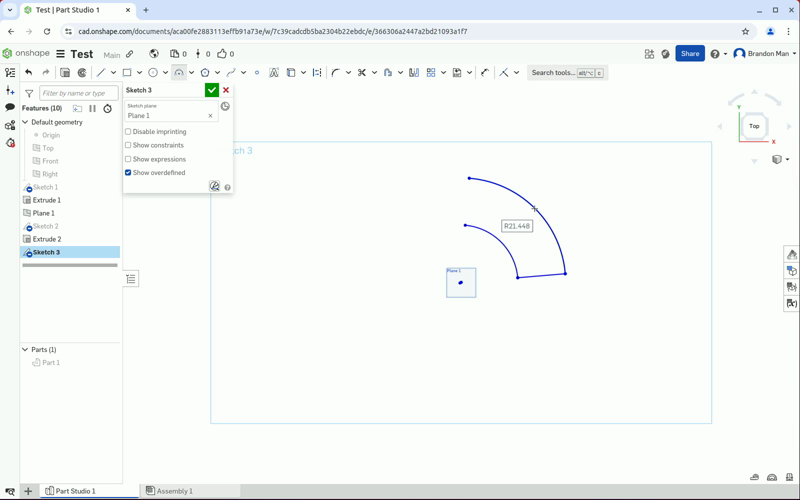
key(l)
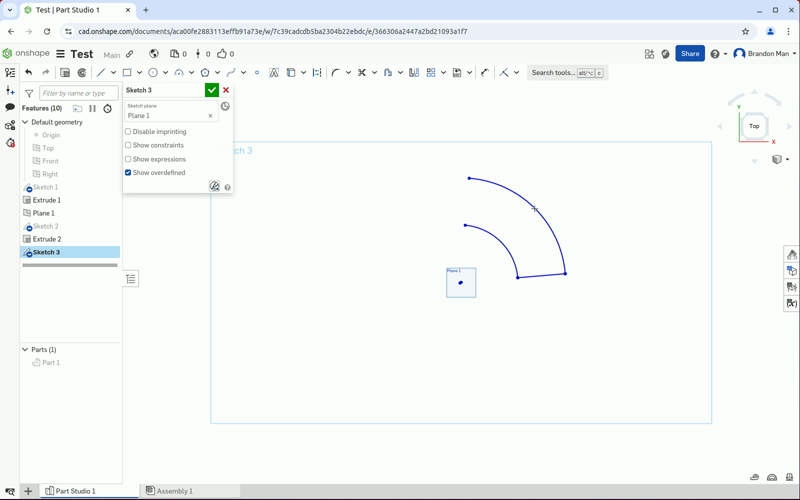
mouse_move(469, 178)
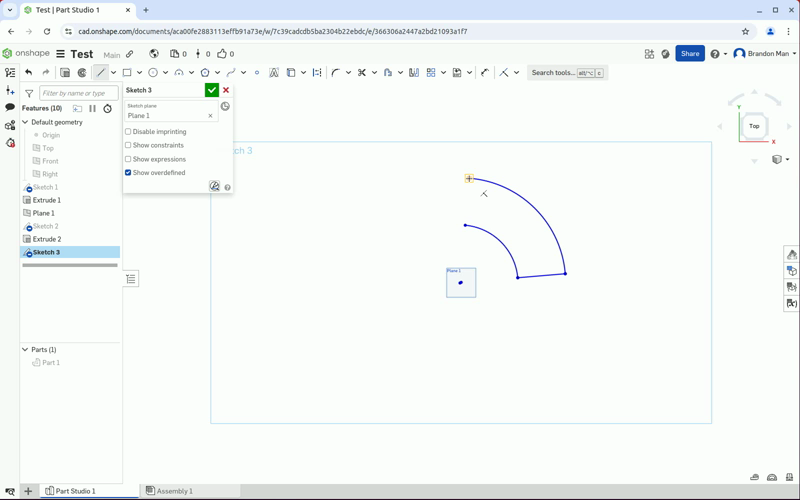
click(469, 178)
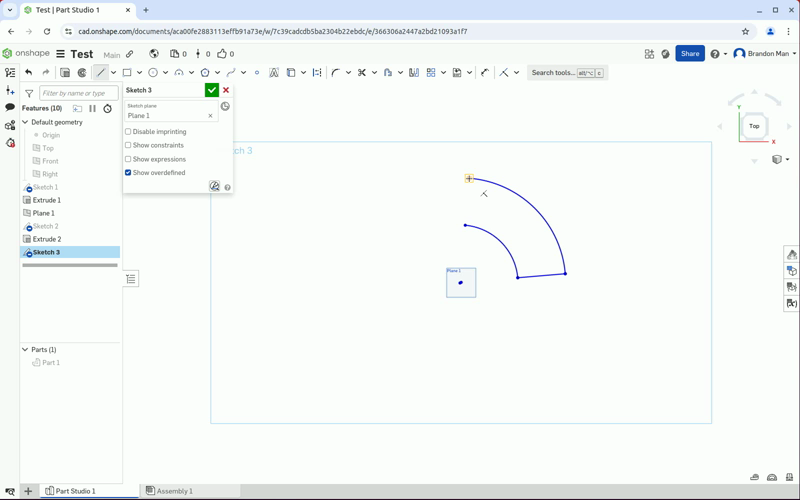
mouse_move(499, 178)
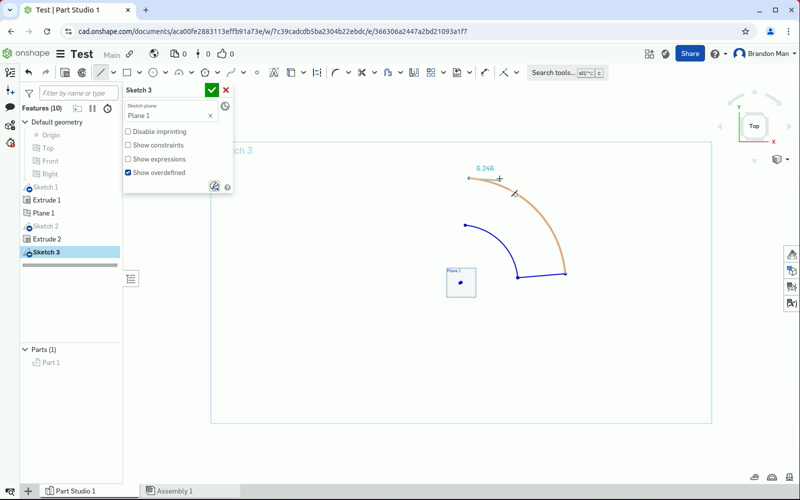
key_down(shift)
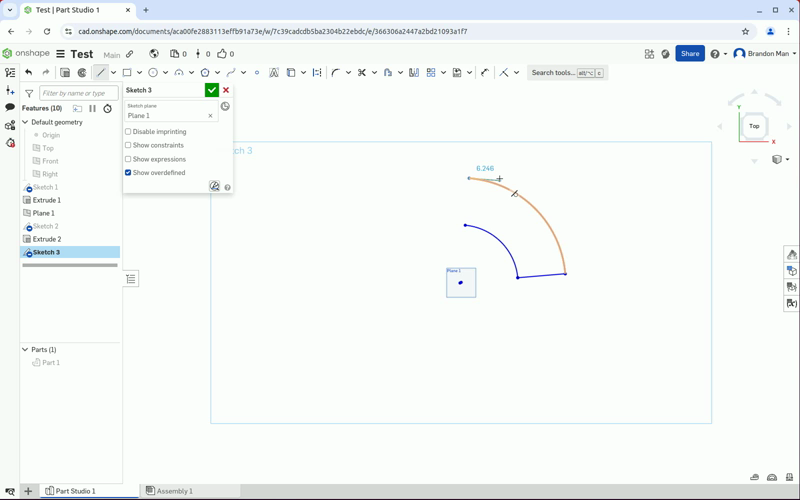
mouse_move(465, 225)
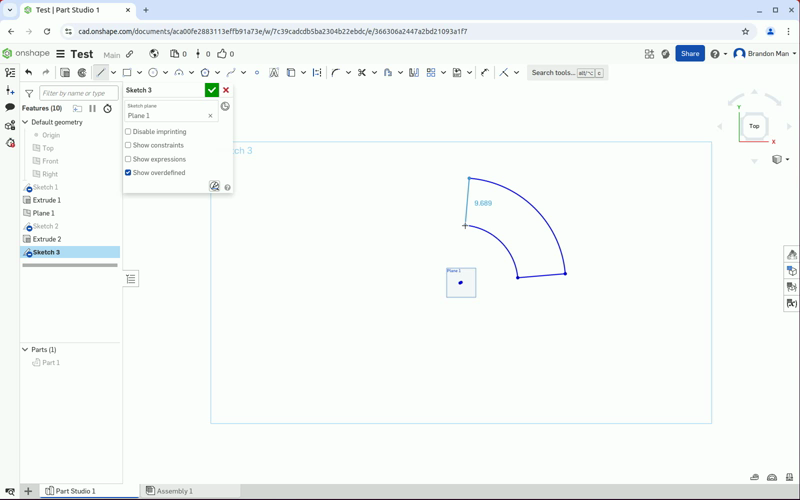
key_up(shift)
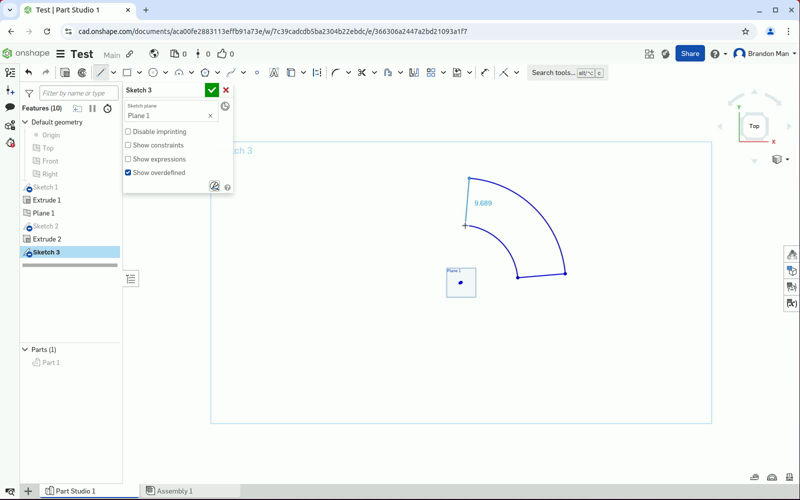
click(465, 225)
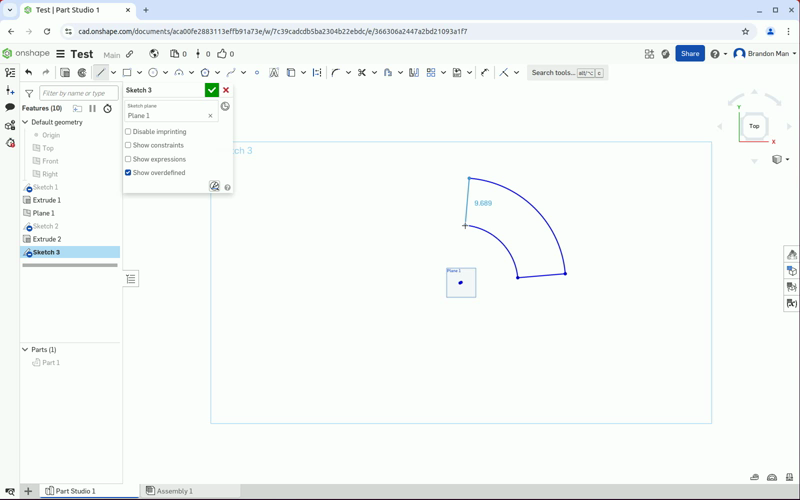
key(esc)
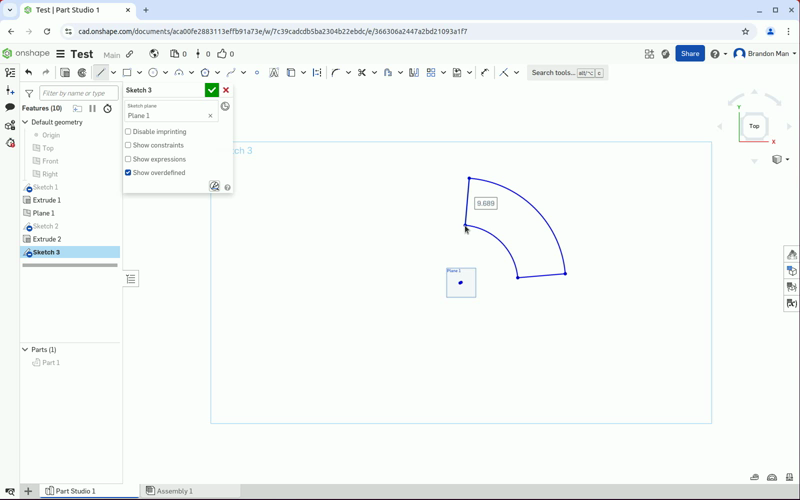
mouse_move(518, 226)
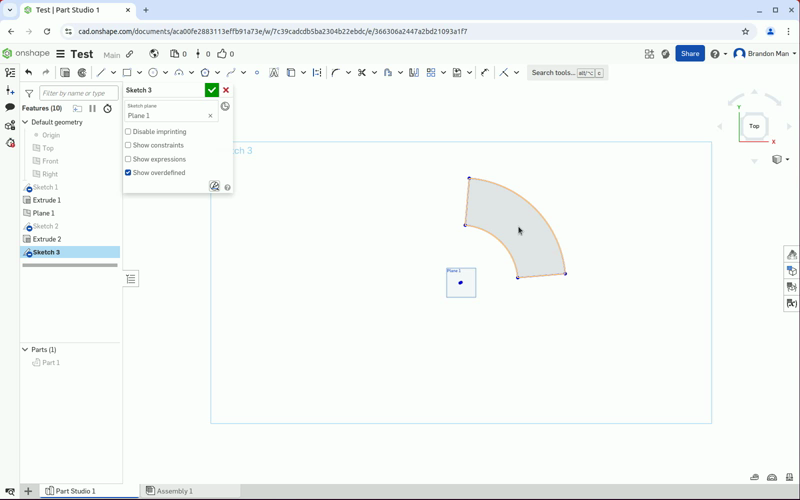
click(518, 226)
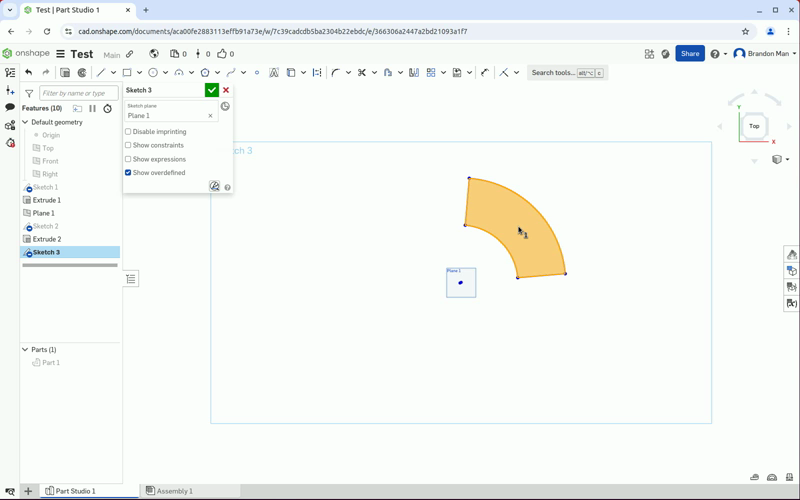
mouse_move(73, 352)
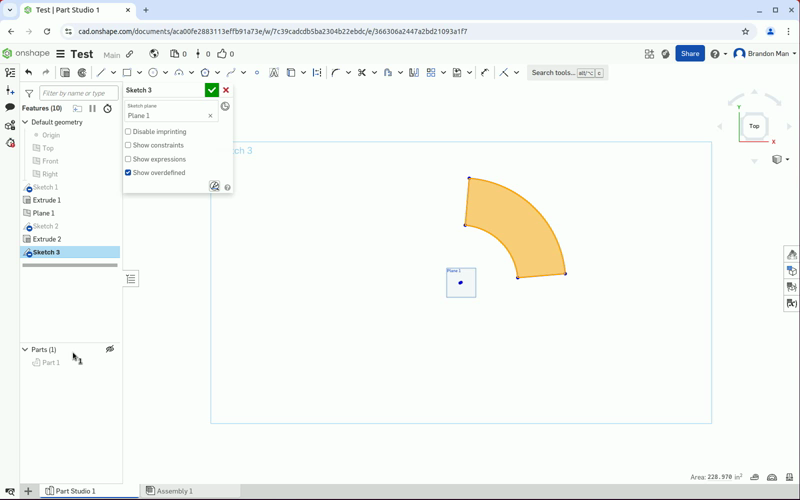
key(shift+y)
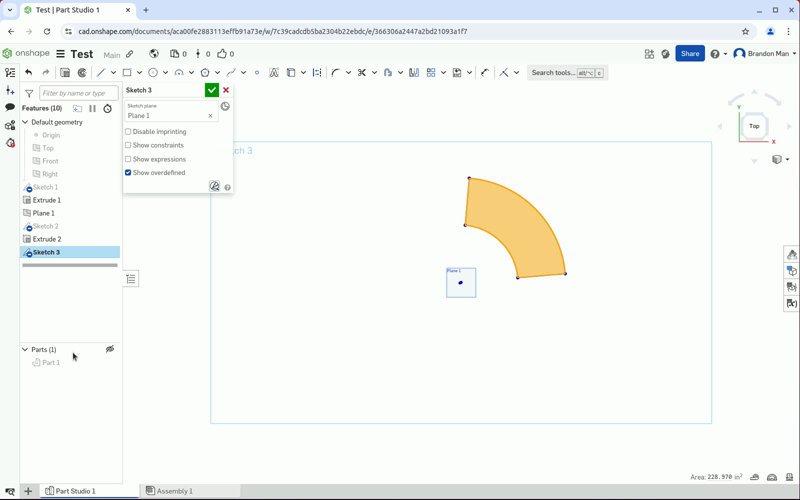
key(shift+e)
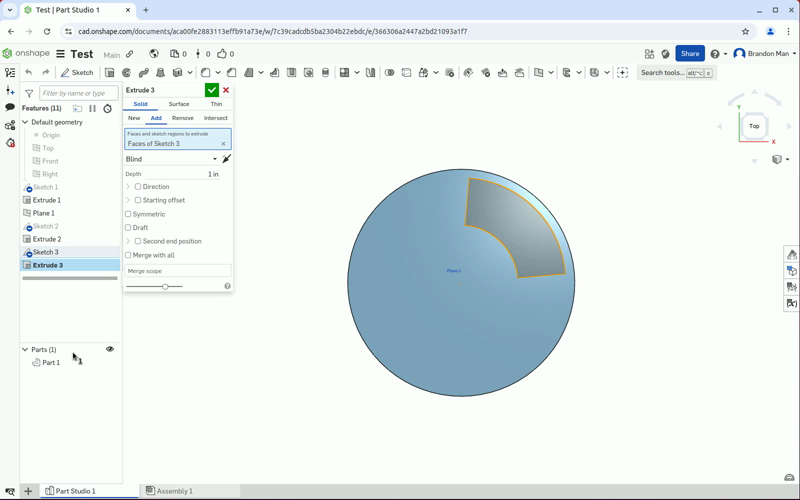
mouse_move(143, 106)
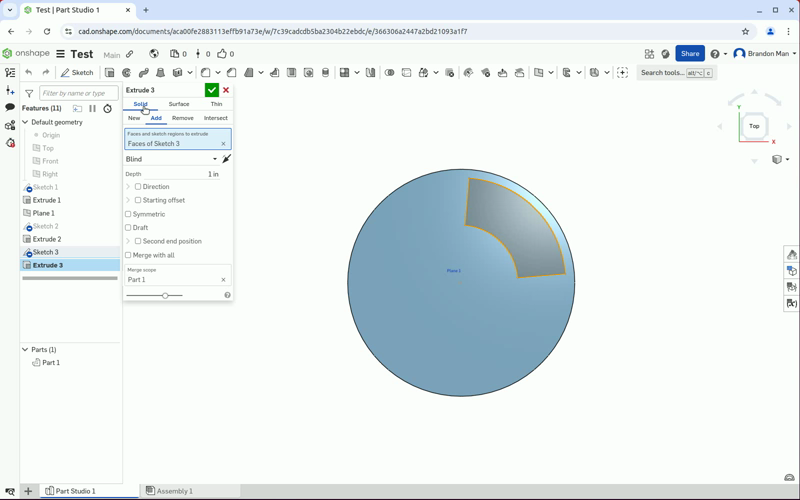
click(143, 106)
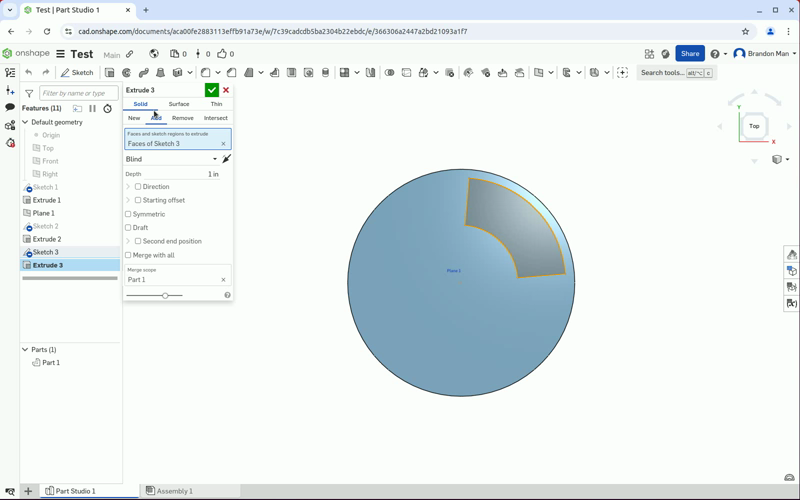
mouse_move(186, 120)
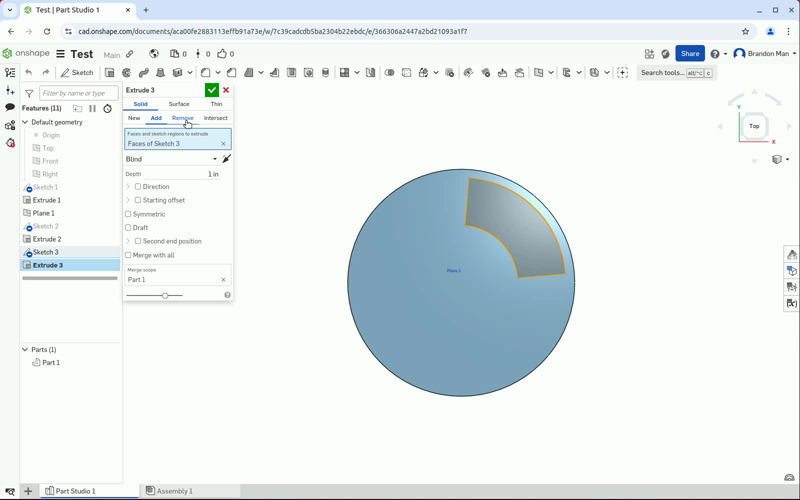
click(186, 120)
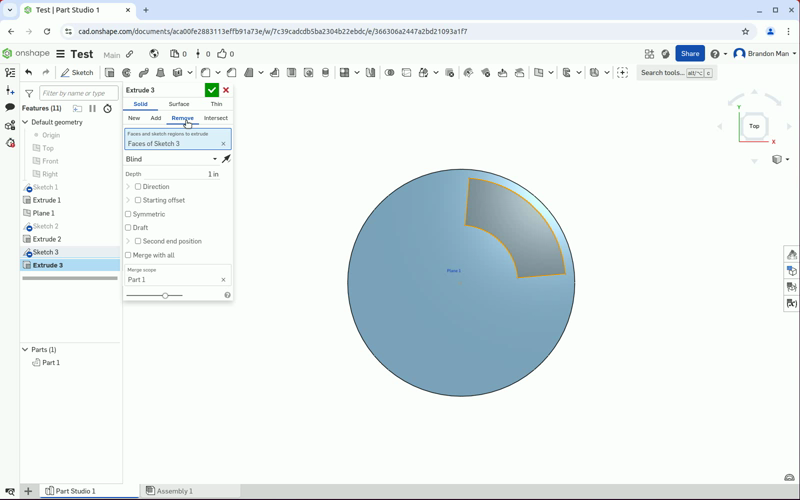
key(tab, 4)
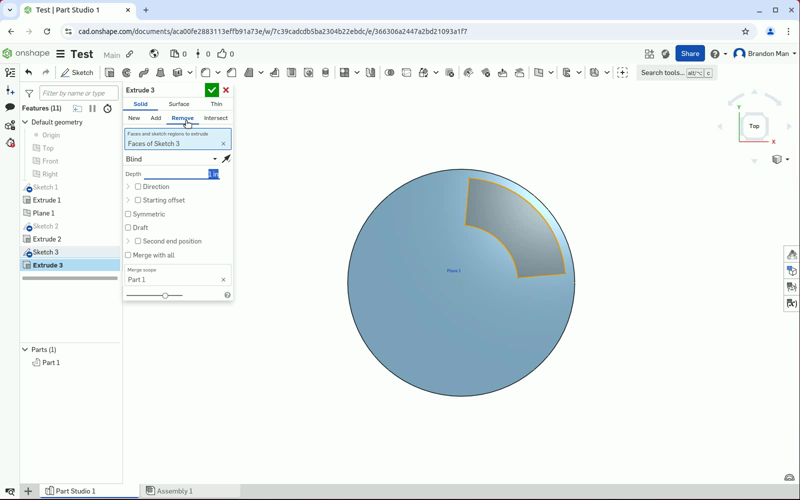
text(9.147)
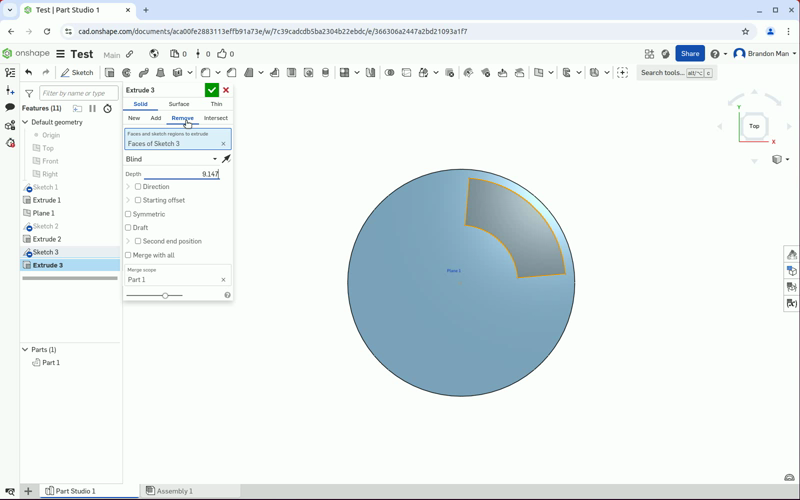
key(tab, 6)
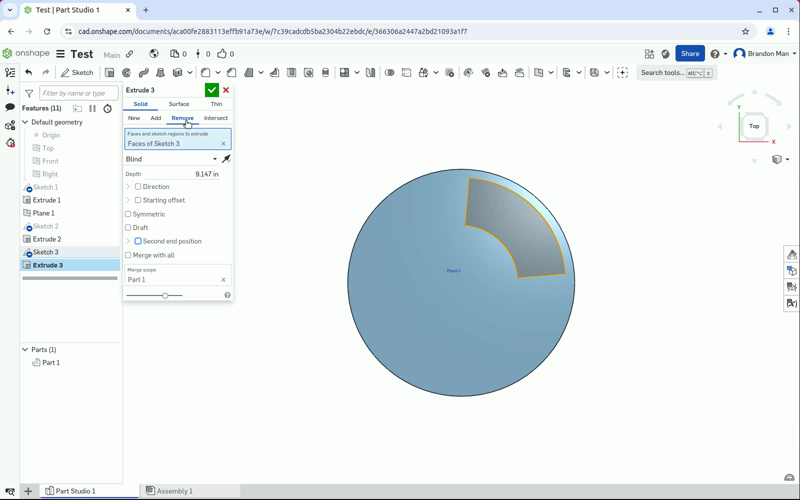
key(space)
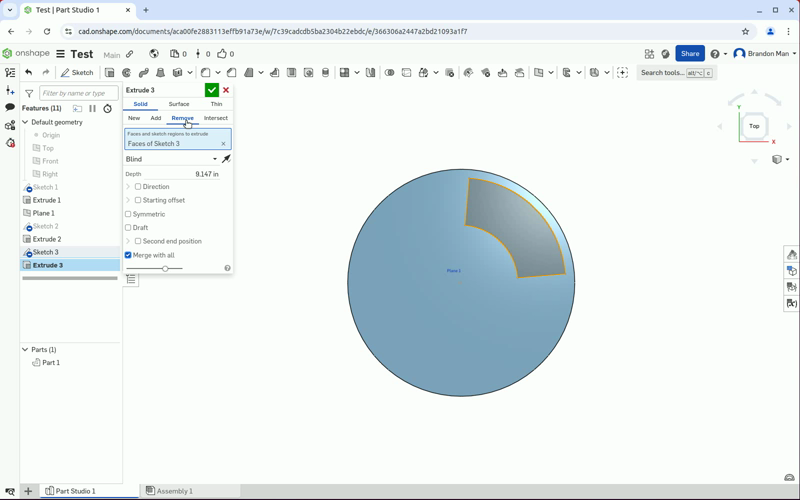
key(enter)
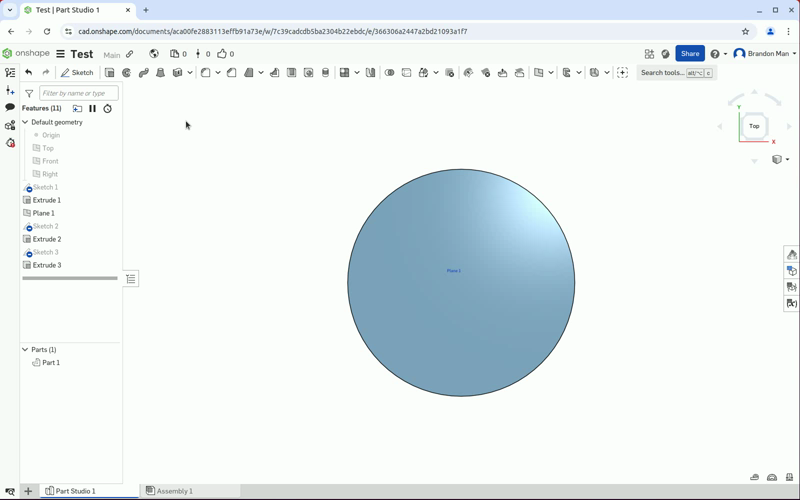
key(shift+h)
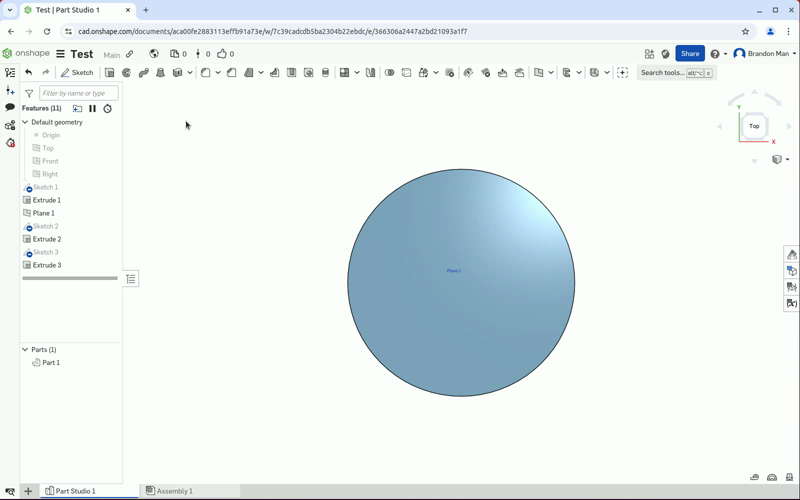
key(shift+h)
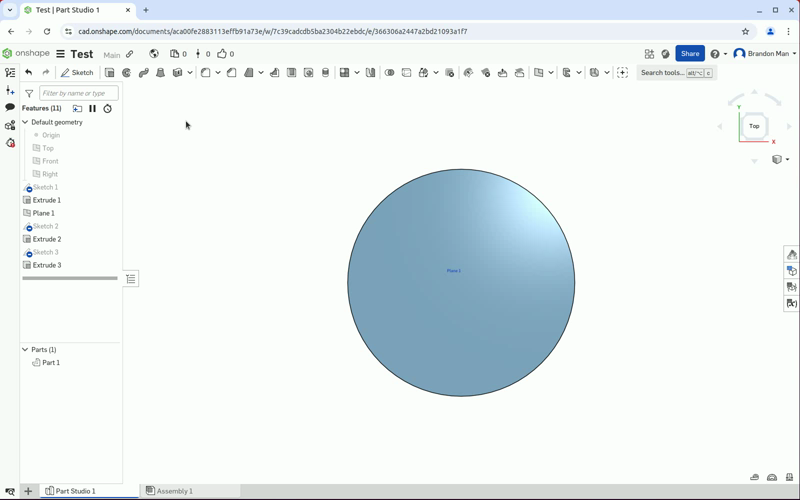
mouse_move(73, 189)
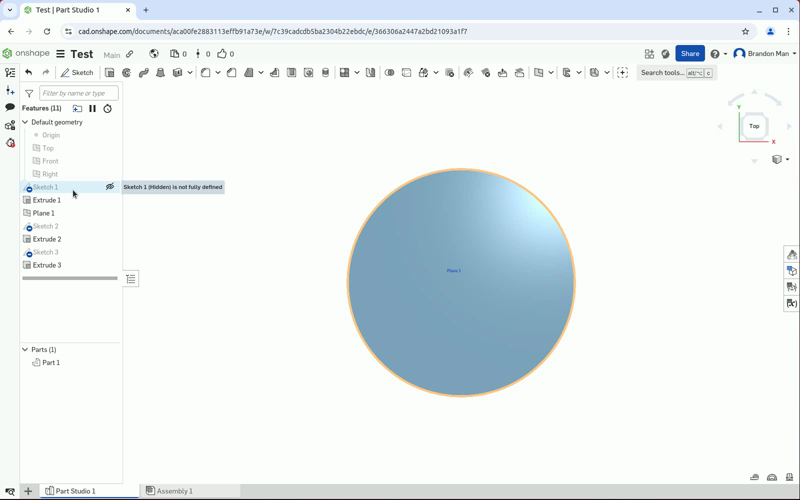
click(73, 189)
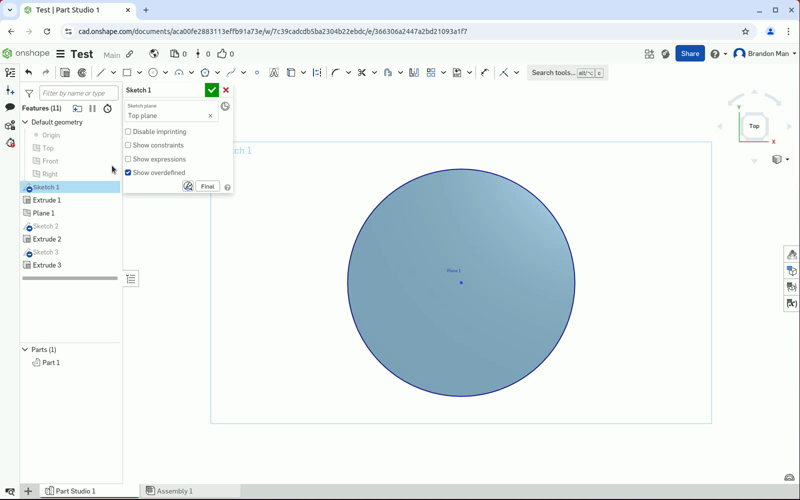
mouse_move(229, 92)
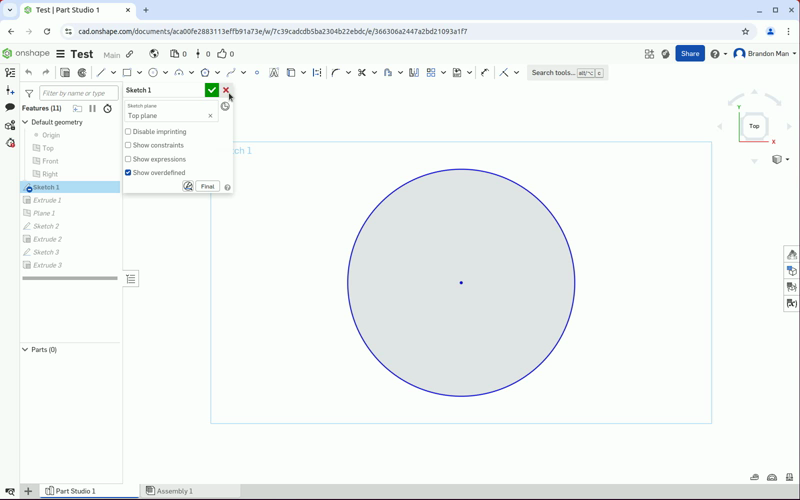
click(229, 92)
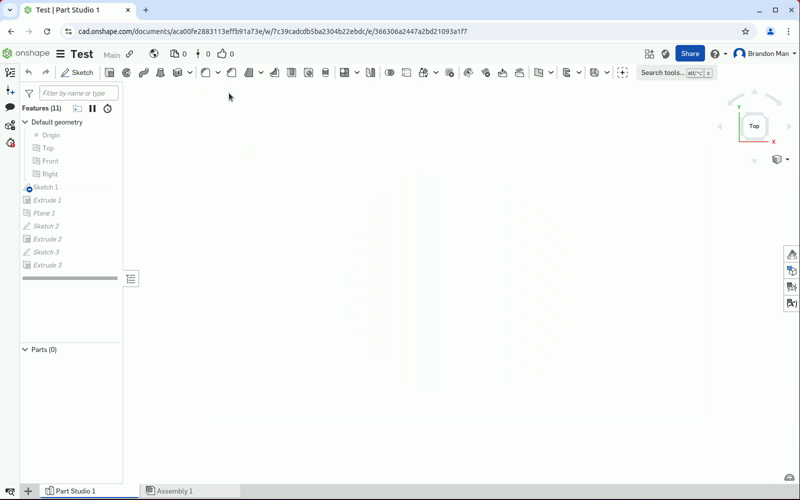
key(shift+s)
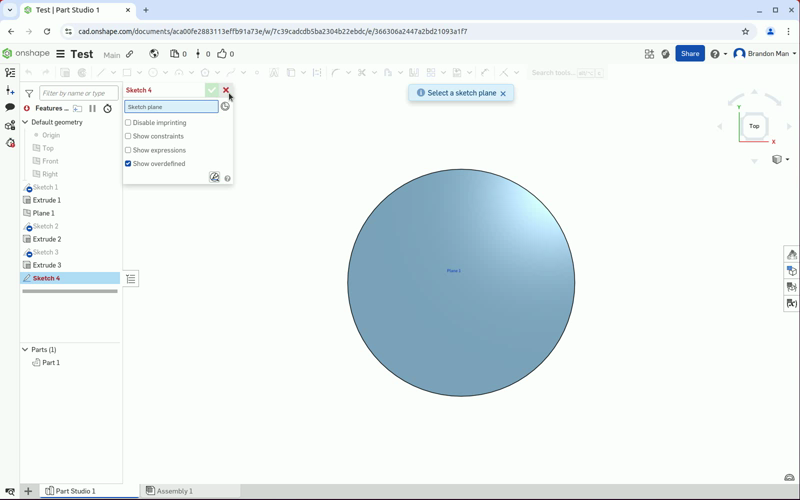
mouse_move(73, 215)
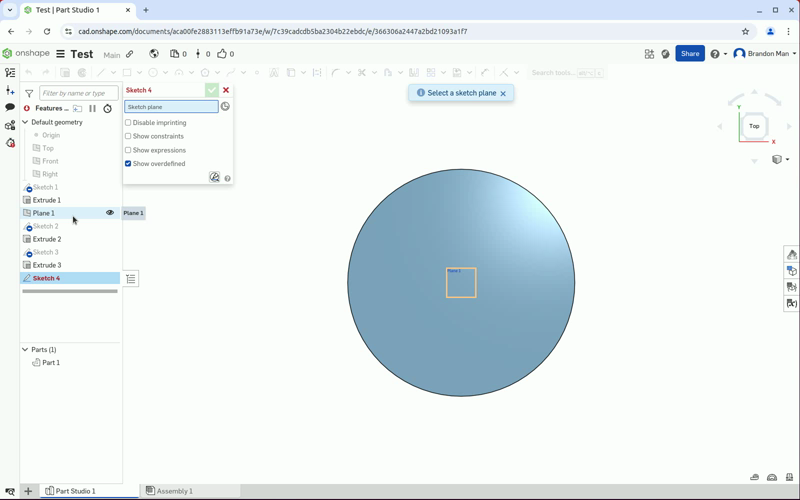
click(73, 215)
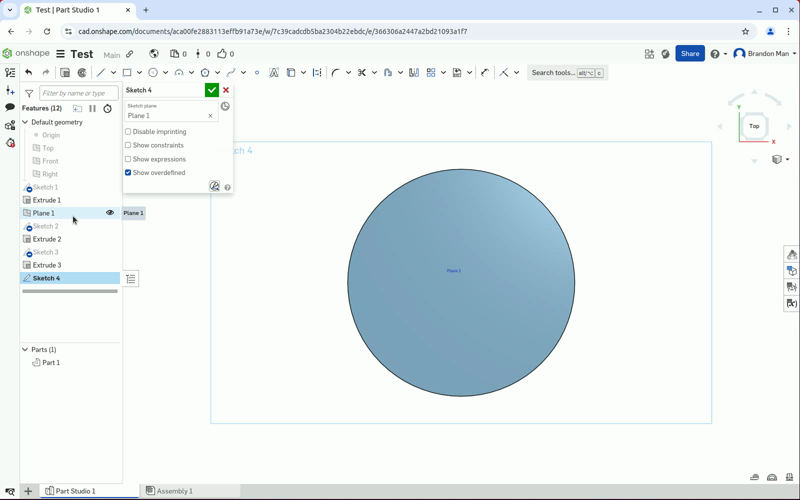
mouse_move(73, 352)
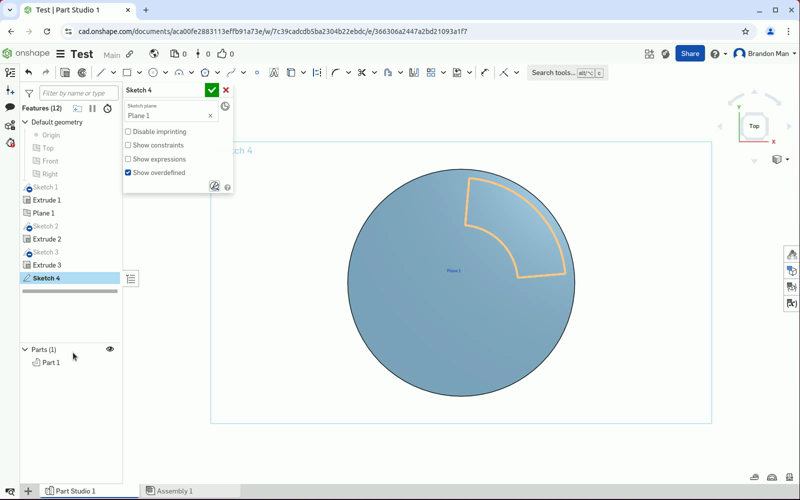
key(y)
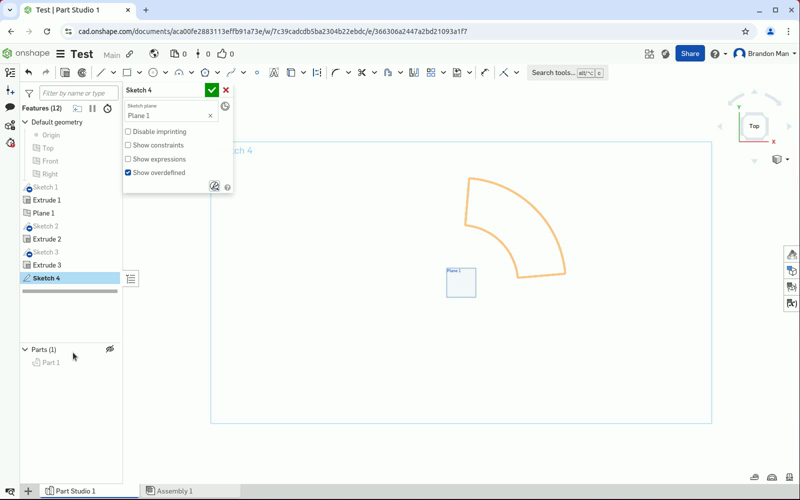
key(a)
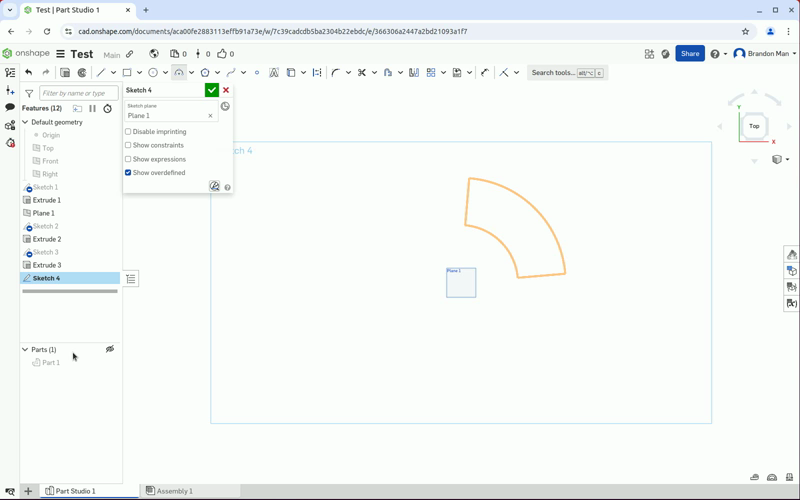
key_down(shift)
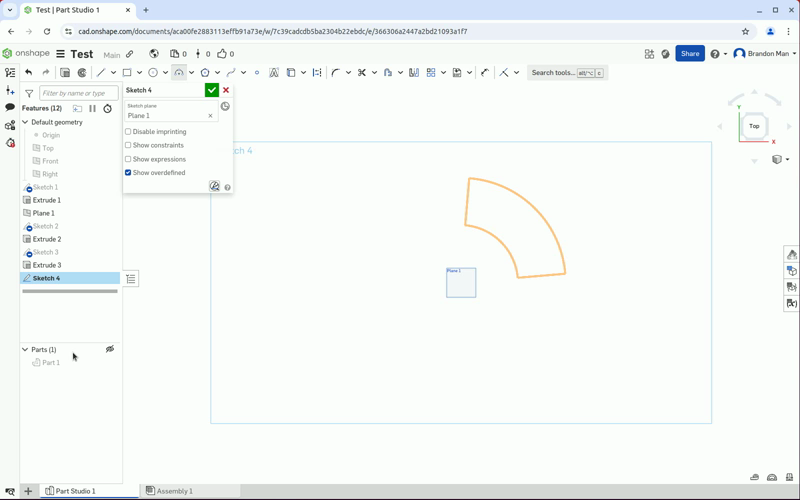
mouse_move(356, 292)
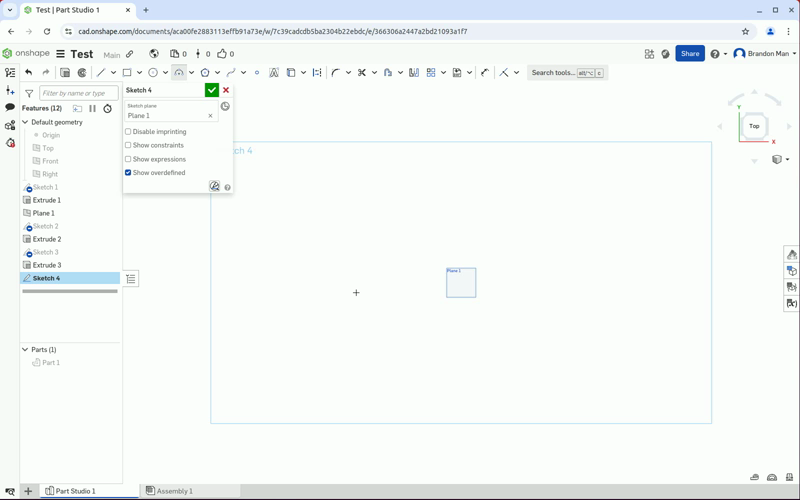
click(356, 292)
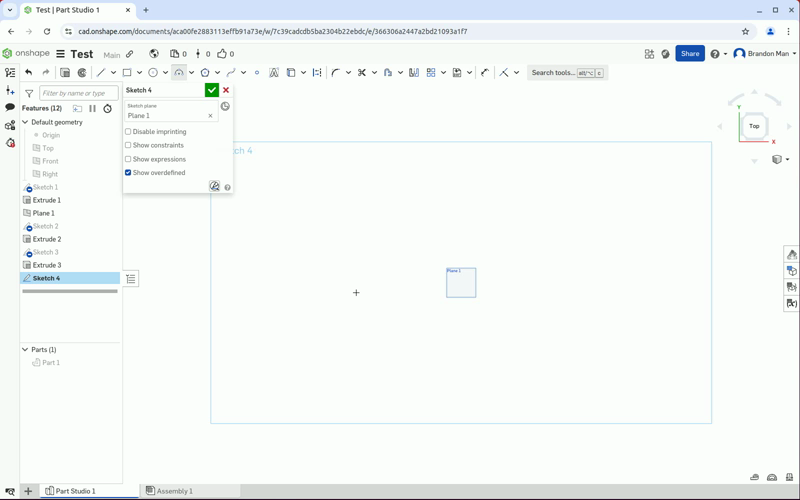
key_up(shift)
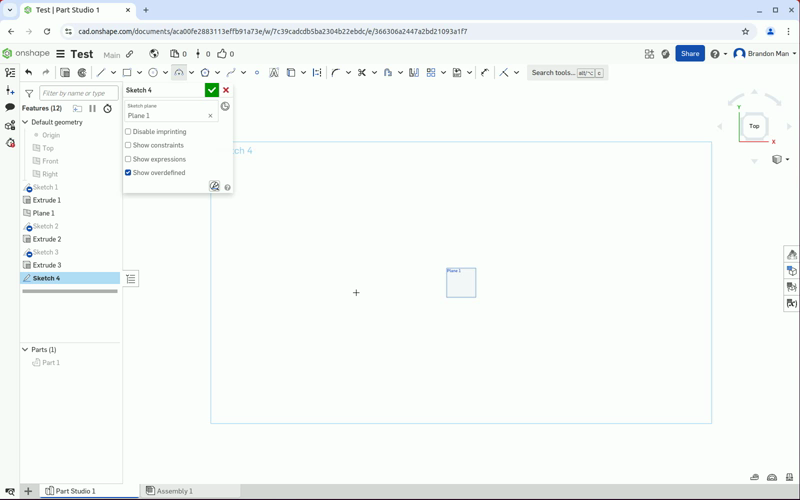
key_down(shift)
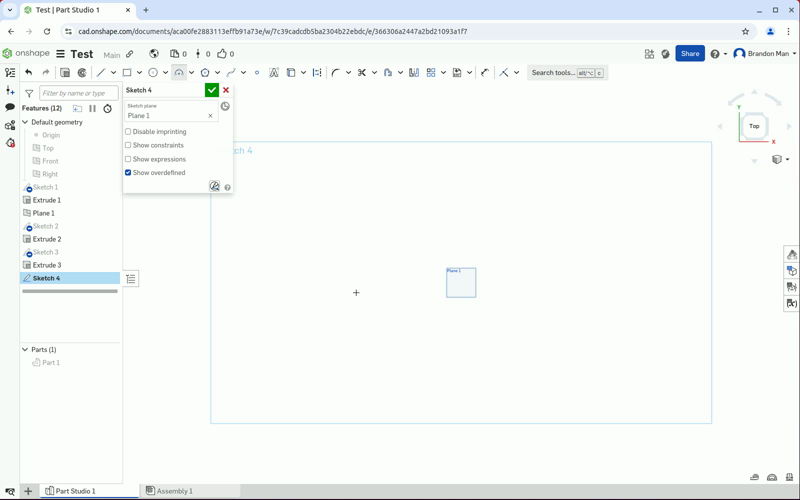
mouse_move(452, 387)
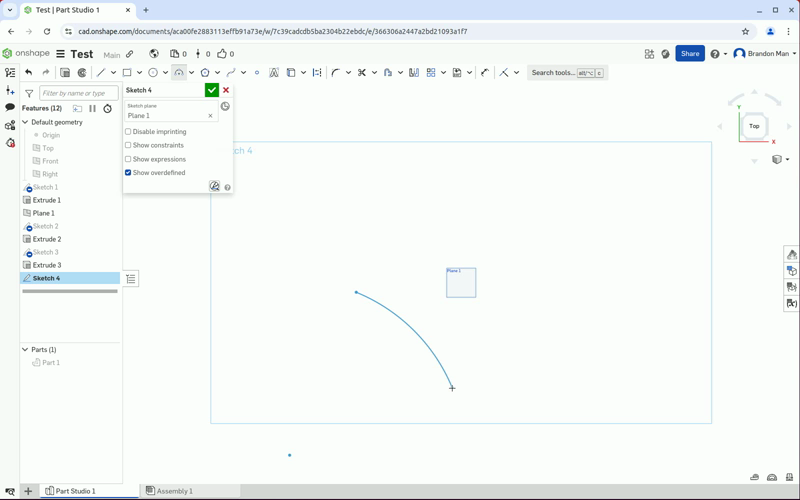
click(452, 387)
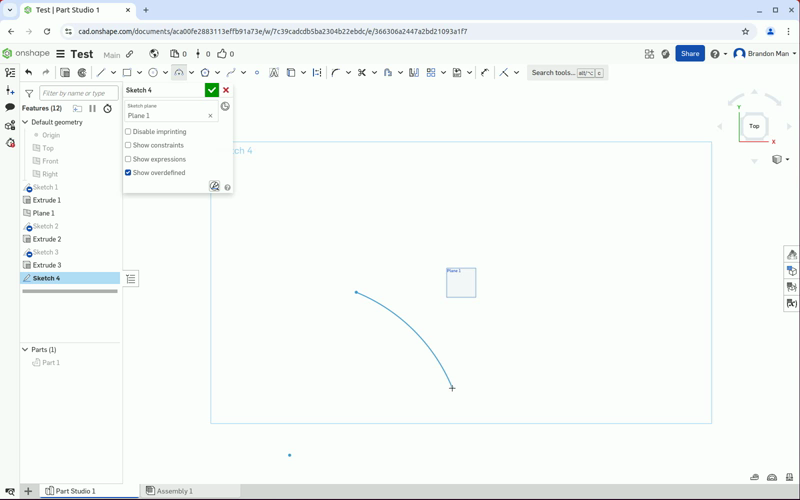
mouse_move(386, 357)
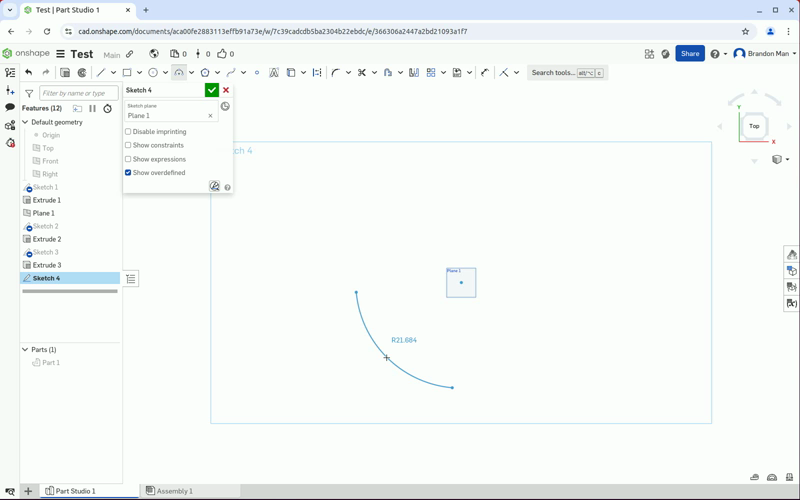
click(386, 357)
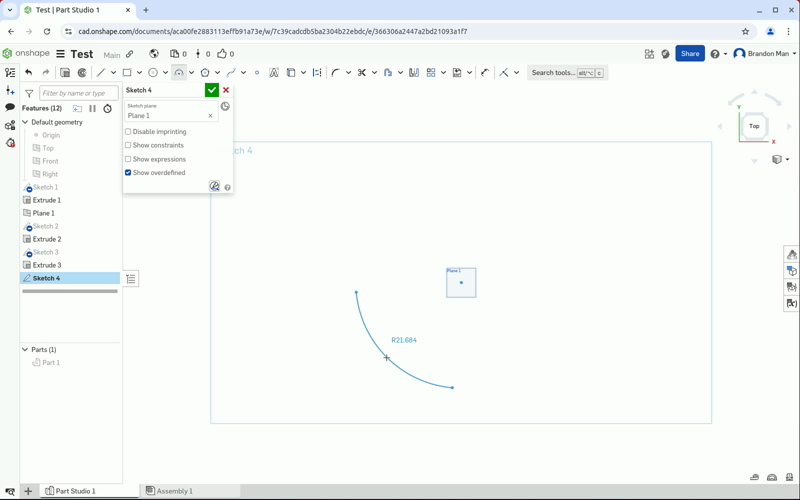
key_up(shift)
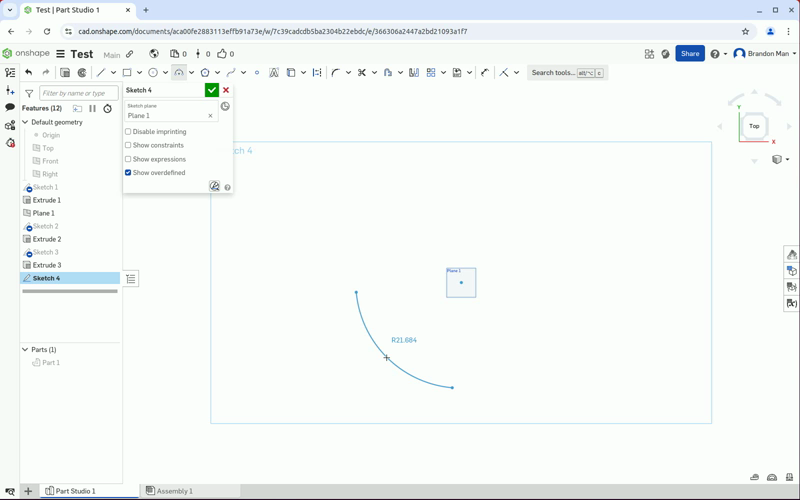
key(esc)
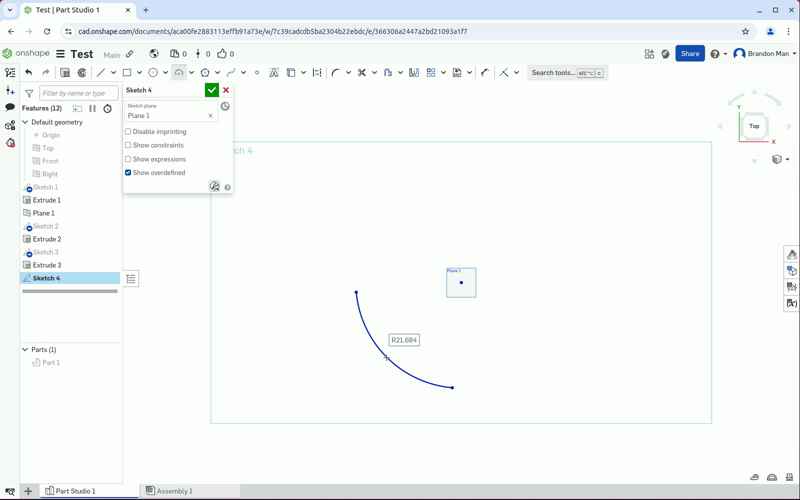
key(l)
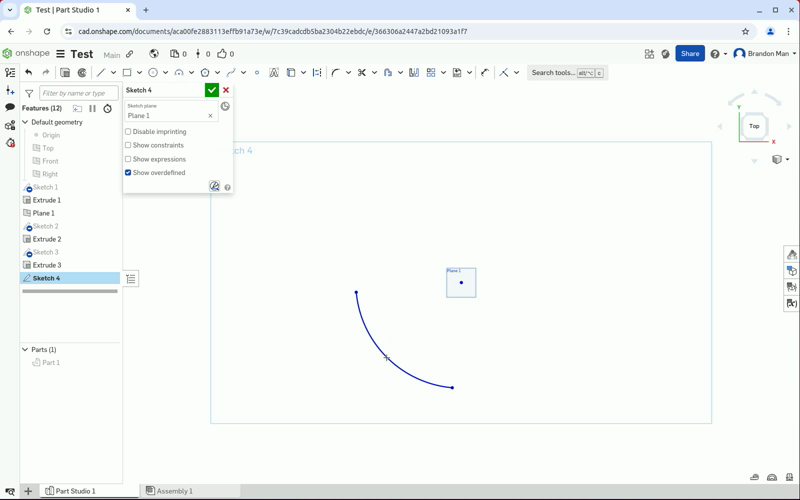
mouse_move(452, 387)
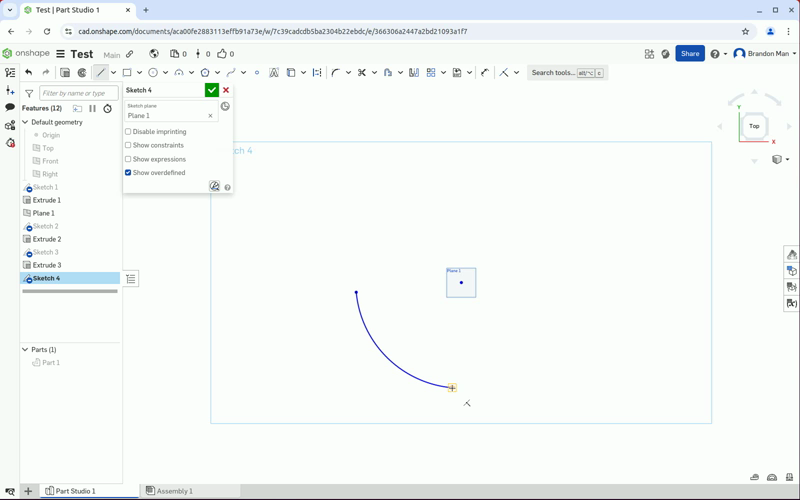
click(452, 387)
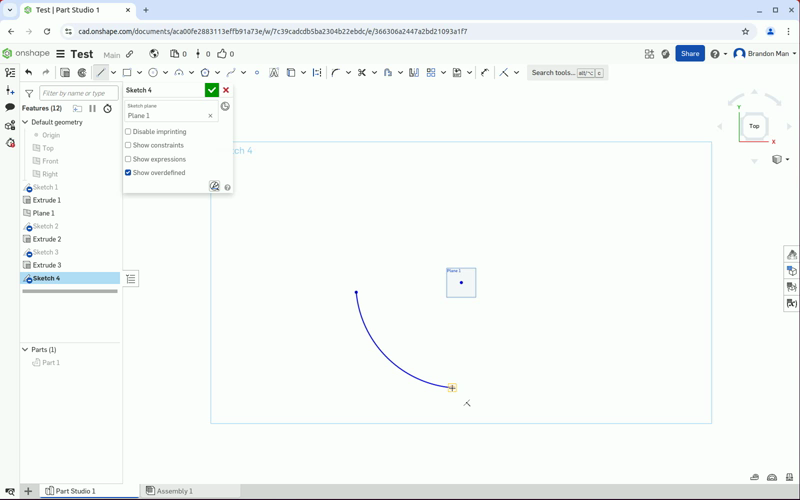
key_down(shift)
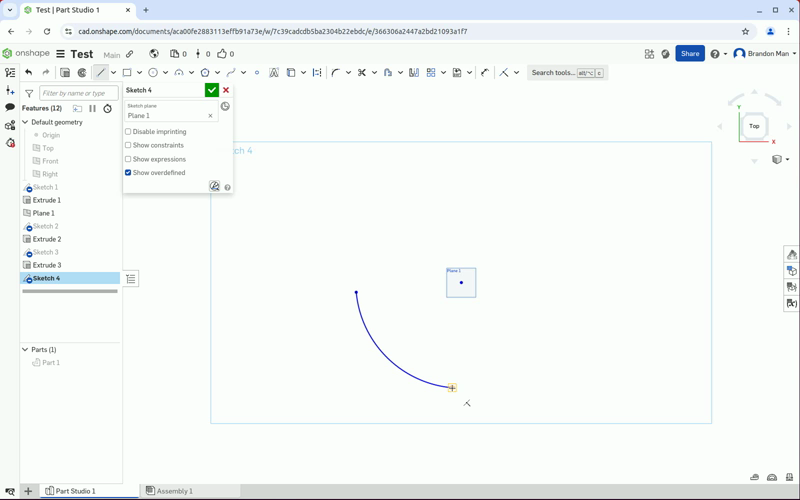
mouse_move(482, 387)
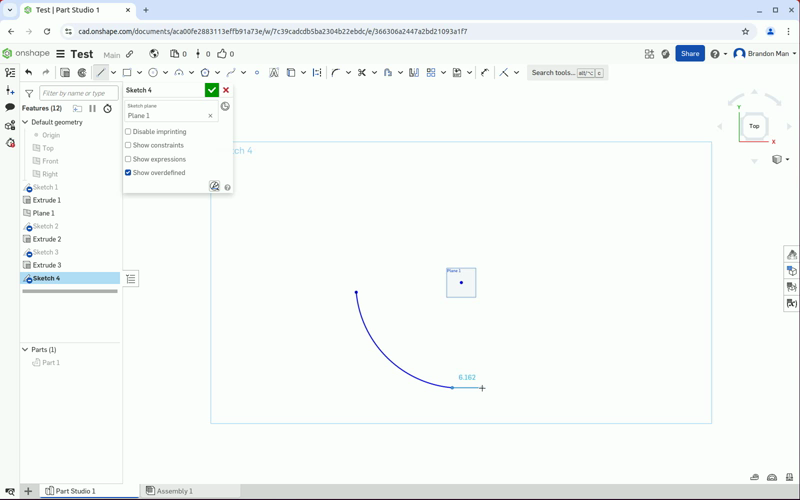
mouse_move(456, 340)
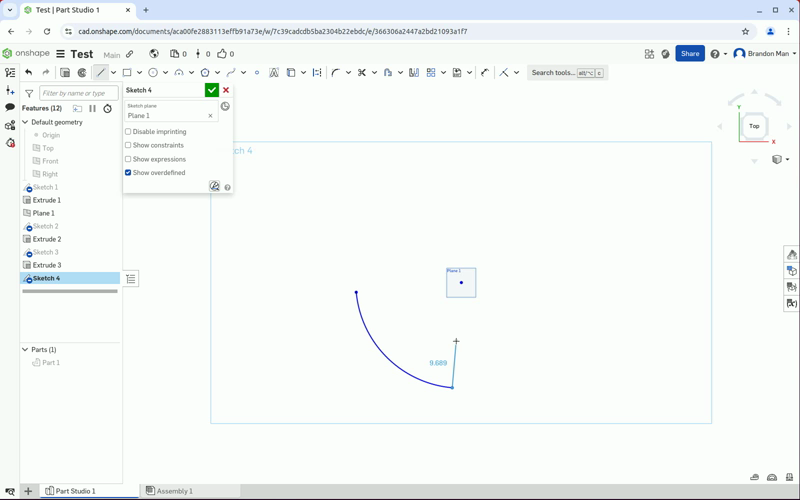
click(456, 340)
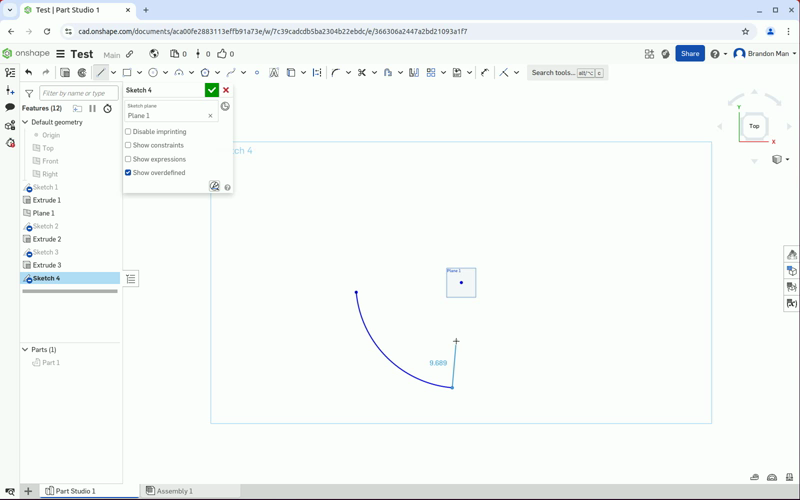
key_up(shift)
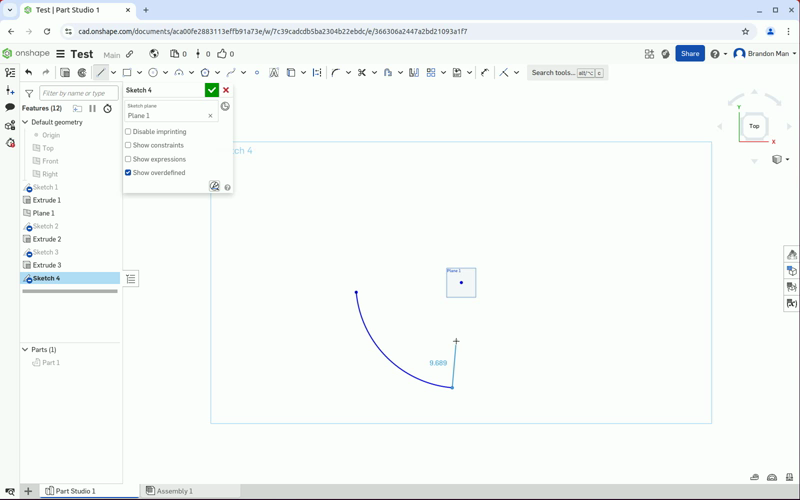
key(esc)
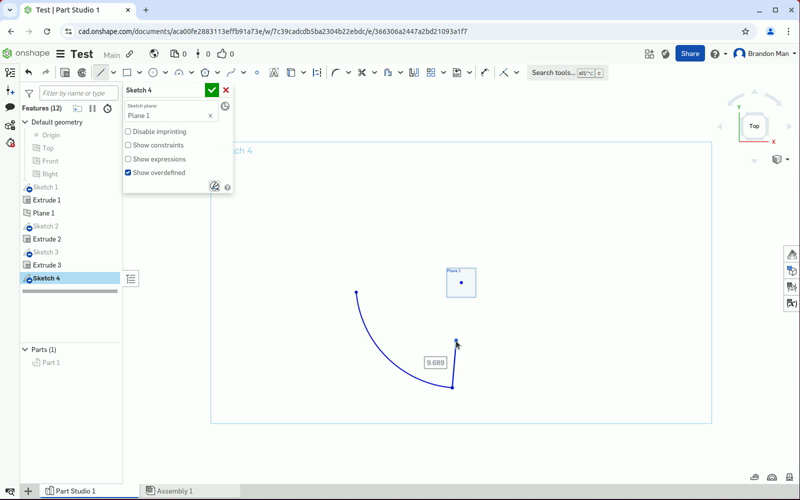
key(a)
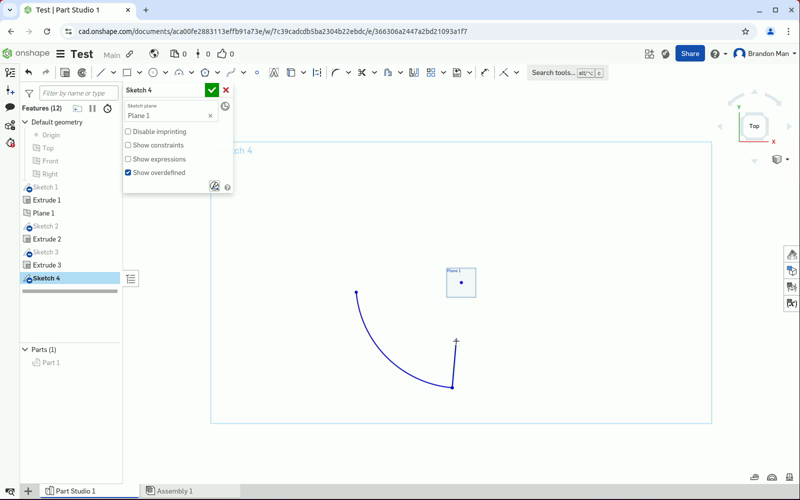
mouse_move(456, 340)
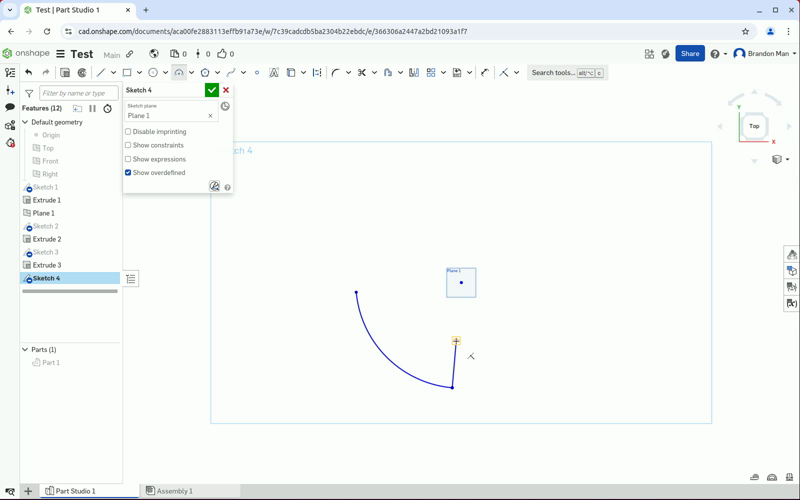
click(456, 340)
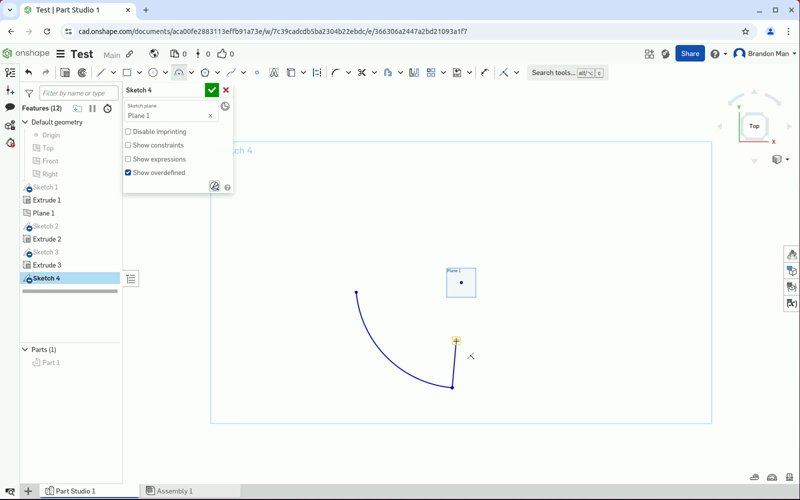
key_down(shift)
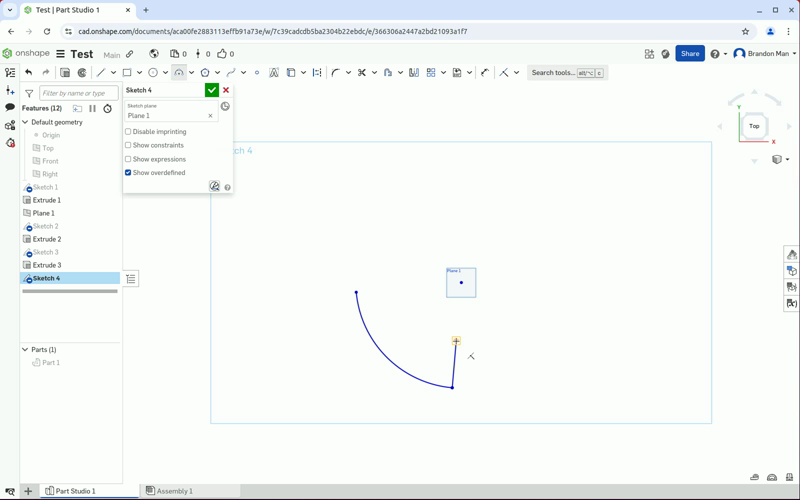
mouse_move(403, 288)
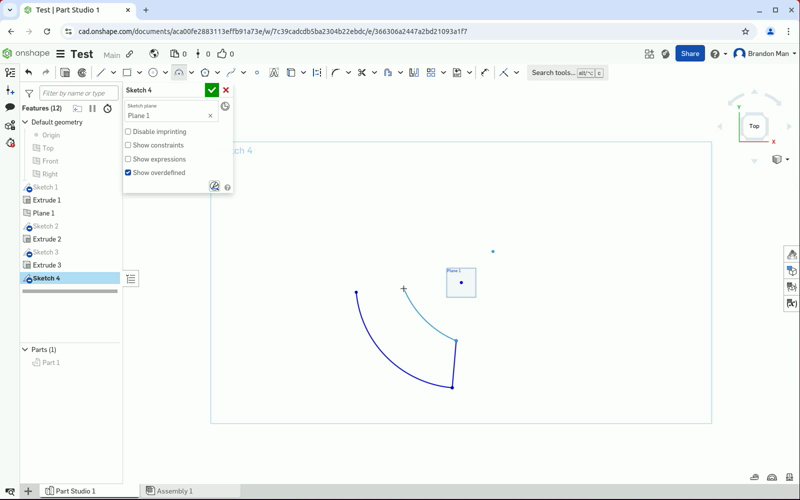
click(403, 288)
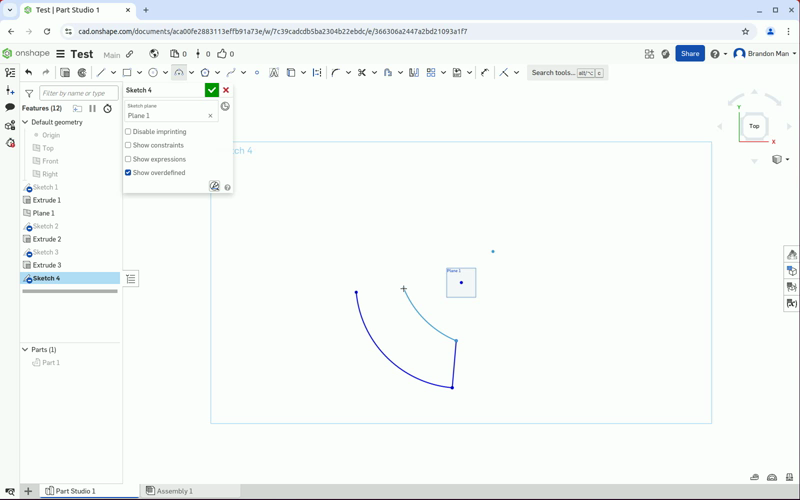
mouse_move(420, 323)
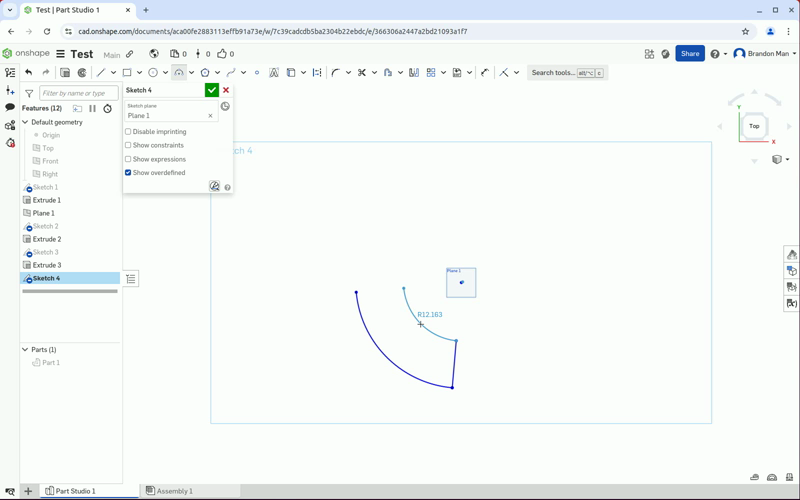
click(420, 323)
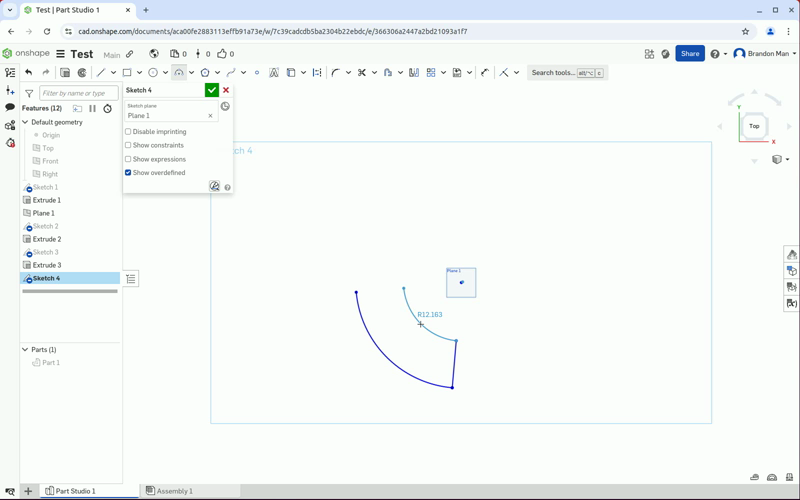
key_up(shift)
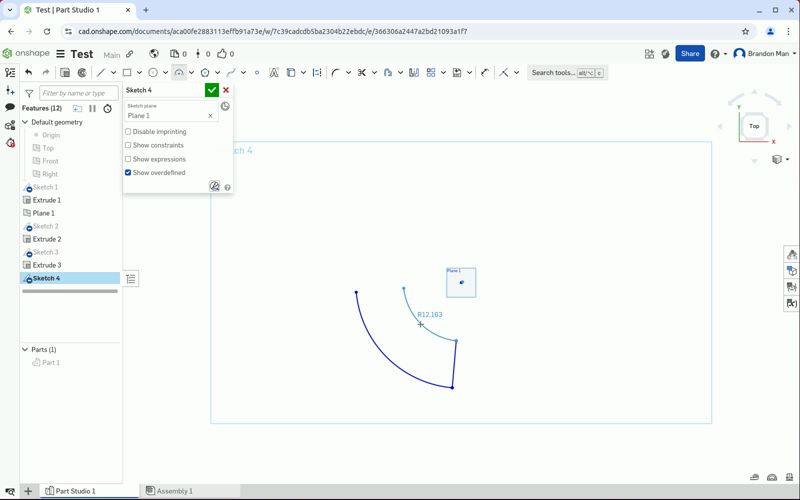
key(esc)
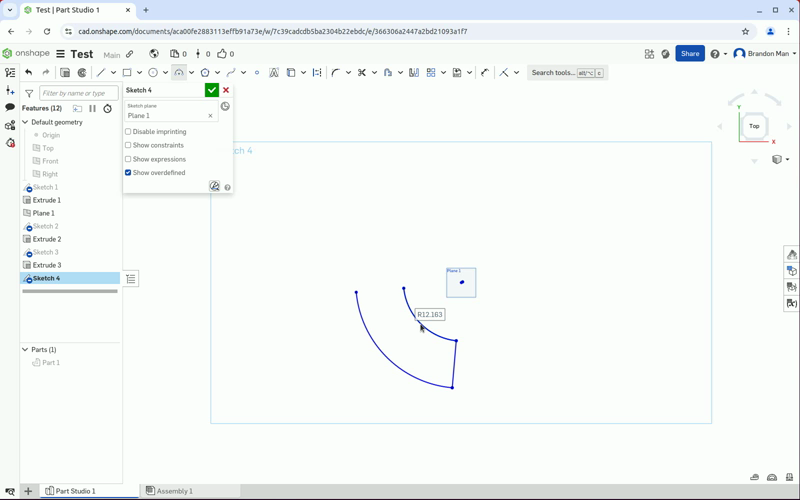
key(l)
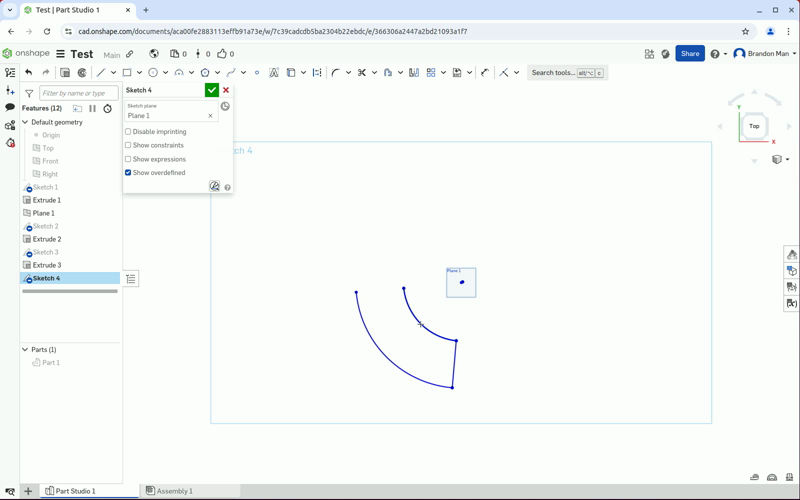
mouse_move(403, 288)
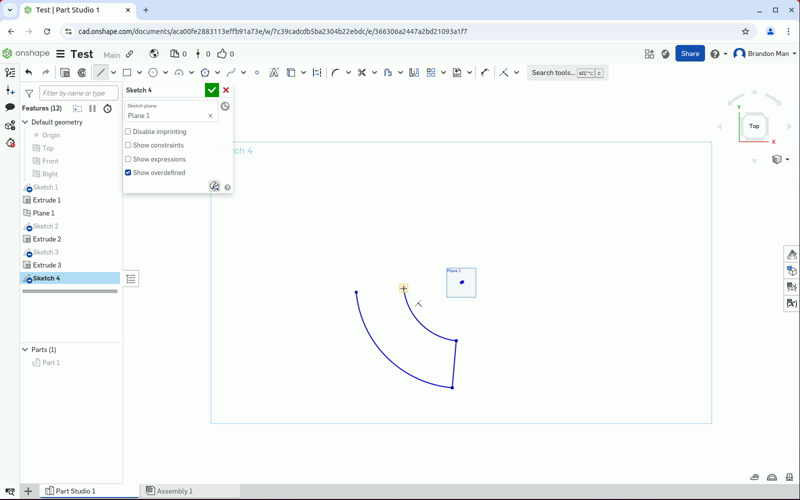
click(403, 288)
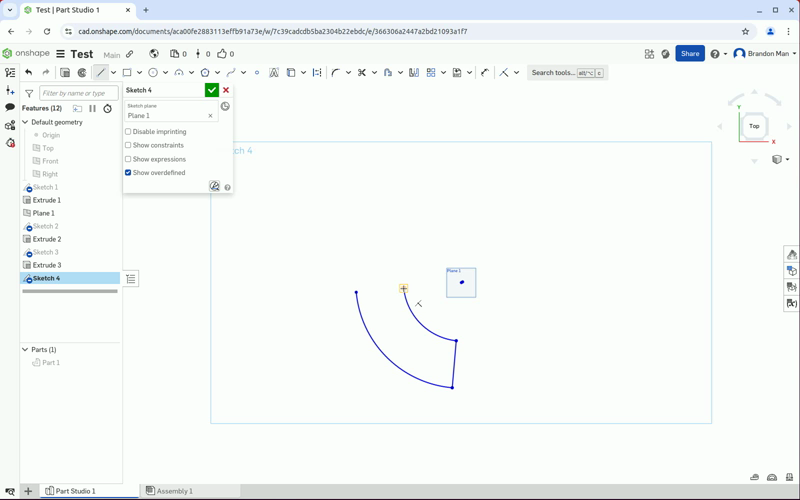
mouse_move(433, 288)
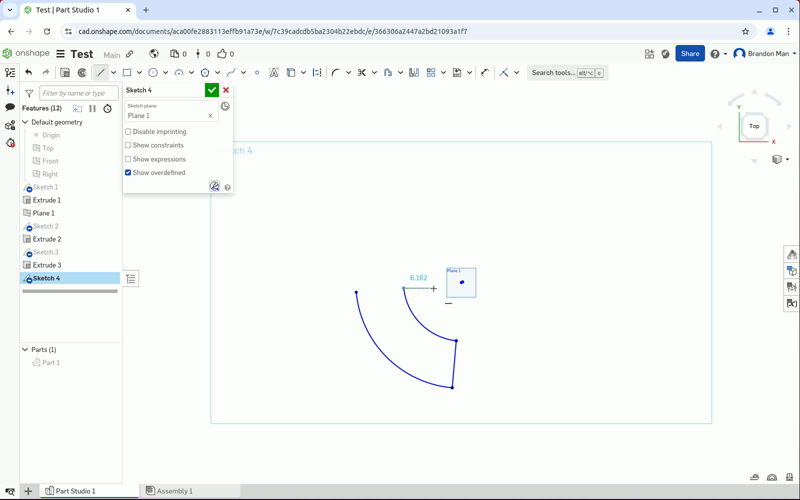
key_down(shift)
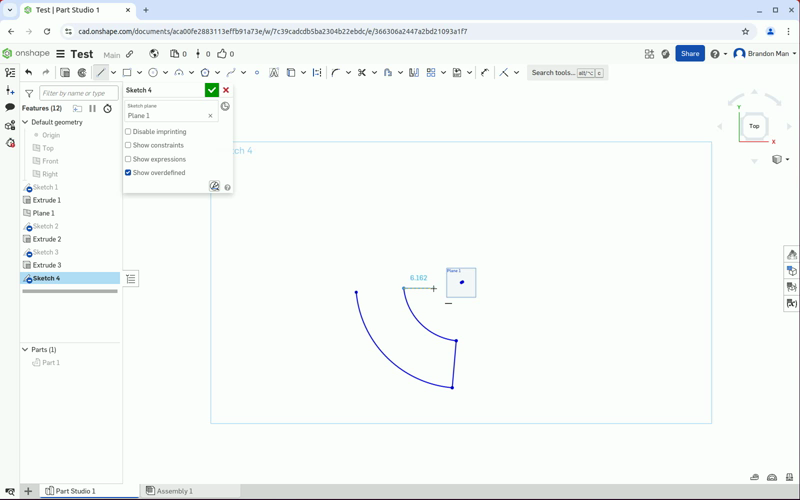
mouse_move(356, 292)
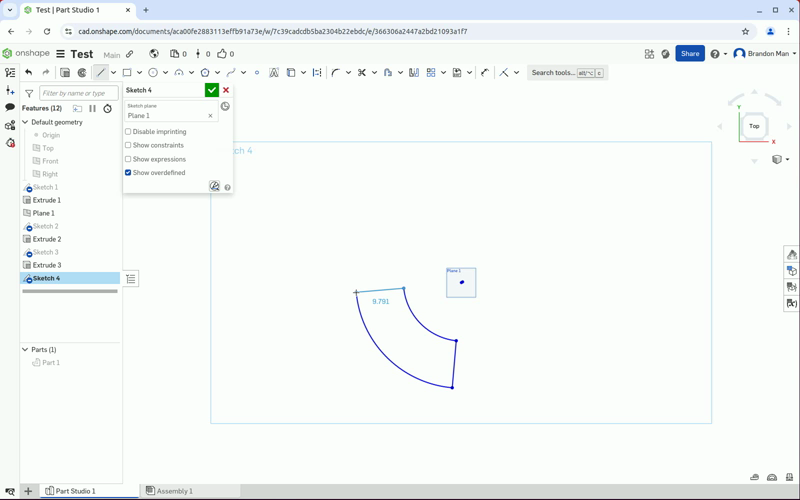
key_up(shift)
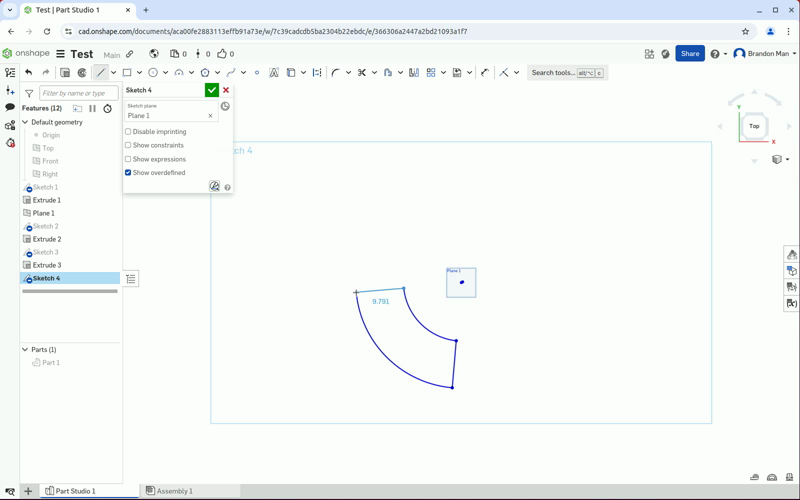
click(356, 292)
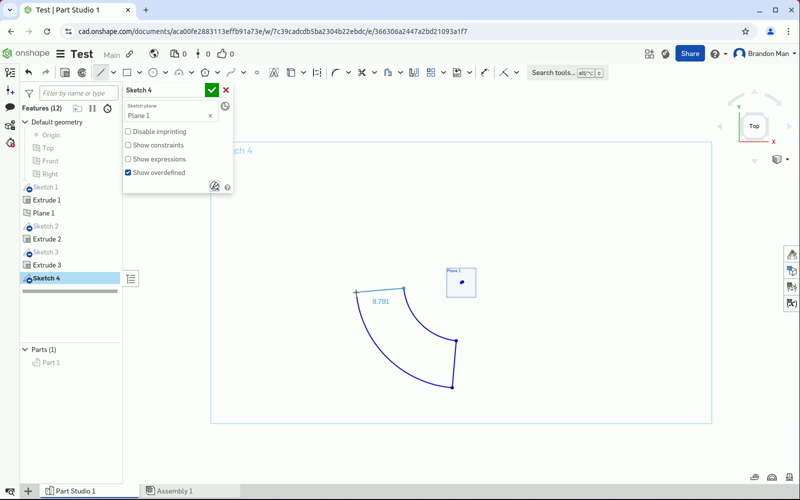
key(esc)
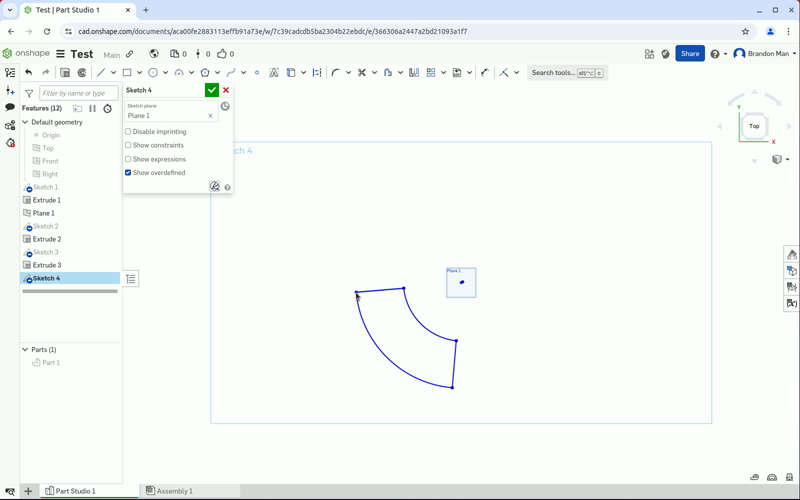
mouse_move(398, 328)
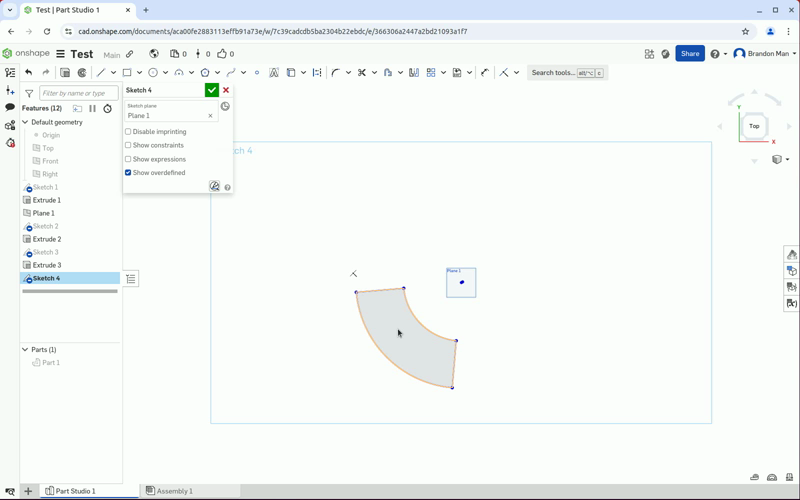
click(398, 328)
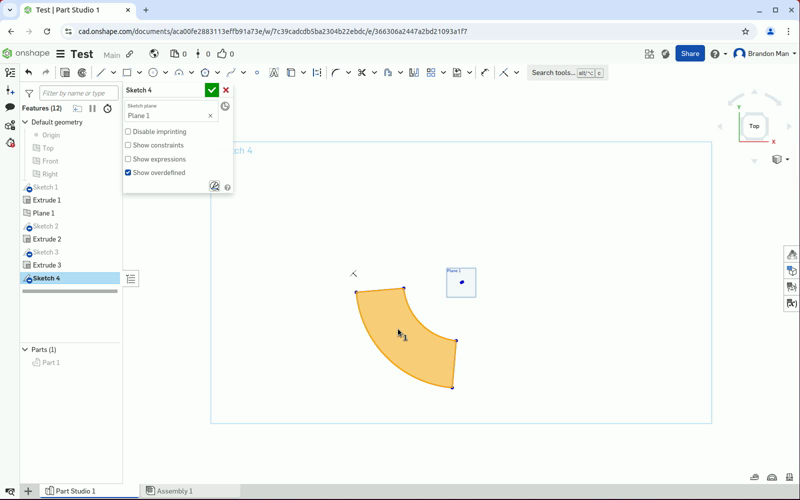
mouse_move(73, 352)
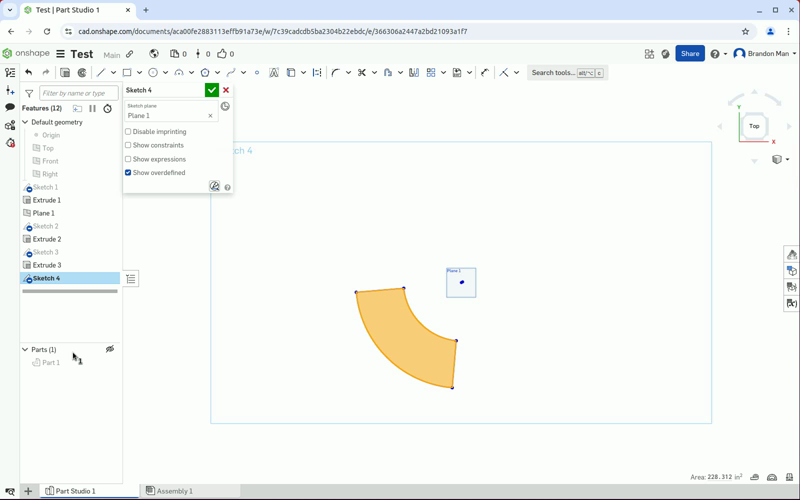
key(shift+y)
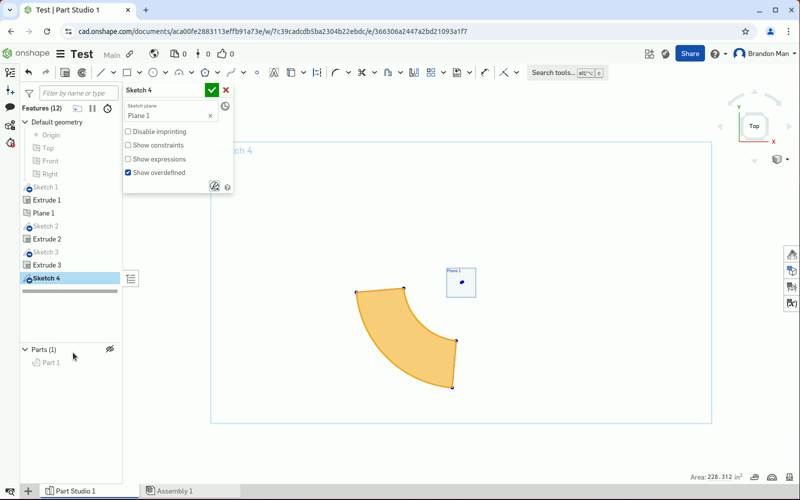
key(shift+e)
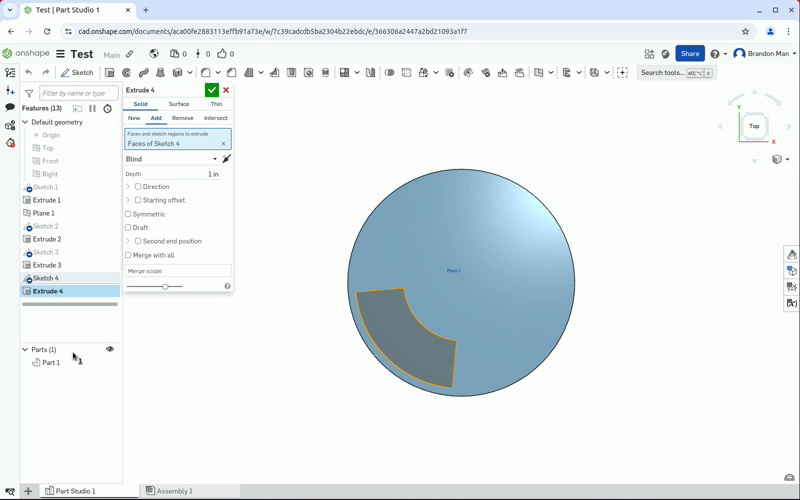
mouse_move(143, 106)
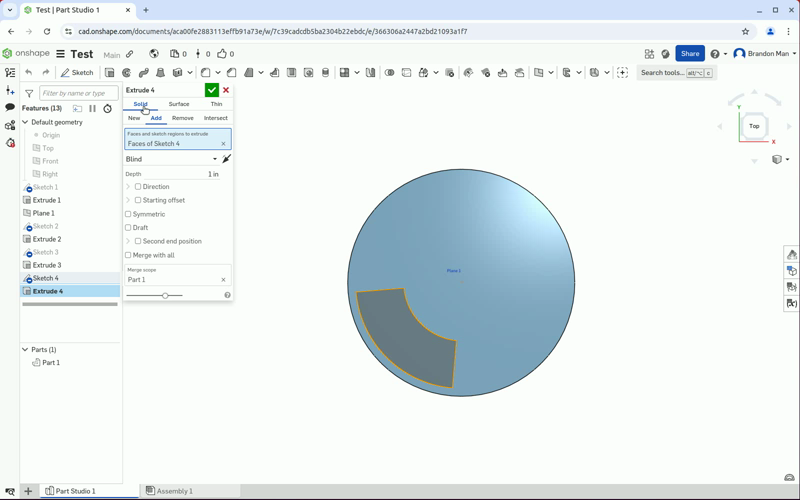
click(143, 106)
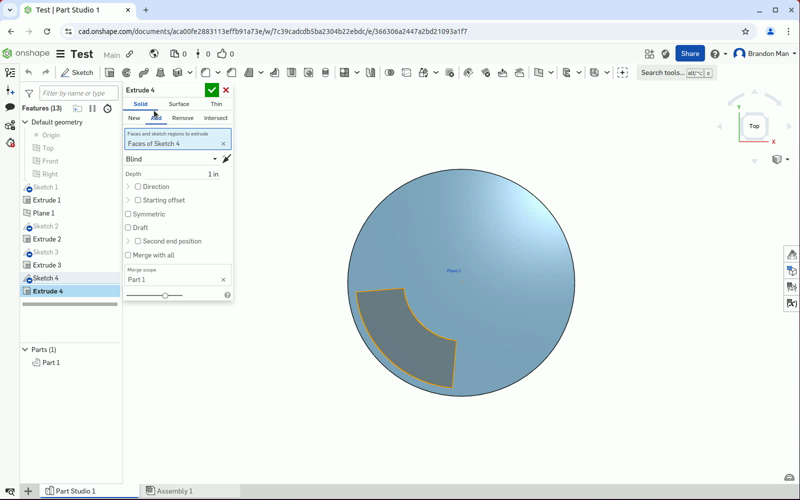
mouse_move(186, 120)
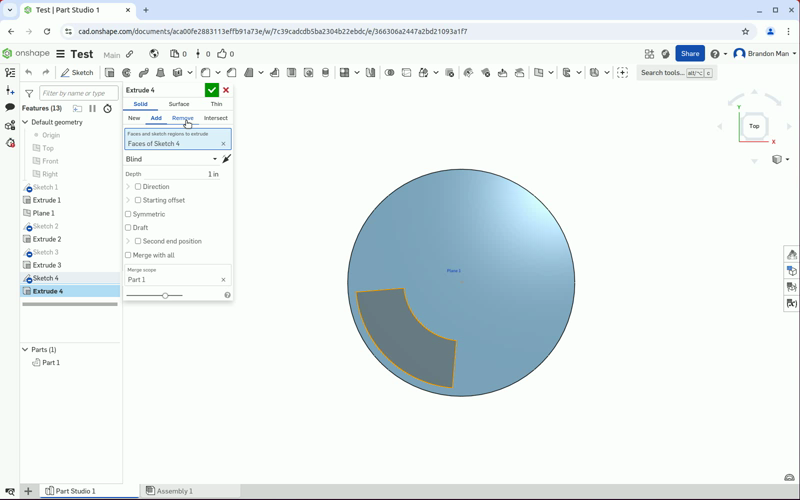
click(186, 120)
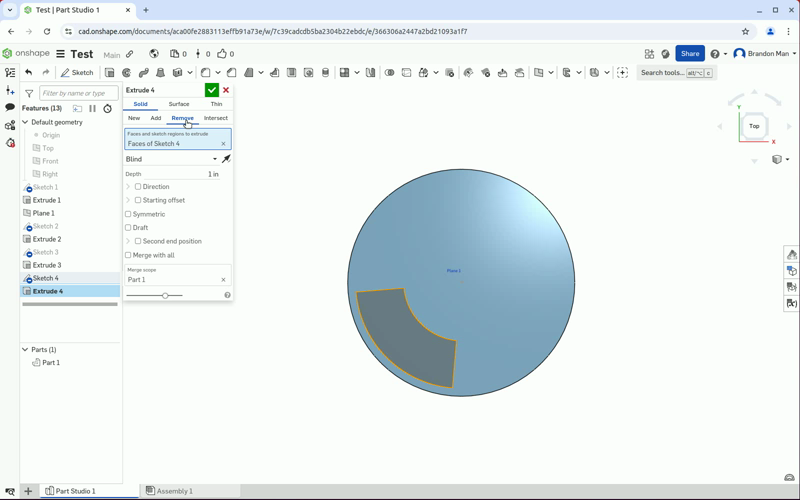
key(tab, 4)
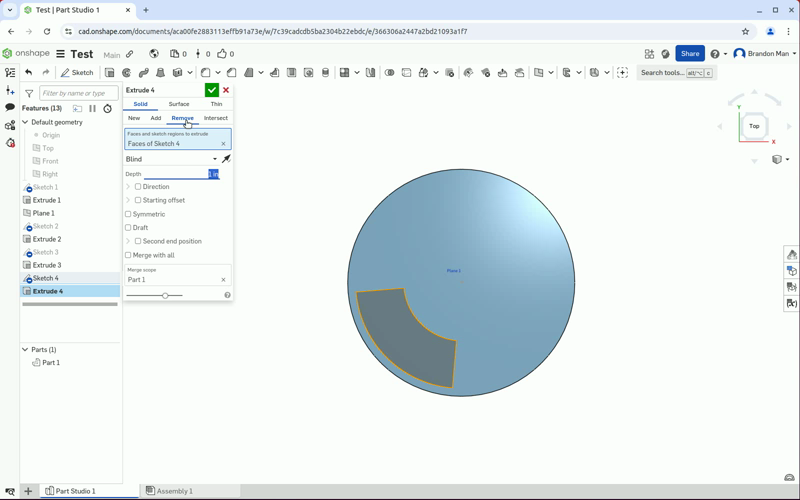
text(9.147)
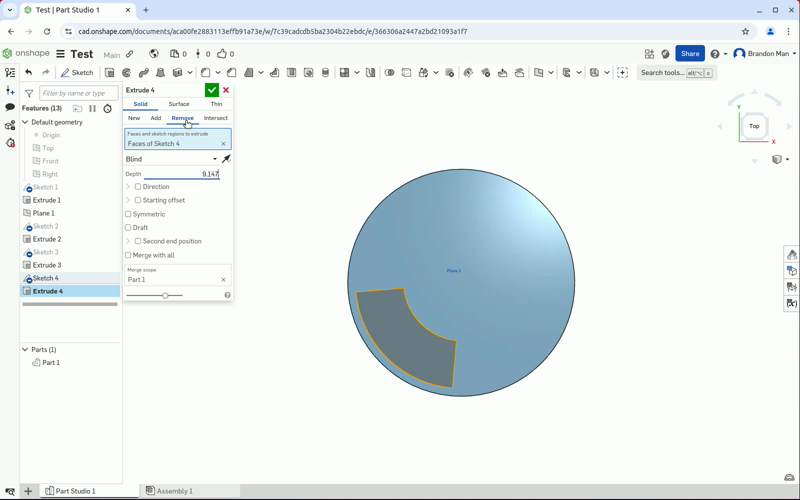
key(tab, 6)
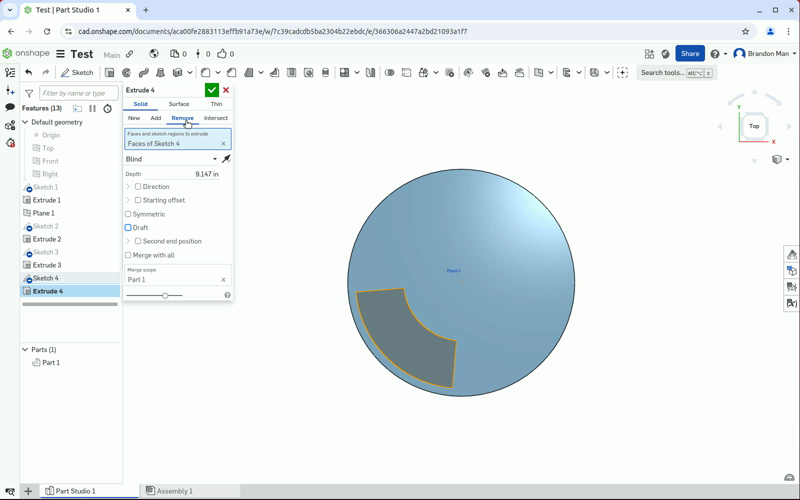
key(space)
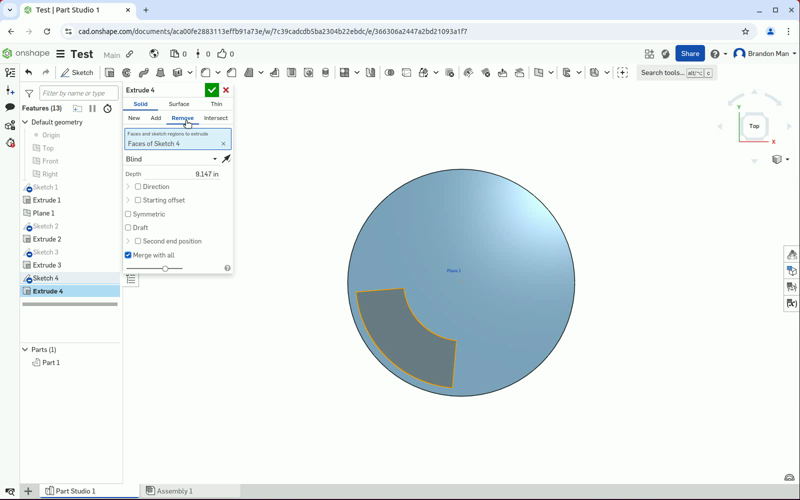
key(enter)
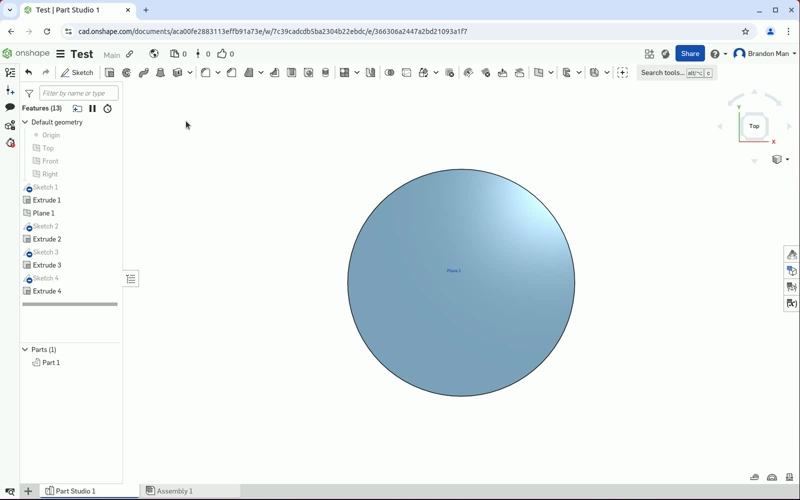
key(shift+h)
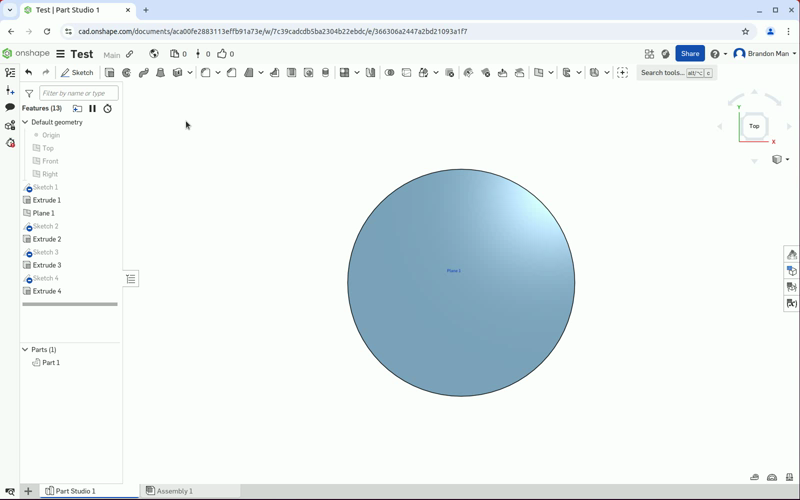
key(shift+h)
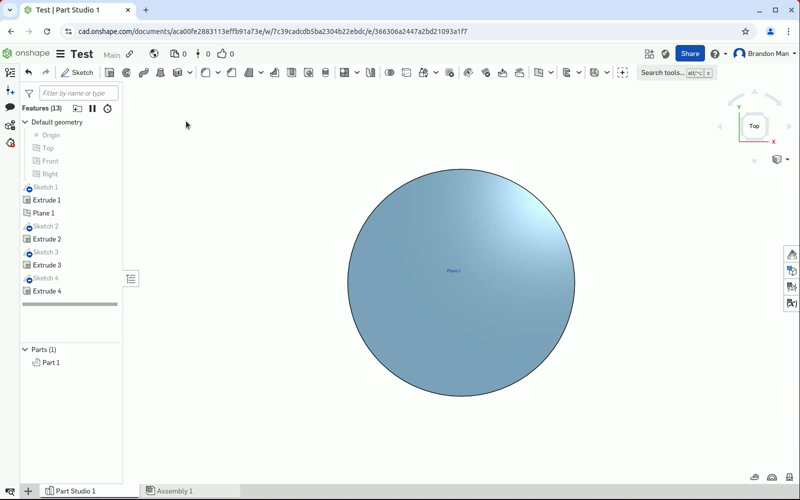
mouse_move(73, 189)
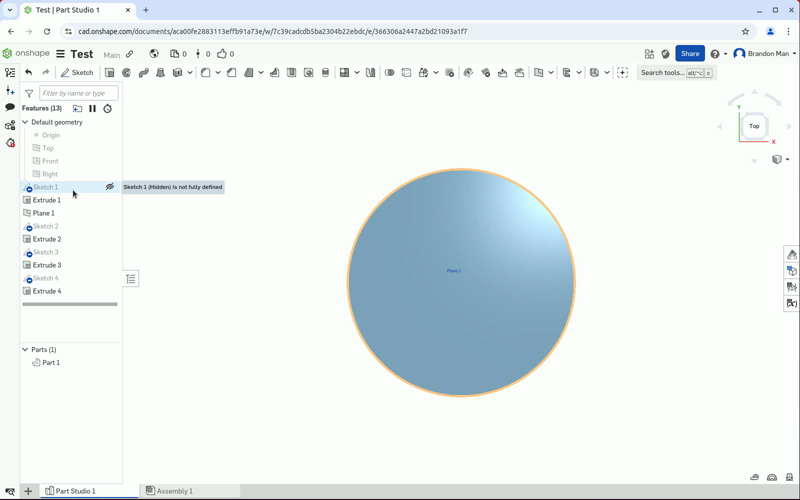
click(73, 189)
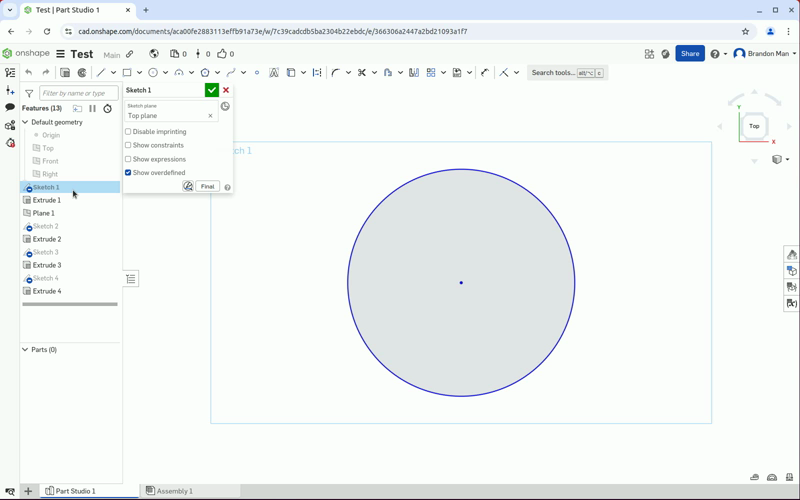
mouse_move(229, 92)
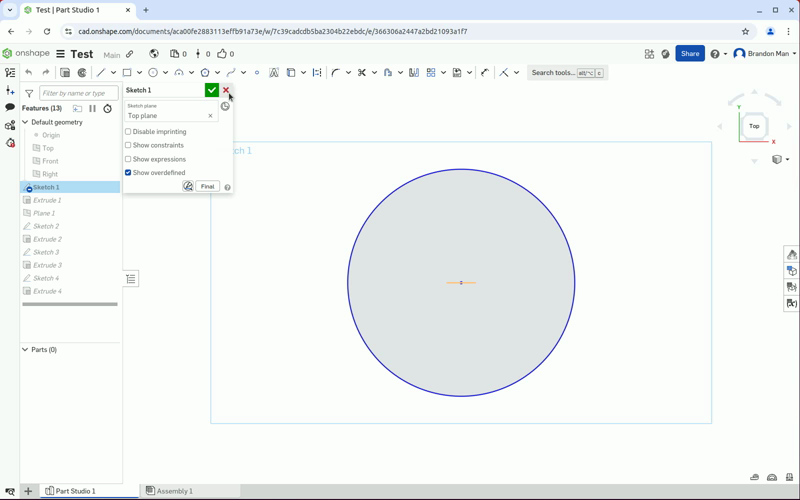
click(229, 92)
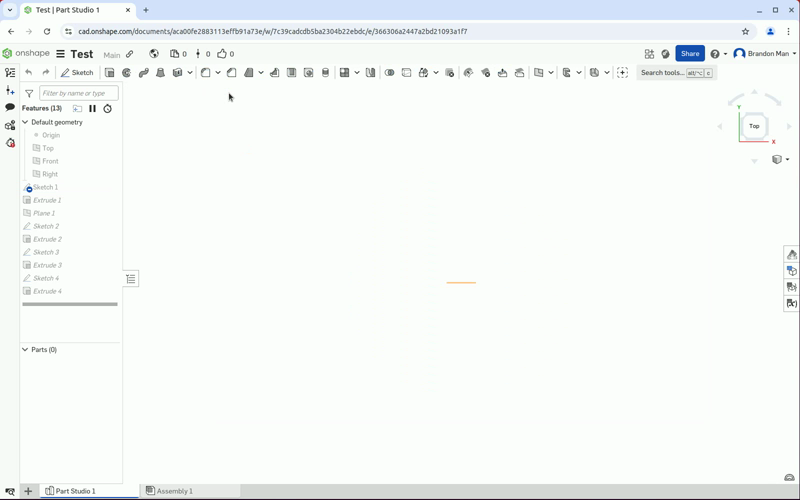
key(shift+s)
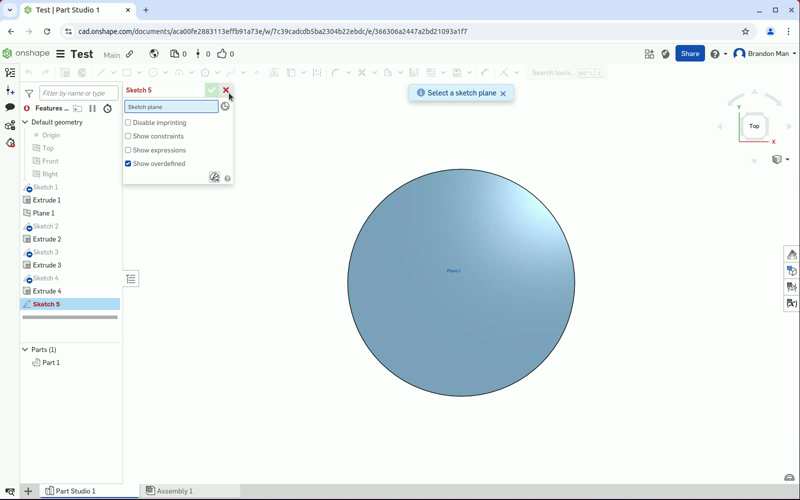
mouse_move(73, 215)
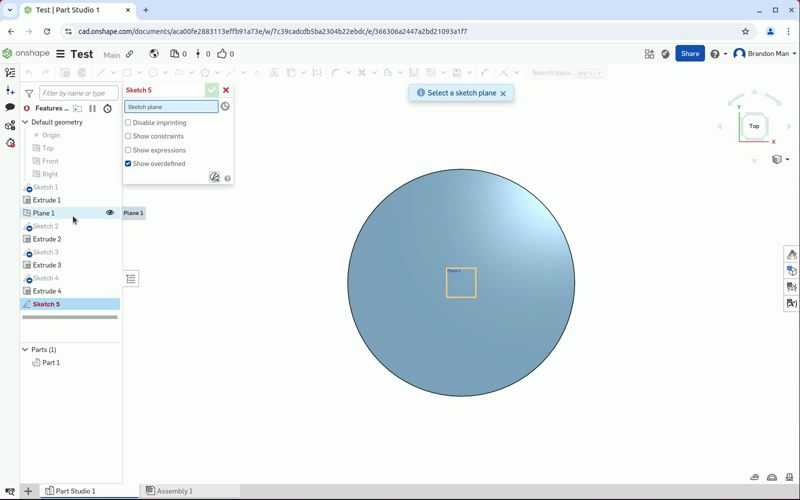
click(73, 215)
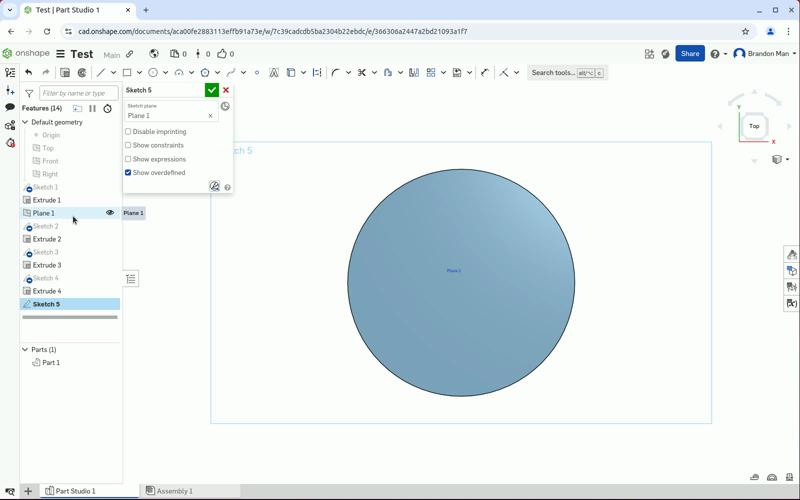
mouse_move(73, 352)
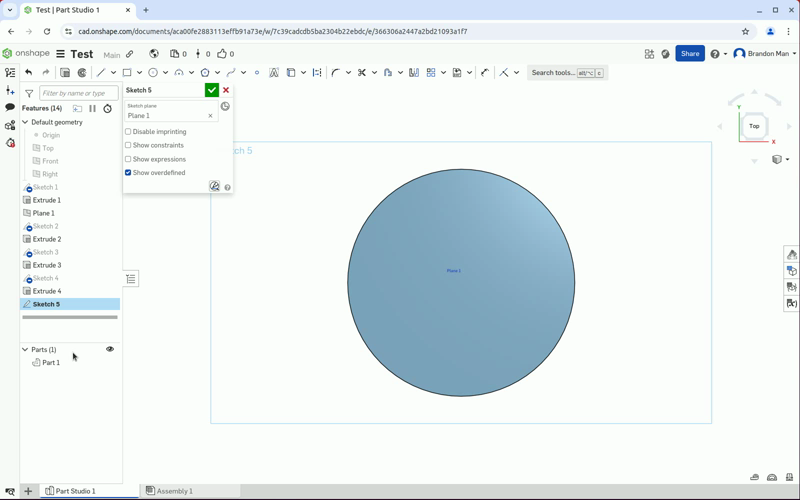
key(y)
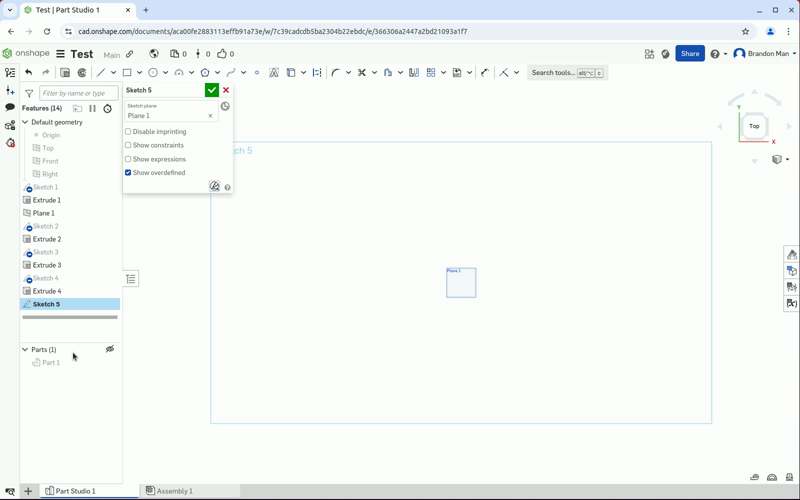
key(l)
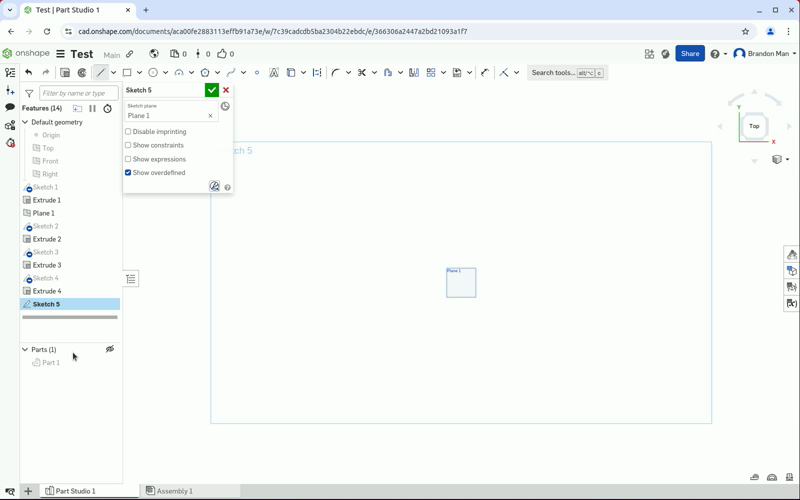
key_down(shift)
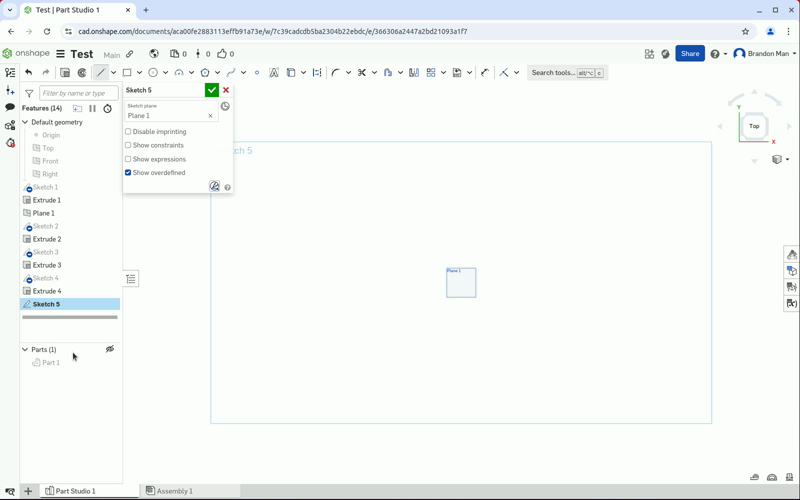
mouse_move(465, 340)
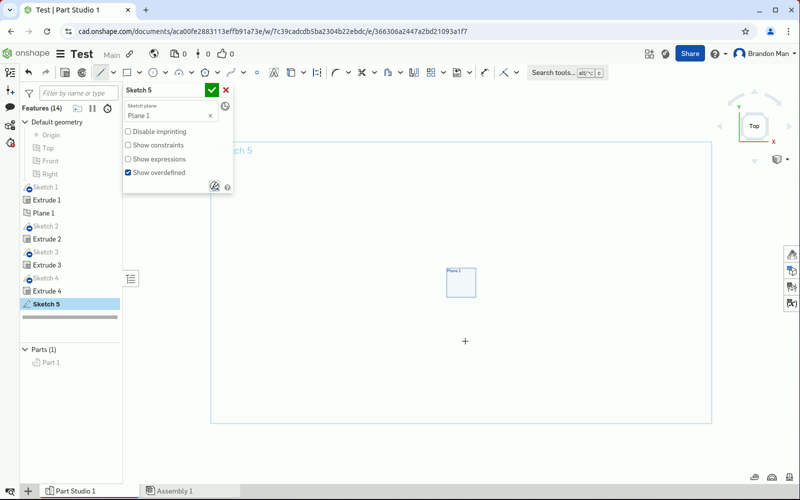
click(465, 340)
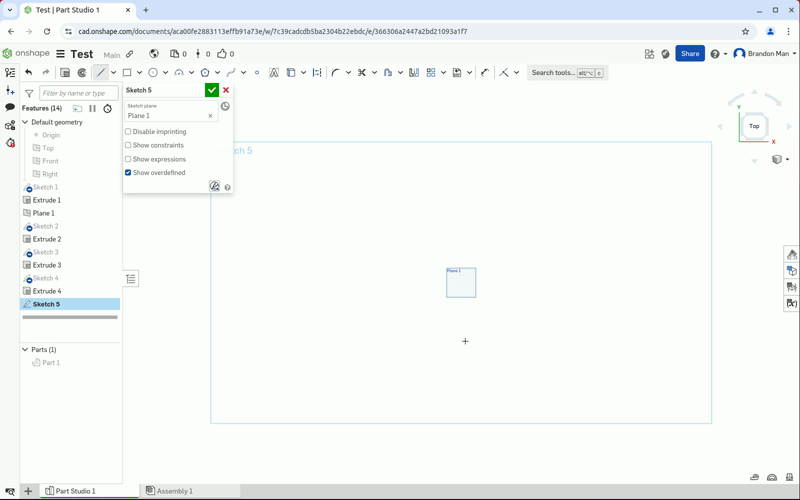
key_up(shift)
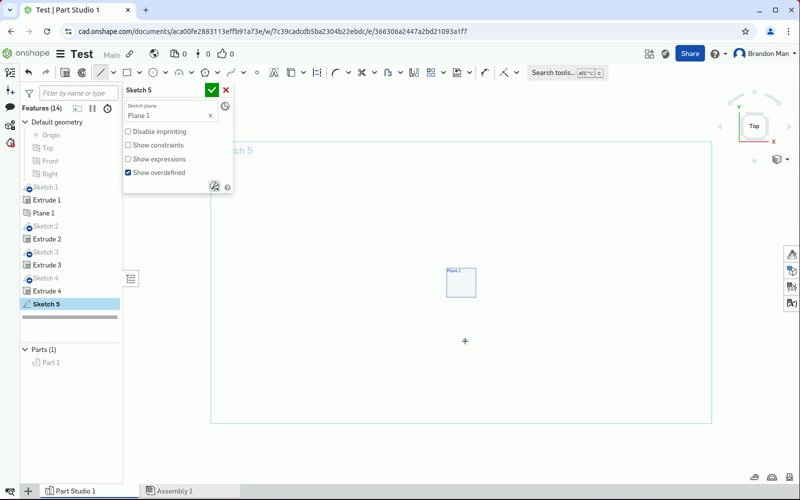
key_down(shift)
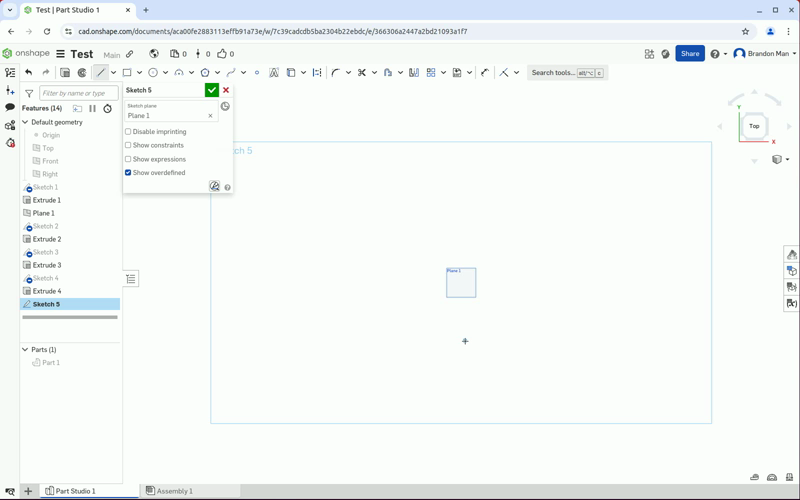
mouse_move(495, 340)
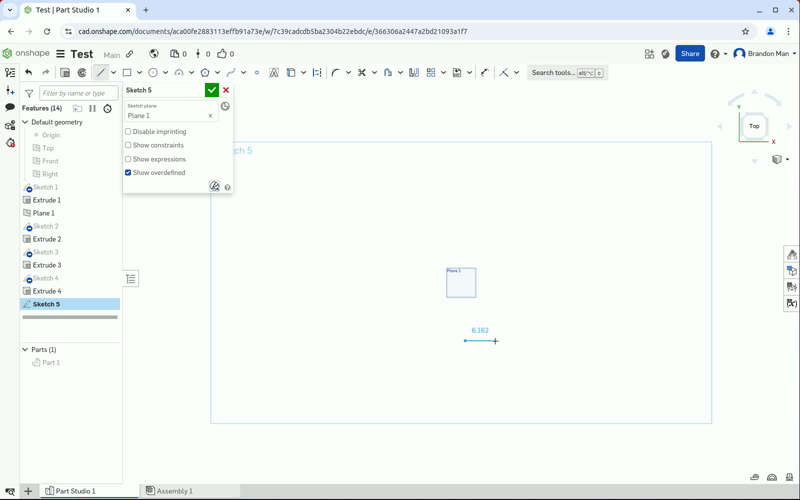
mouse_move(469, 387)
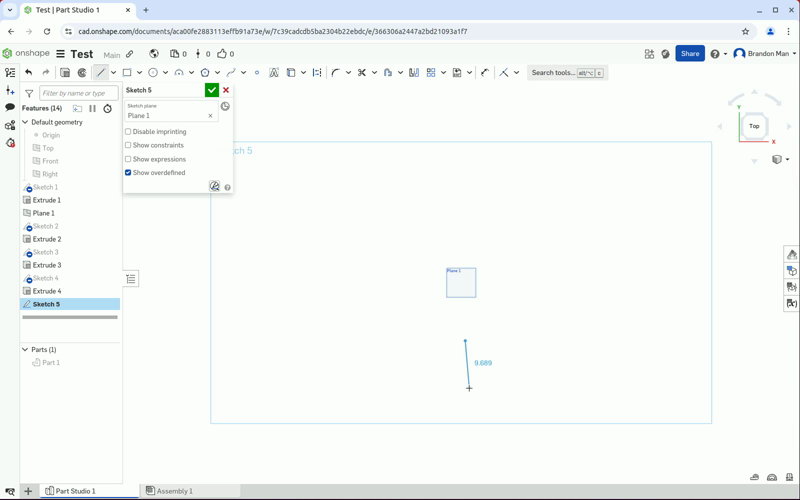
click(469, 387)
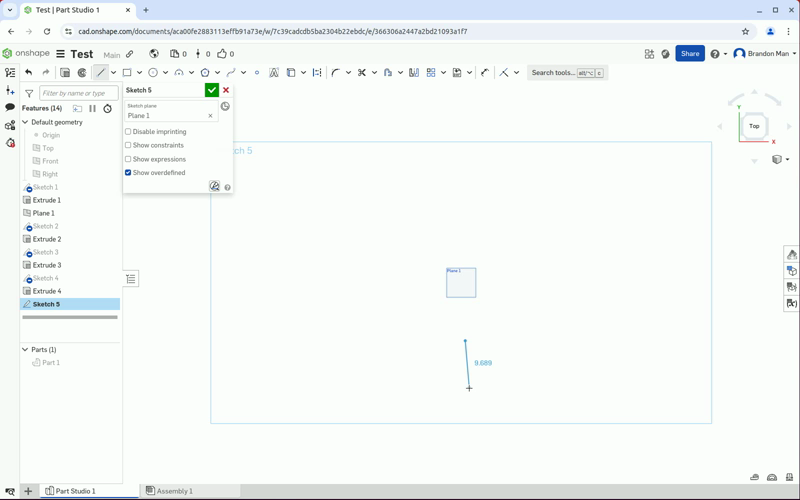
key_up(shift)
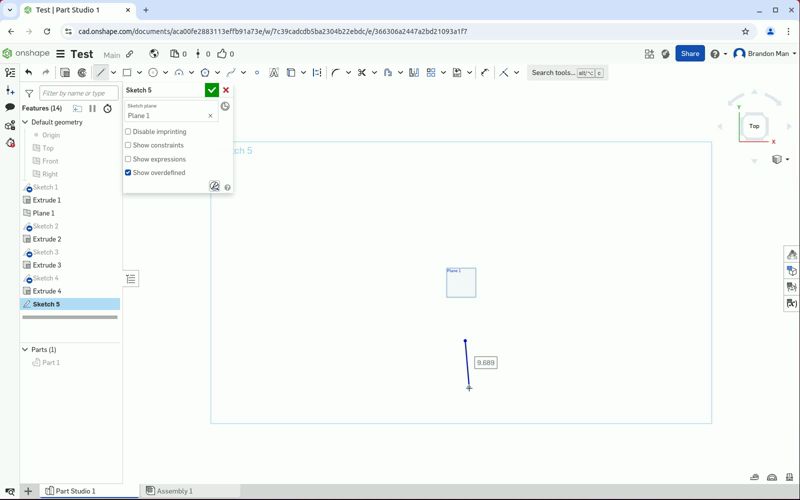
key(esc)
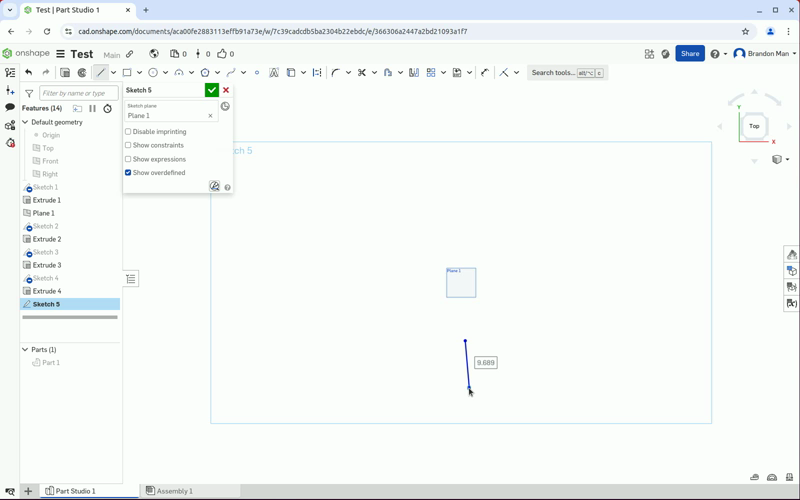
key(a)
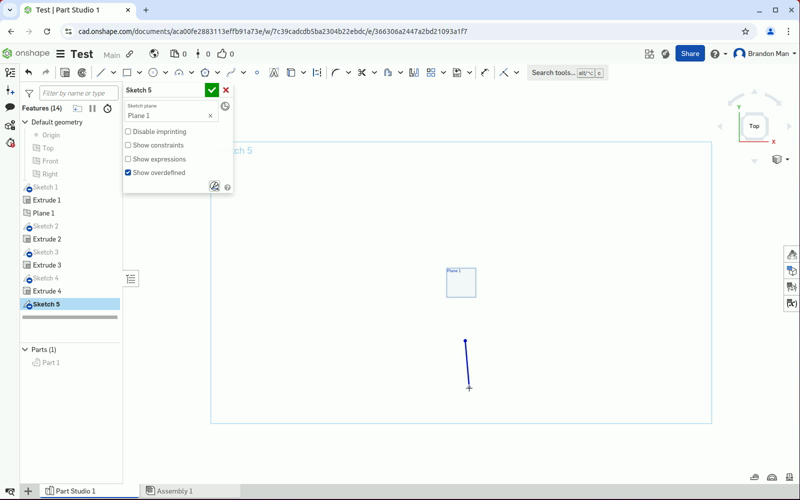
mouse_move(469, 387)
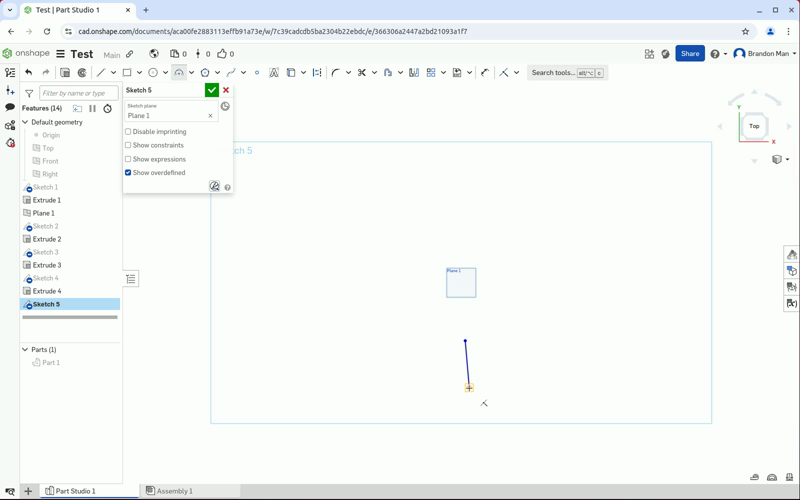
click(469, 387)
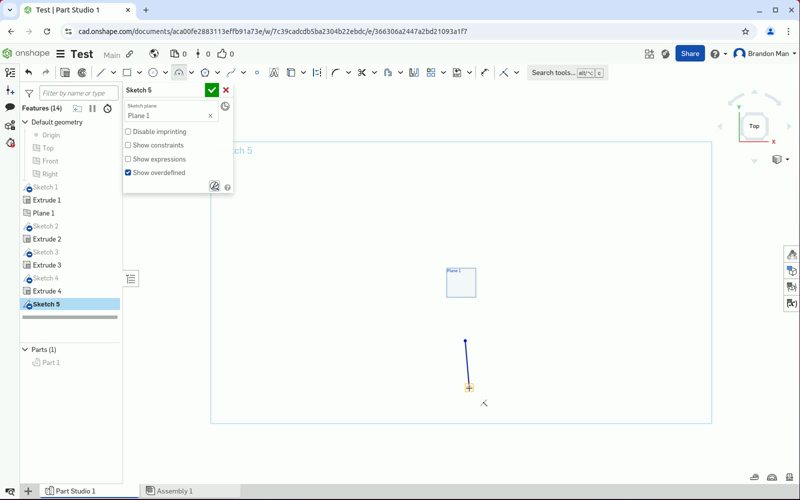
key_down(shift)
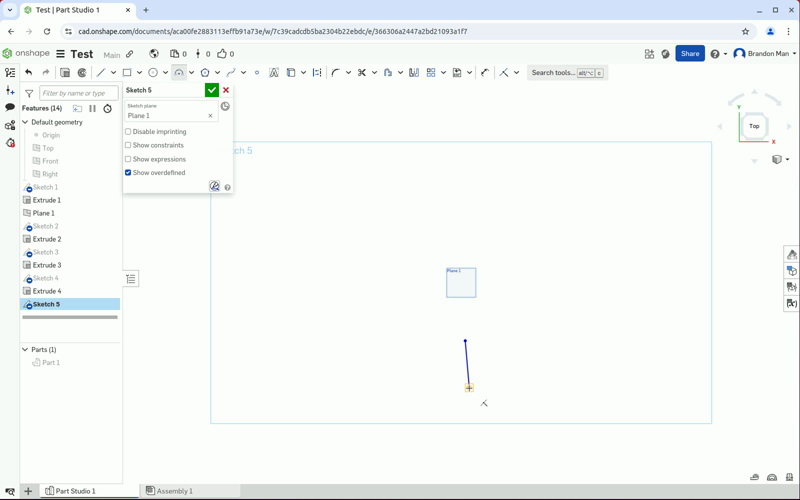
mouse_move(565, 292)
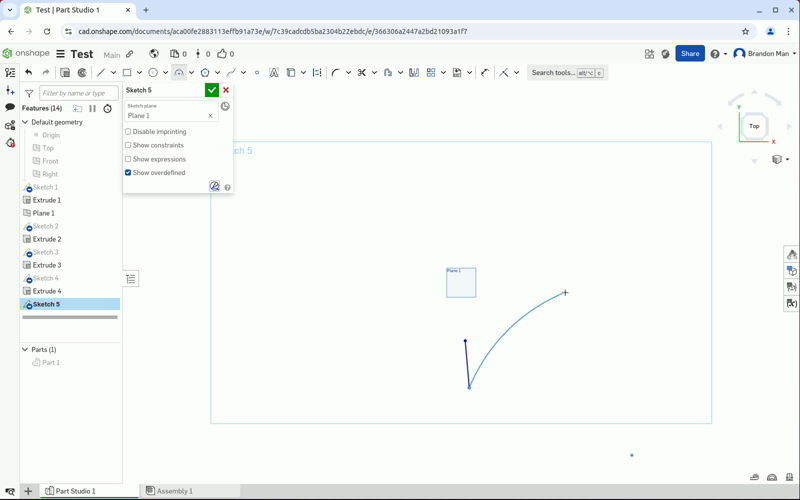
click(565, 292)
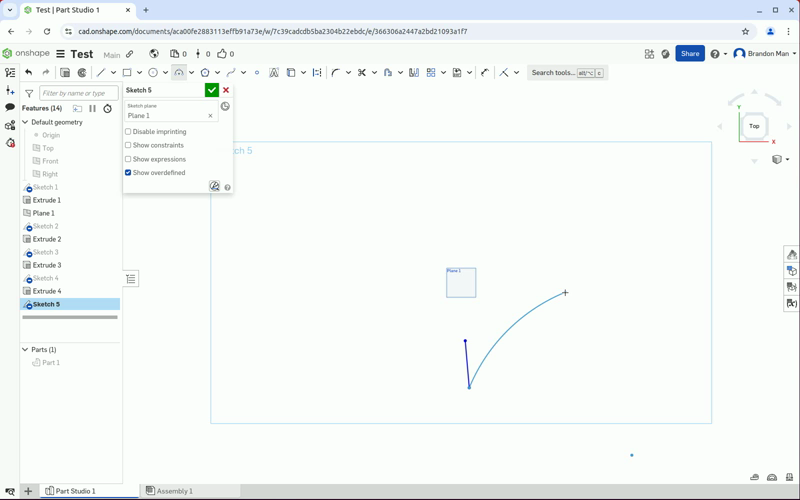
mouse_move(534, 357)
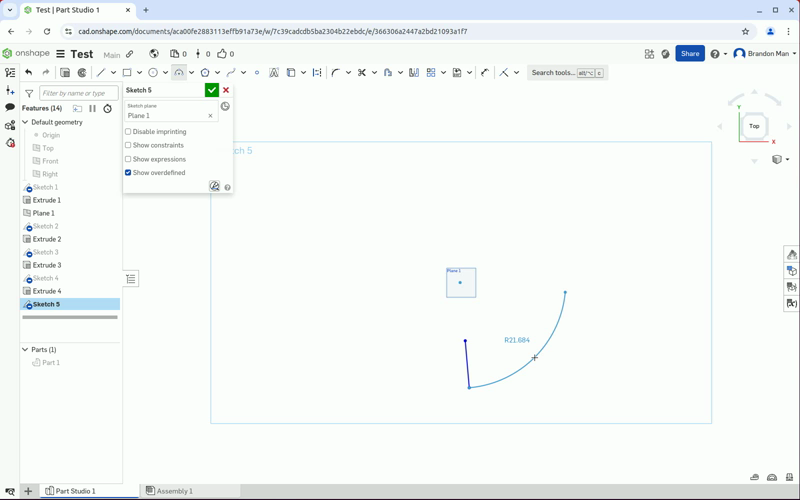
click(534, 357)
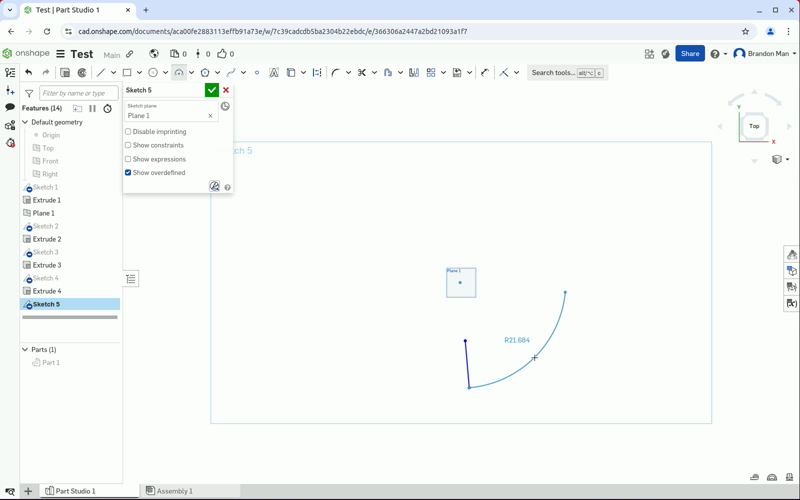
key_up(shift)
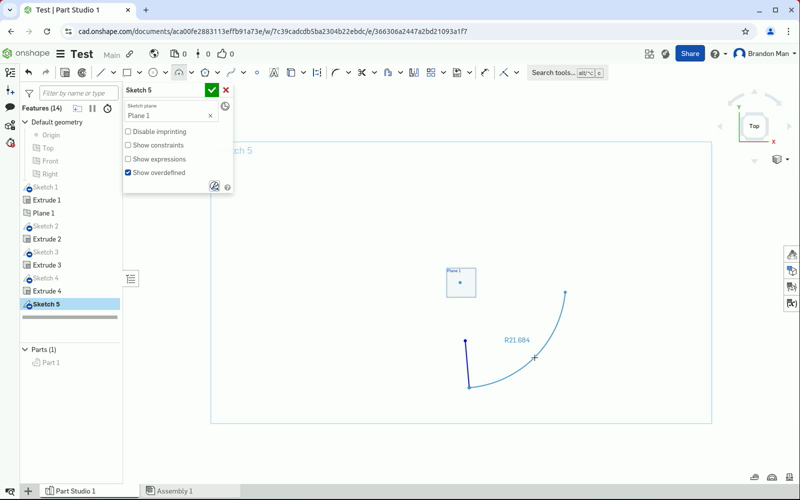
key(esc)
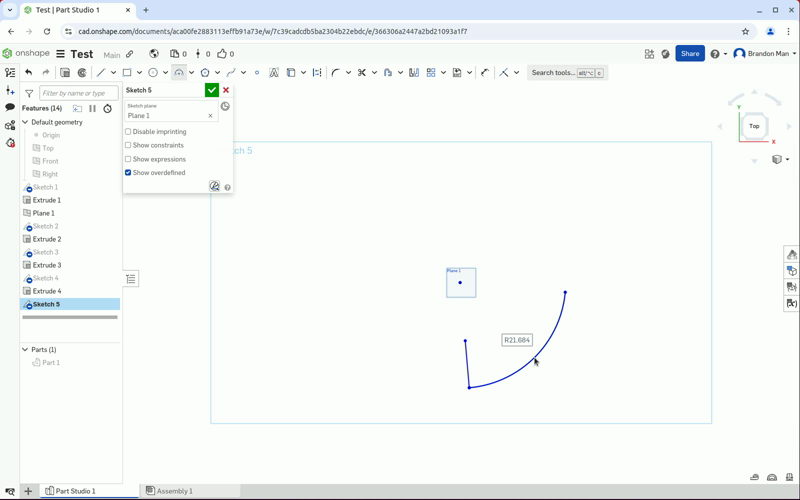
key(l)
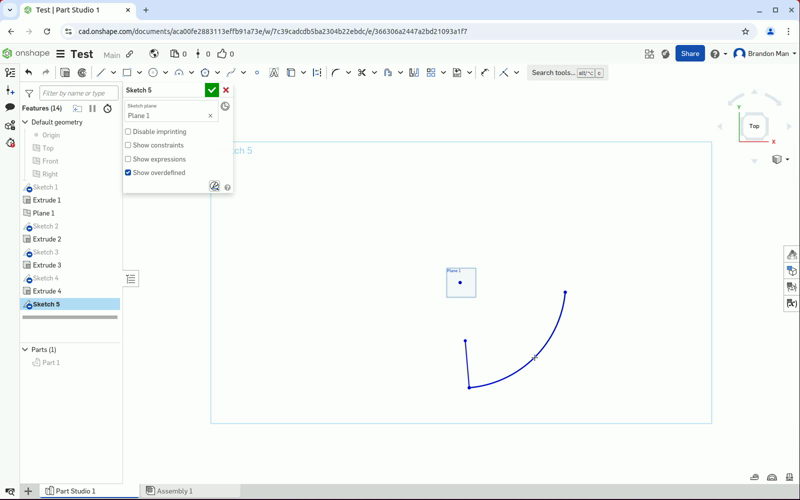
mouse_move(565, 292)
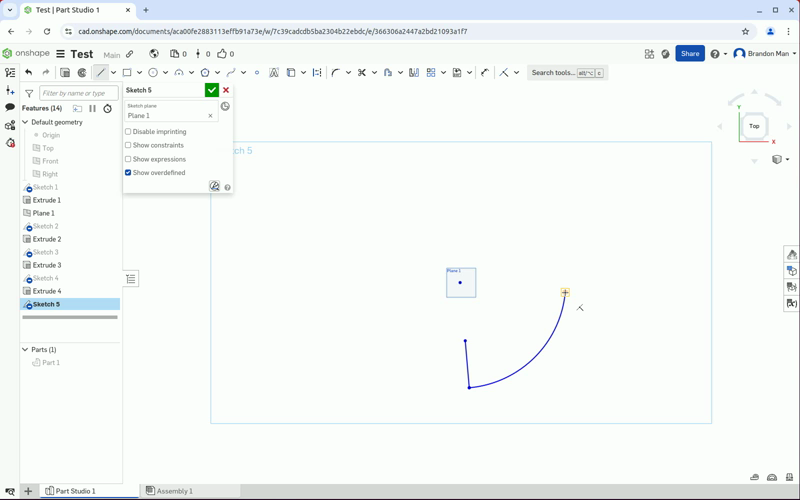
click(565, 292)
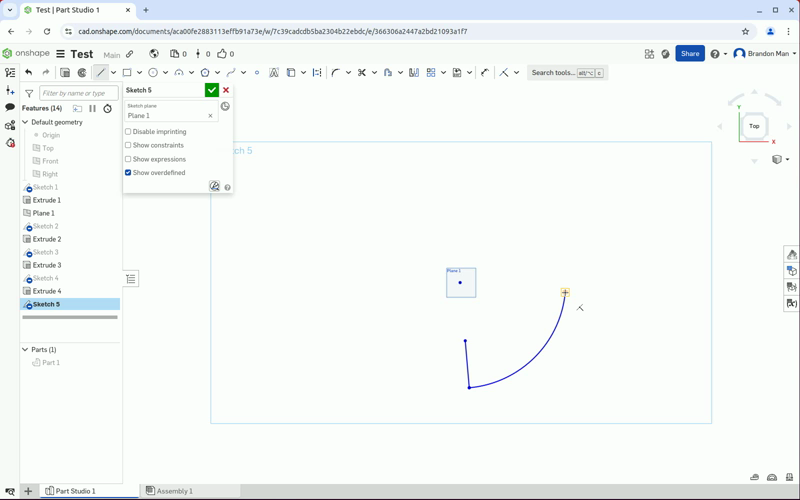
key_down(shift)
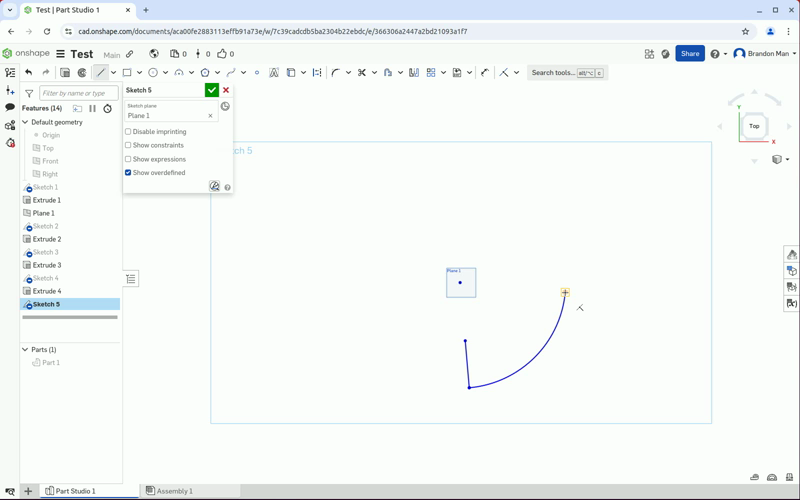
mouse_move(589, 292)
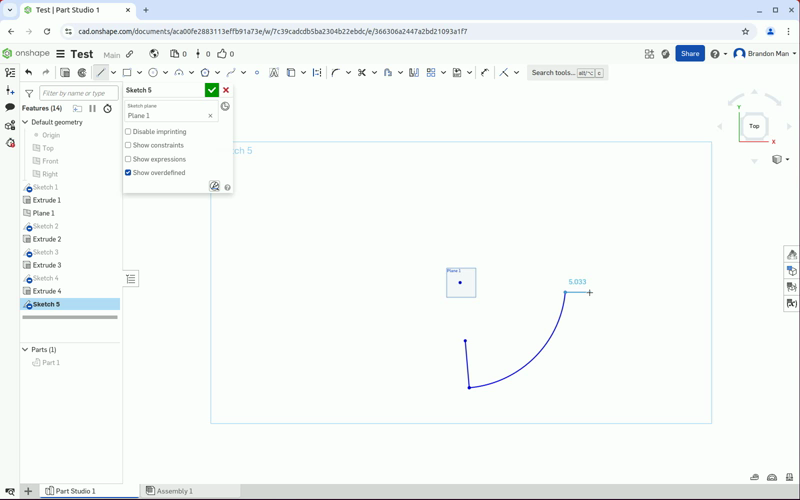
mouse_move(517, 288)
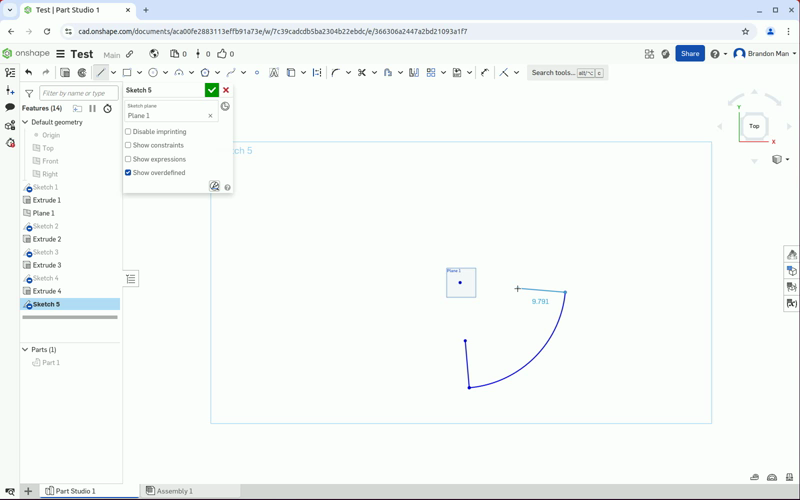
click(517, 288)
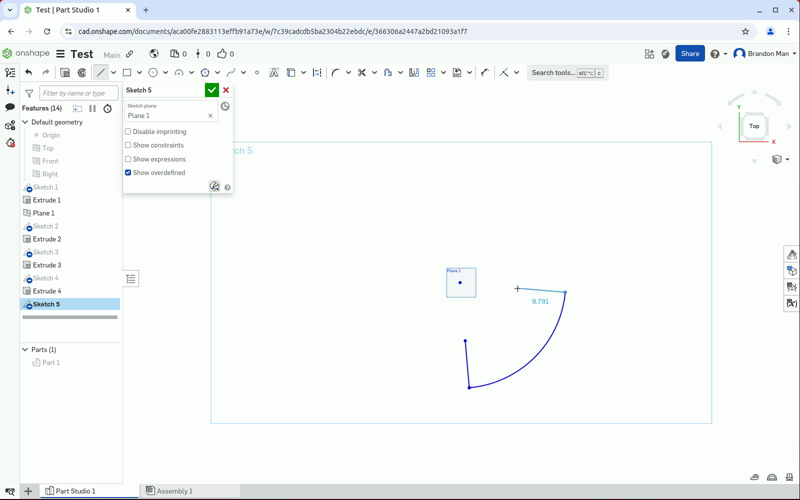
key_up(shift)
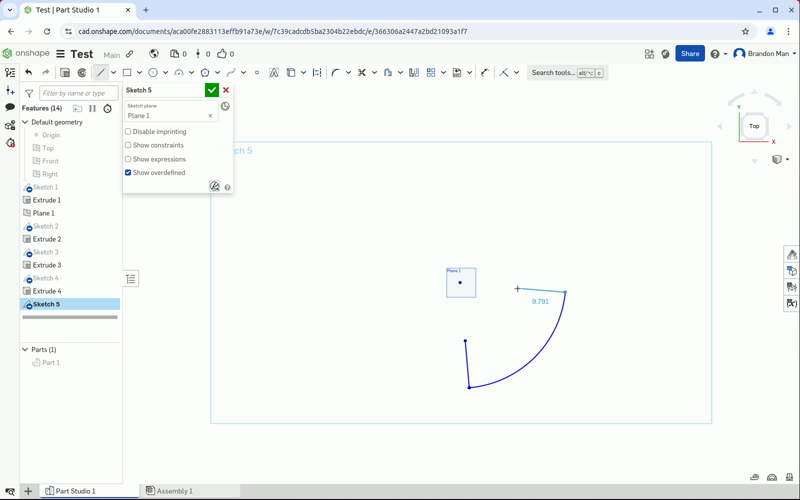
key(esc)
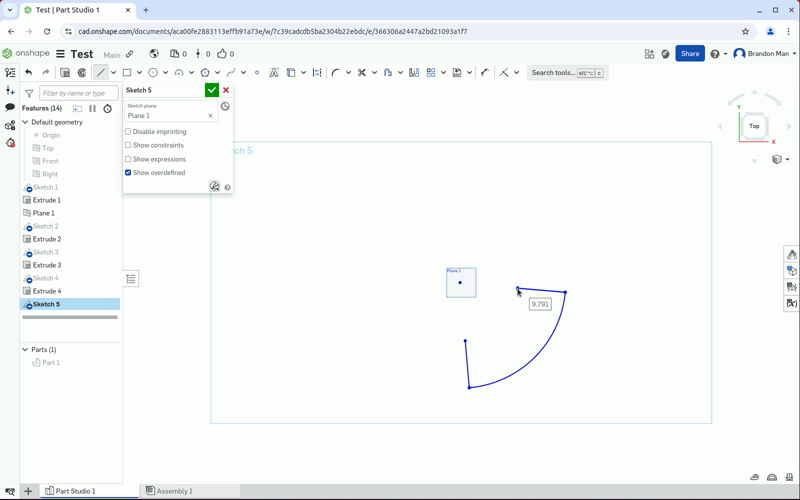
key(a)
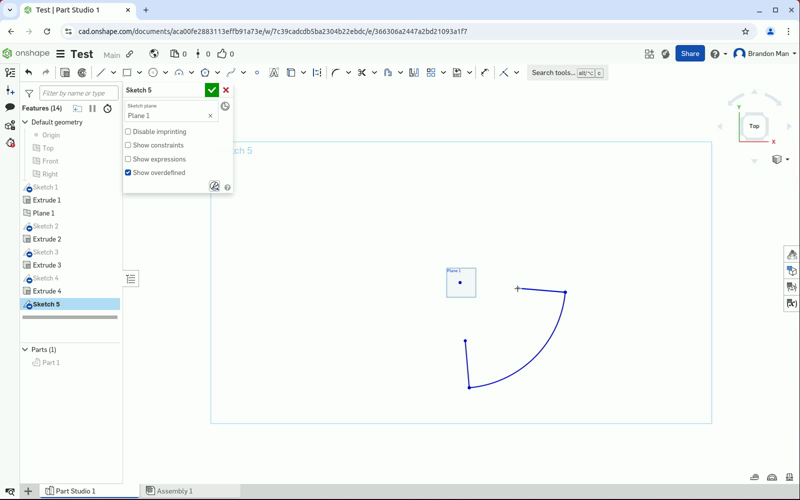
mouse_move(517, 288)
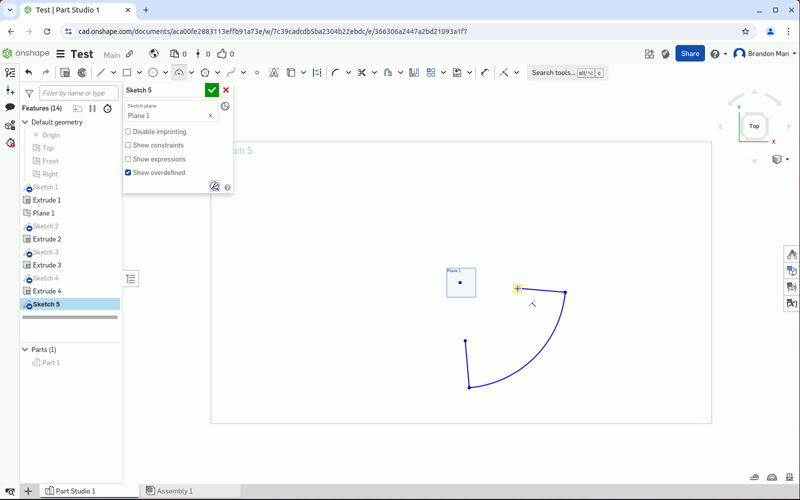
click(517, 288)
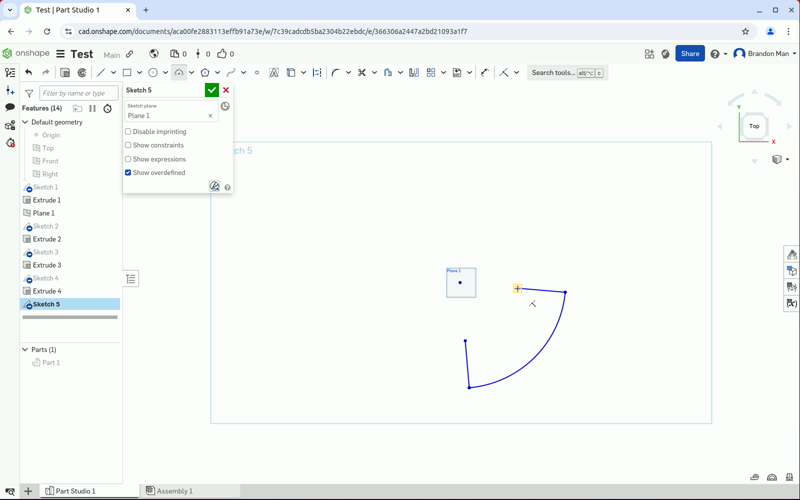
mouse_move(465, 340)
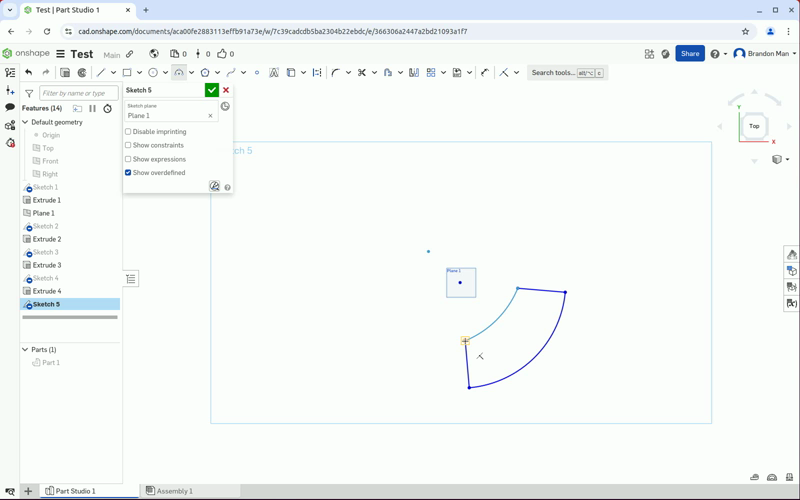
click(465, 340)
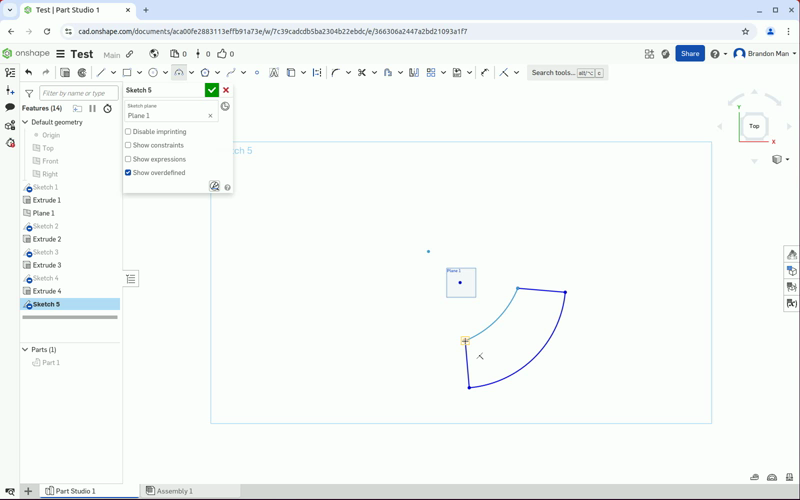
key_down(shift)
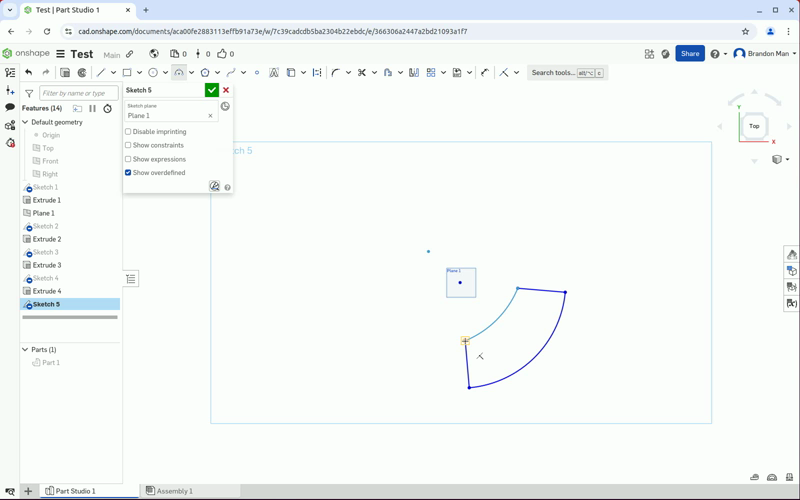
mouse_move(501, 323)
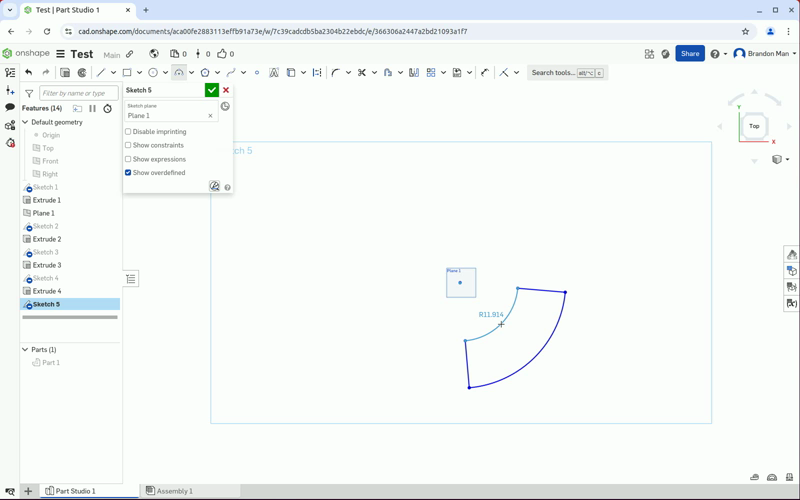
click(501, 323)
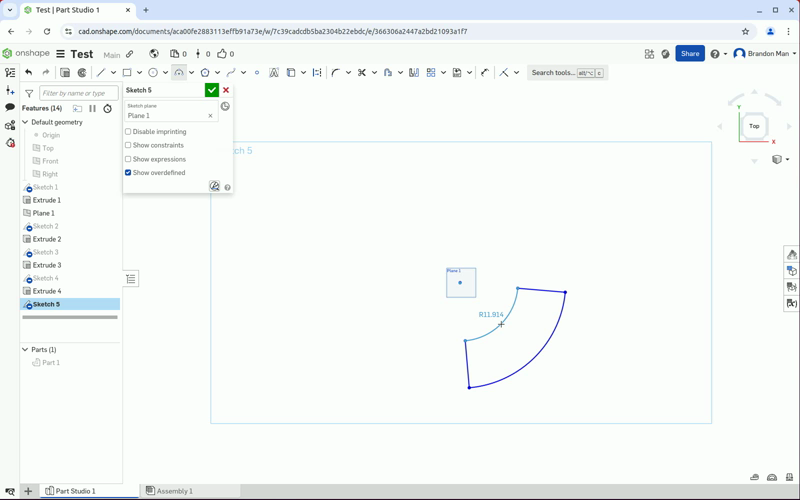
key_up(shift)
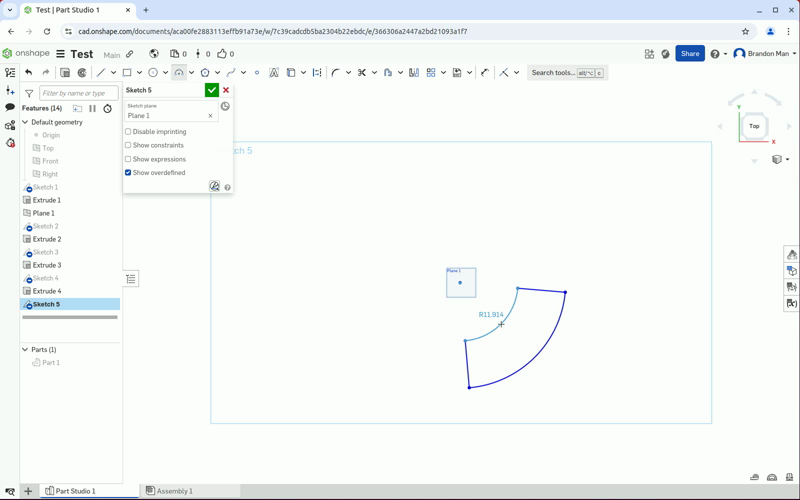
key(esc)
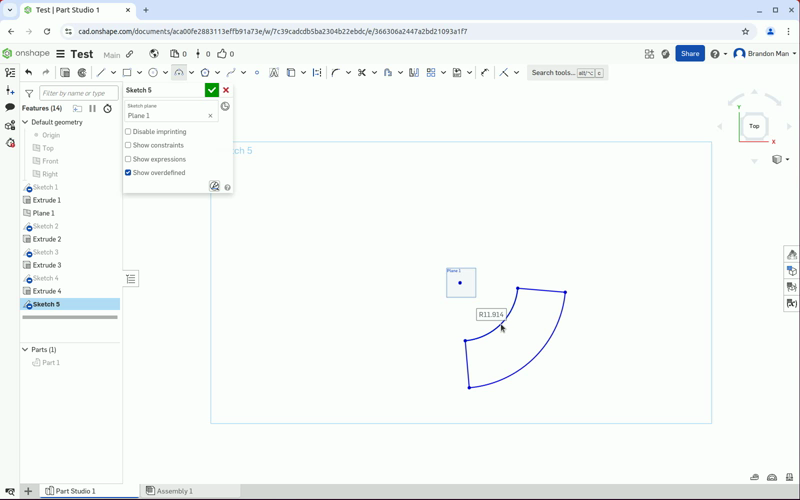
mouse_move(528, 324)
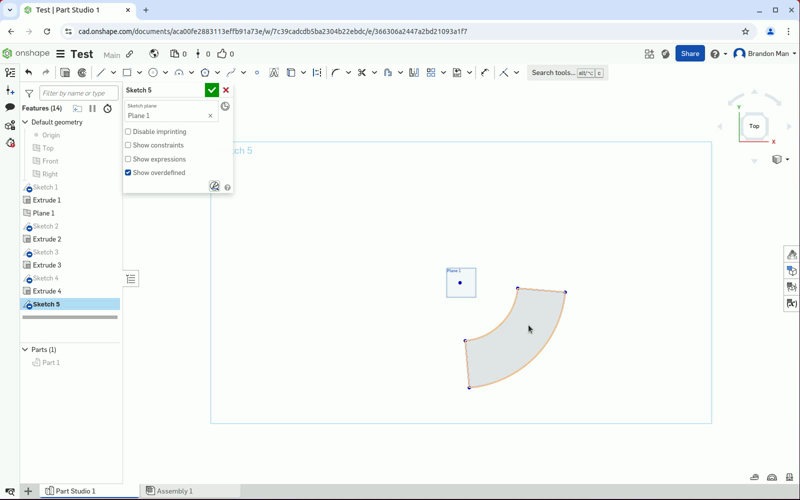
click(528, 324)
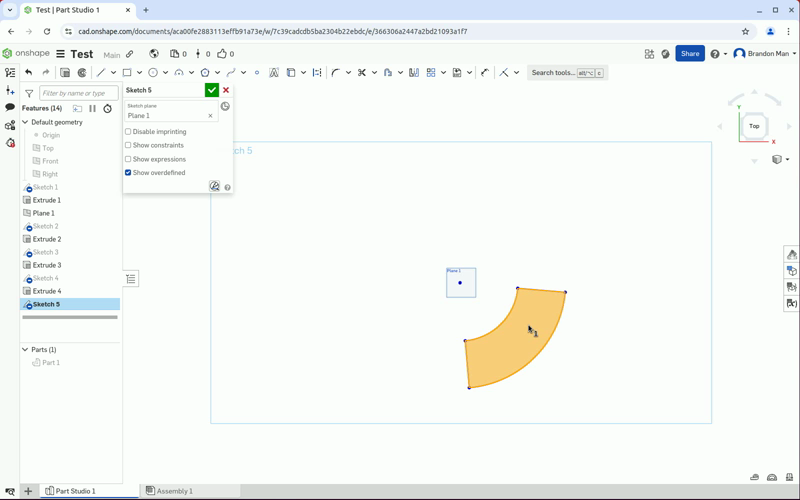
mouse_move(73, 352)
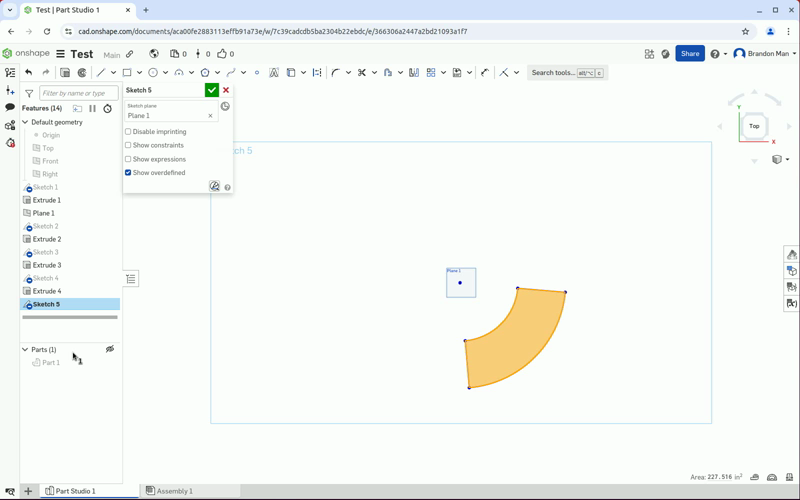
key(shift+y)
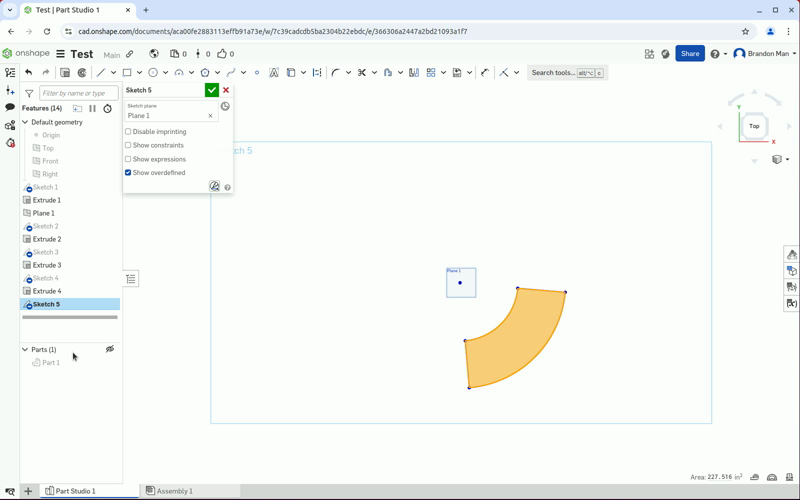
key(shift+e)
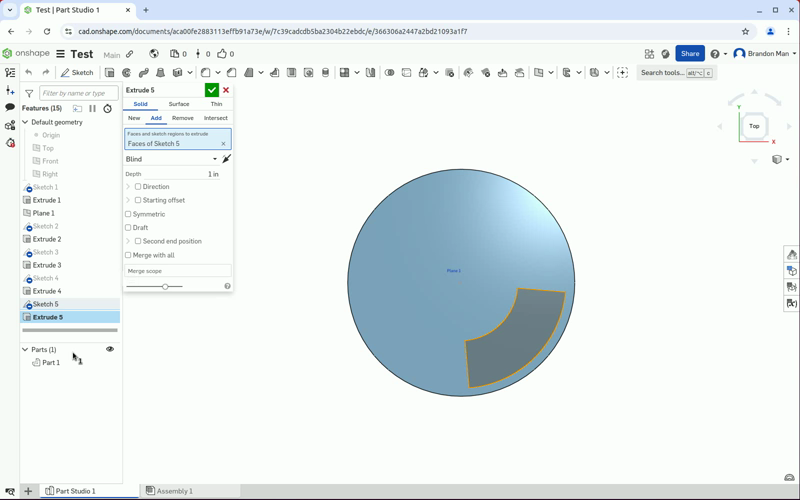
mouse_move(143, 106)
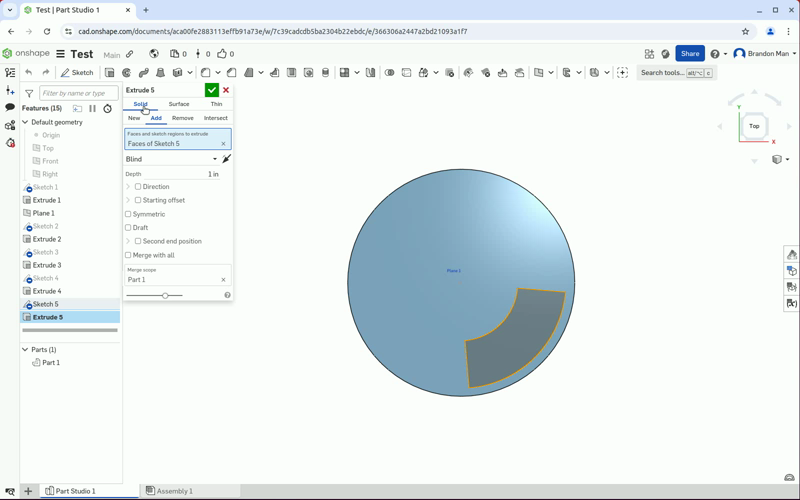
click(143, 106)
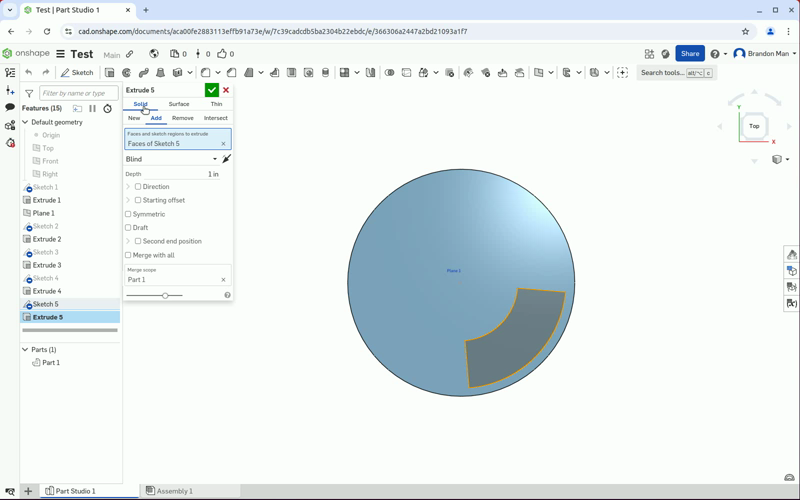
mouse_move(186, 120)
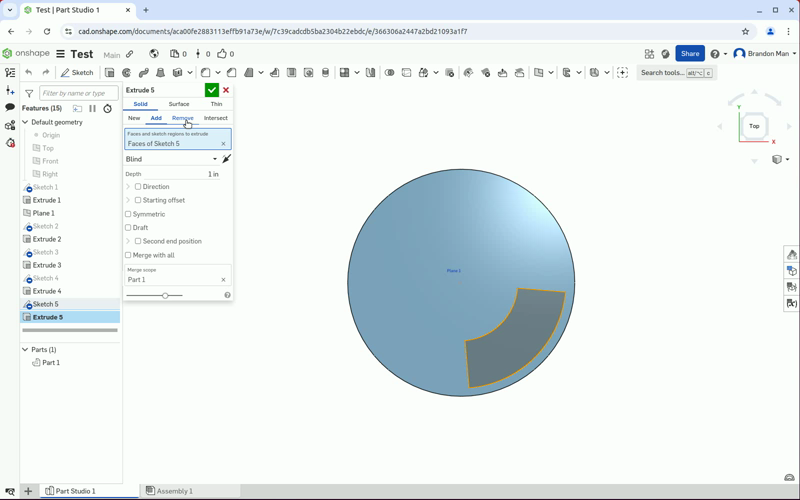
click(186, 120)
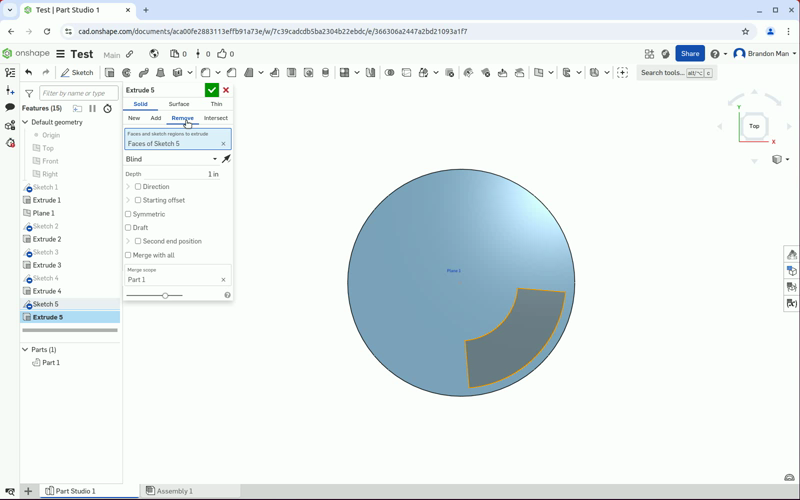
key(tab, 4)
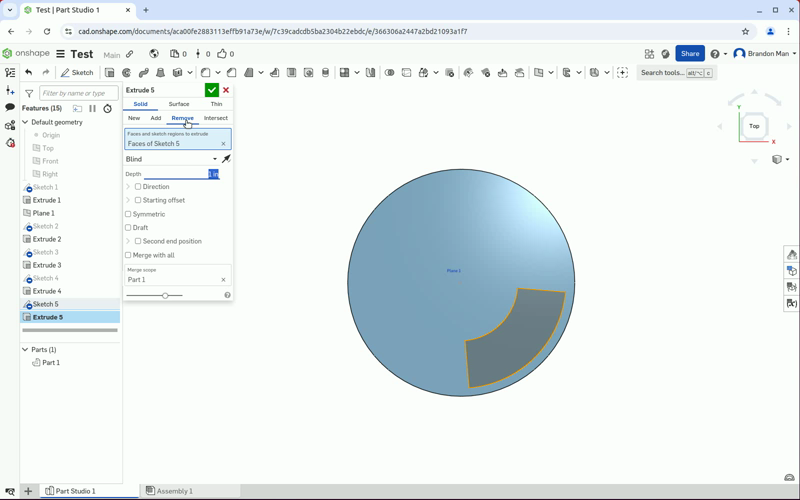
text(9.147)
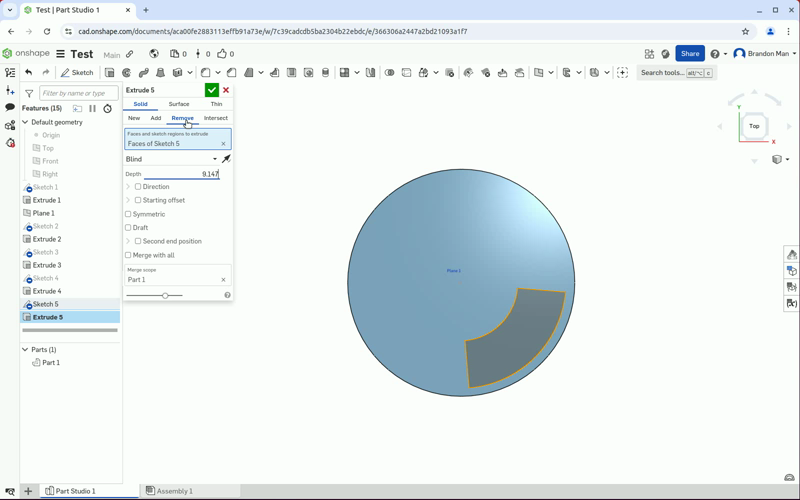
key(tab, 6)
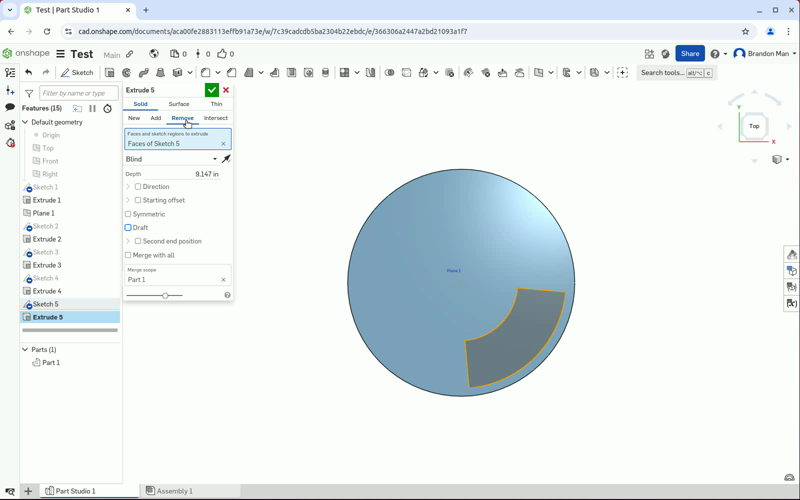
key(space)
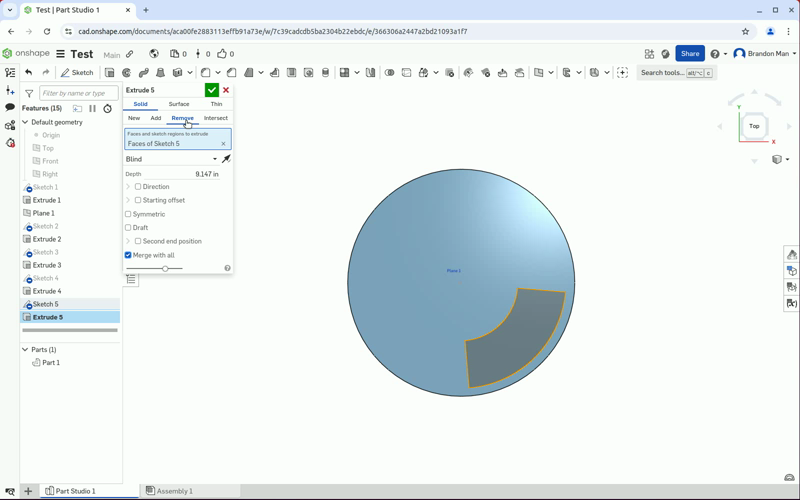
key(enter)
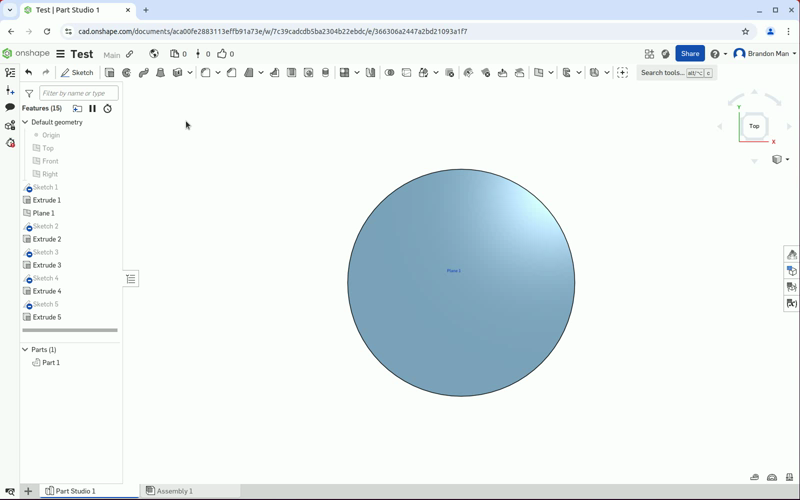
key(shift+h)
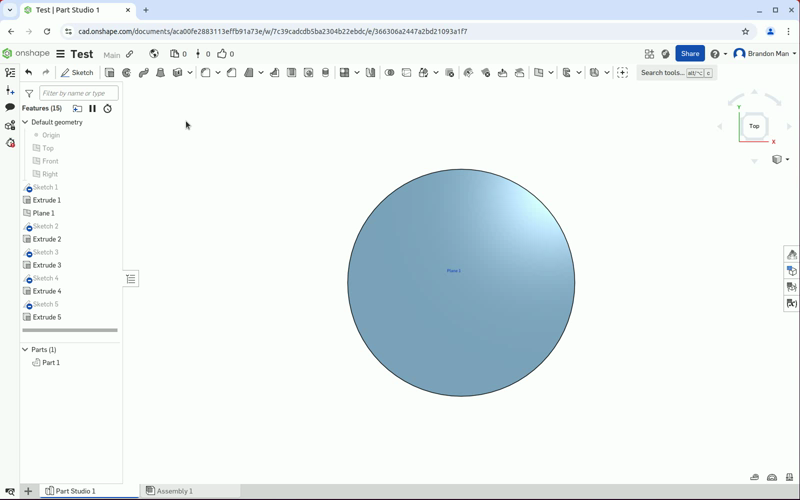
key(shift+h)
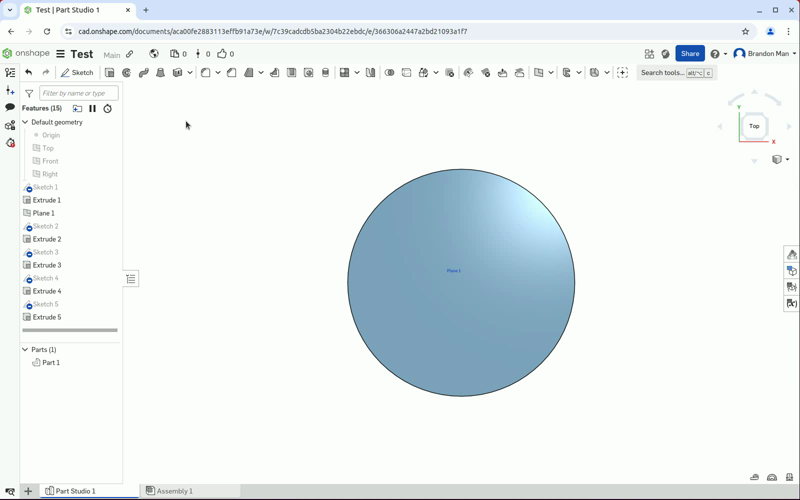
mouse_move(73, 189)
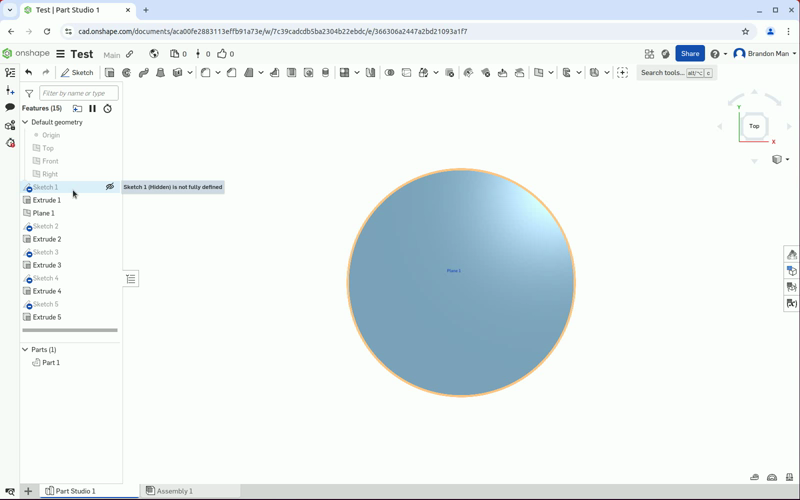
click(73, 189)
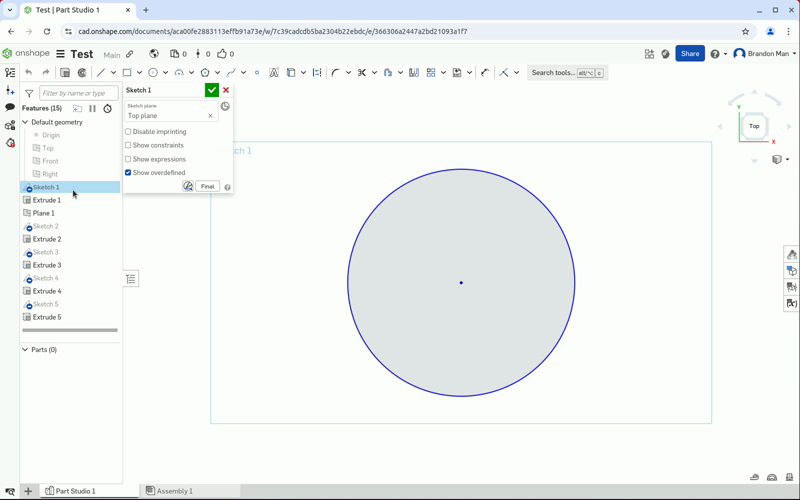
mouse_move(229, 92)
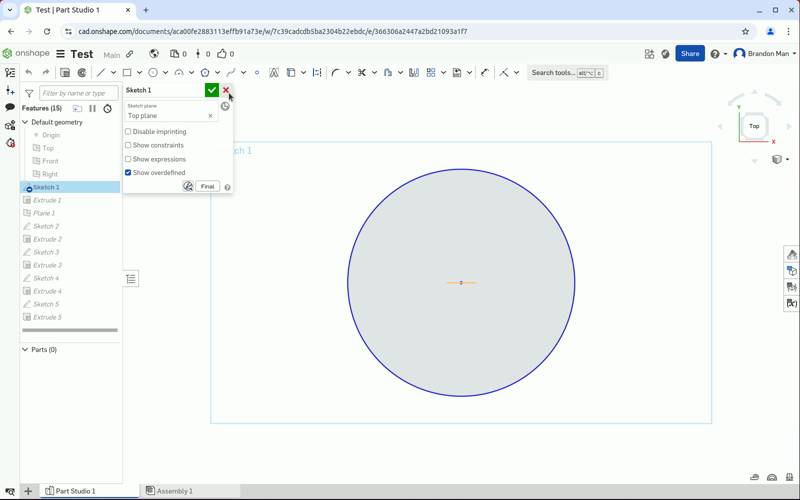
click(229, 92)
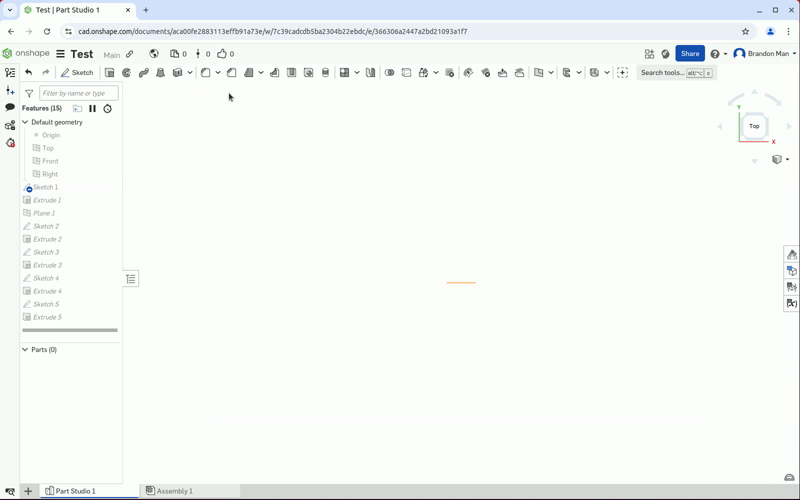
key(shift+s)
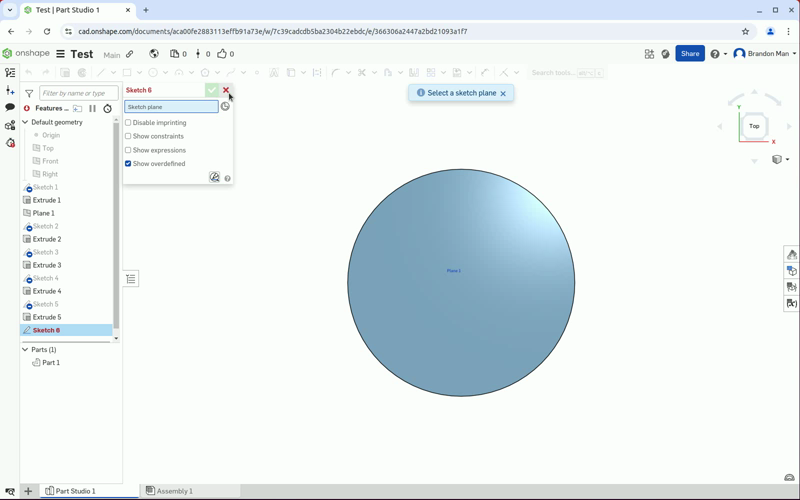
mouse_move(69, 215)
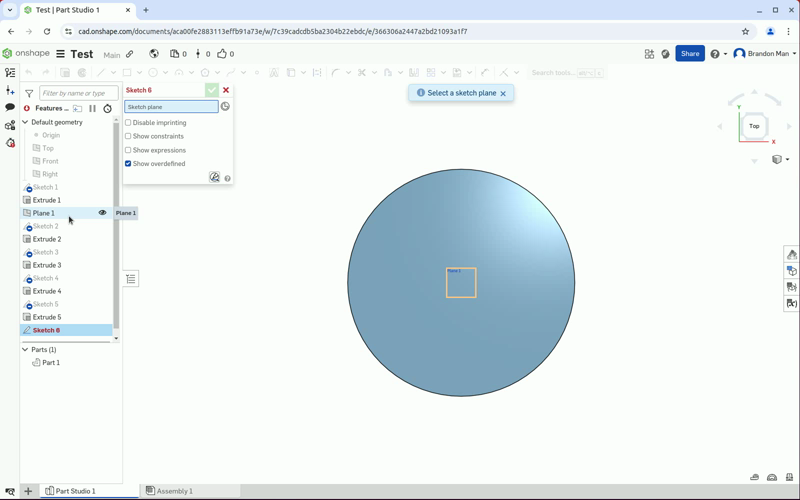
click(69, 215)
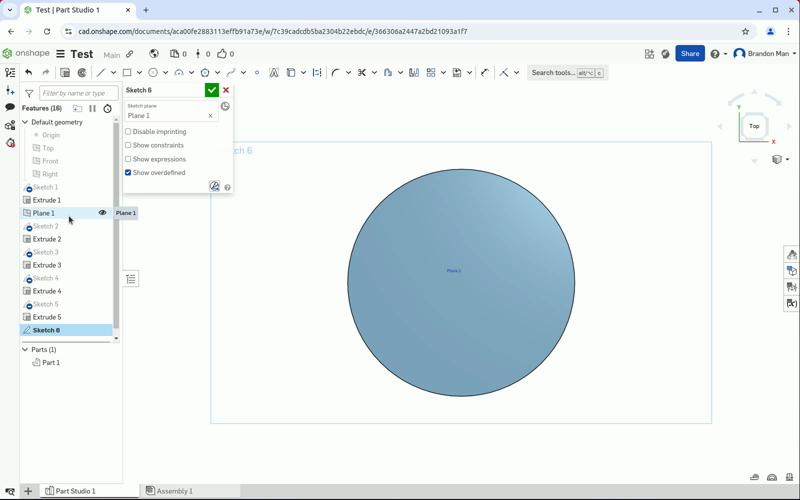
mouse_move(73, 352)
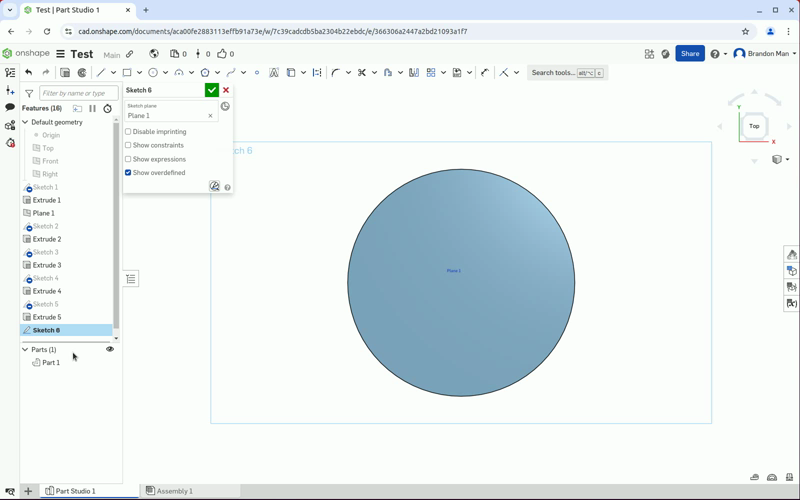
key(y)
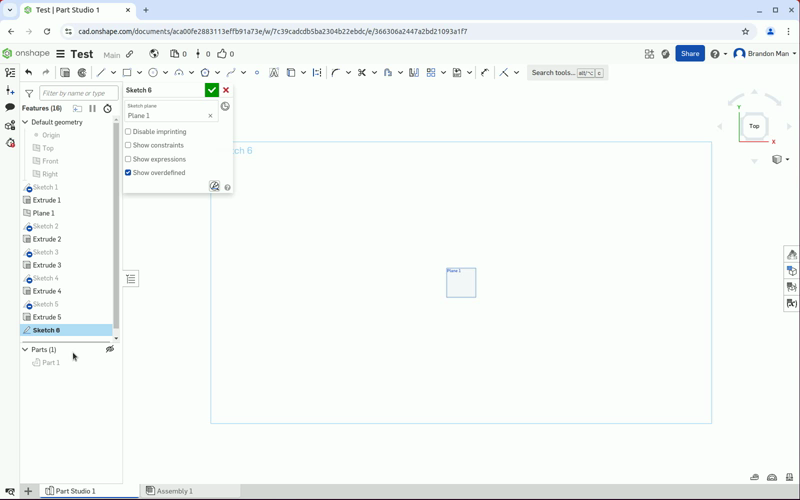
key(c)
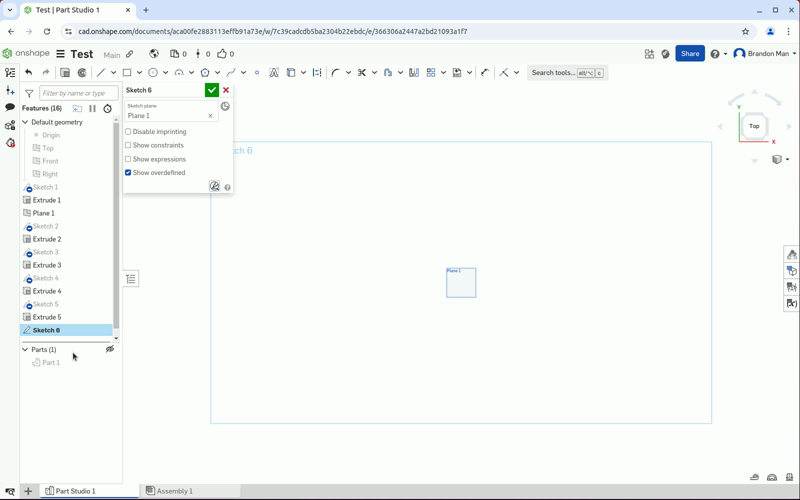
key_down(shift)
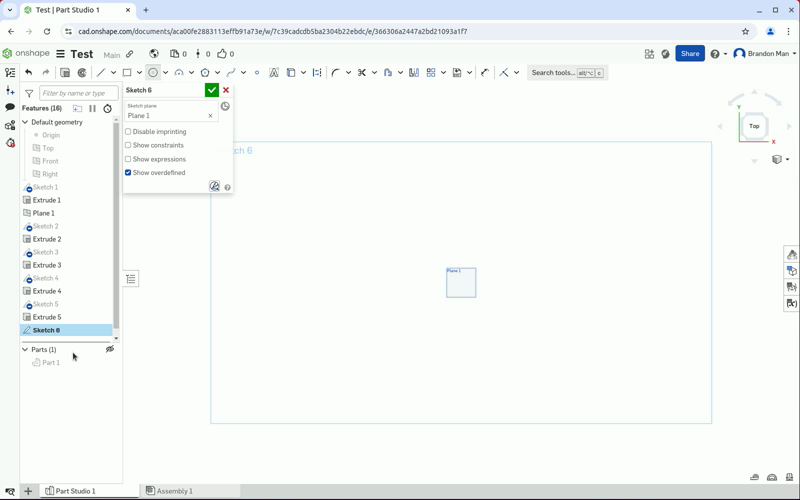
mouse_move(461, 282)
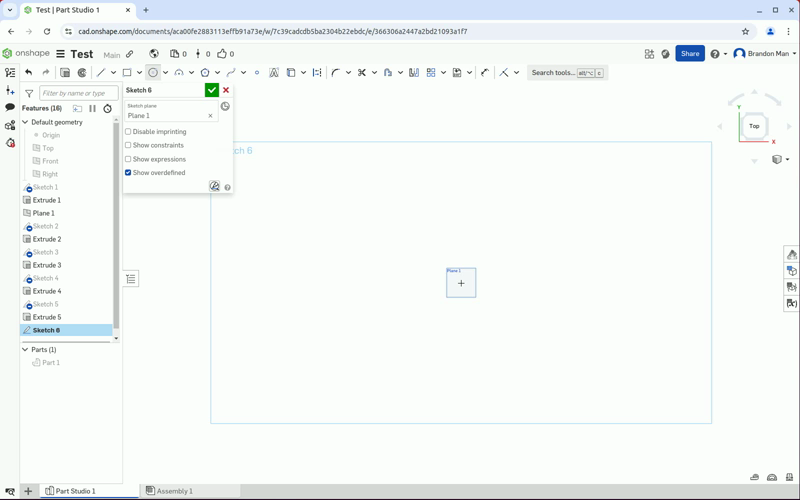
click(461, 282)
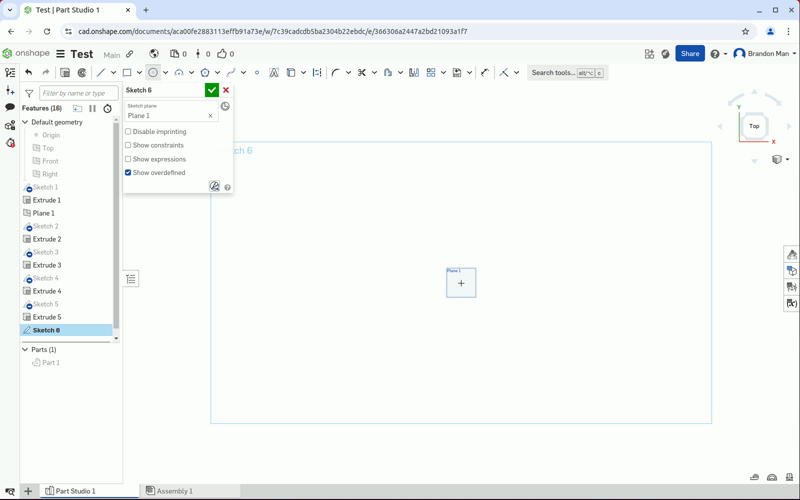
key_up(shift)
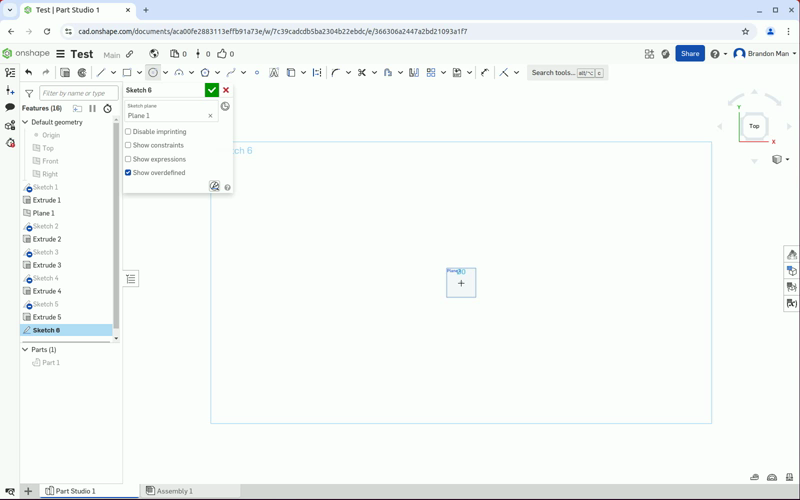
mouse_move(512, 282)
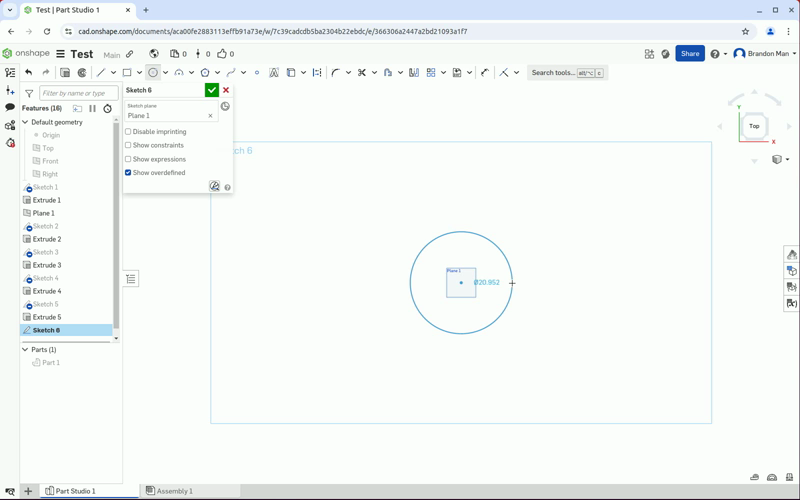
click(512, 282)
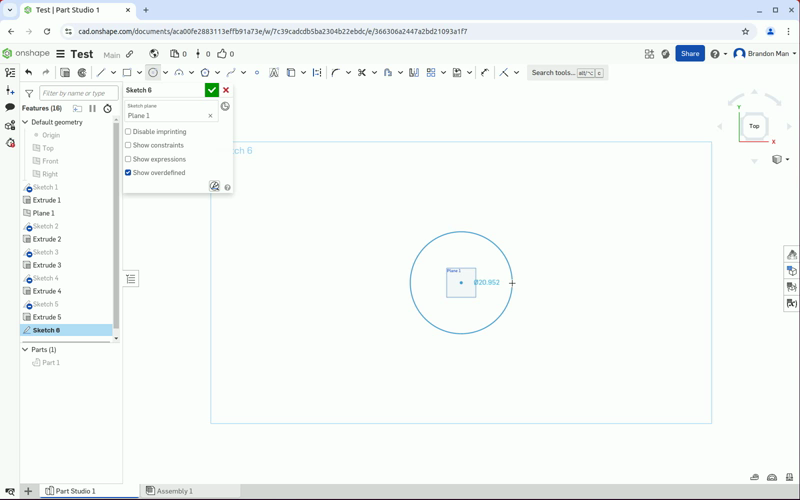
key(esc)
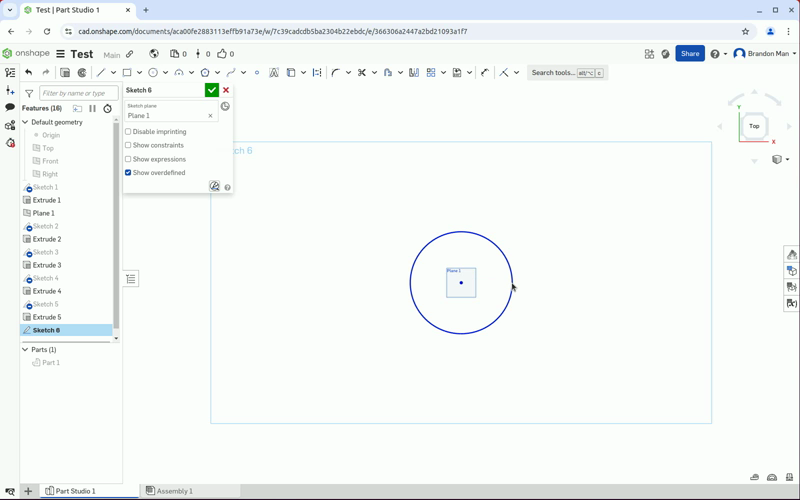
mouse_move(493, 295)
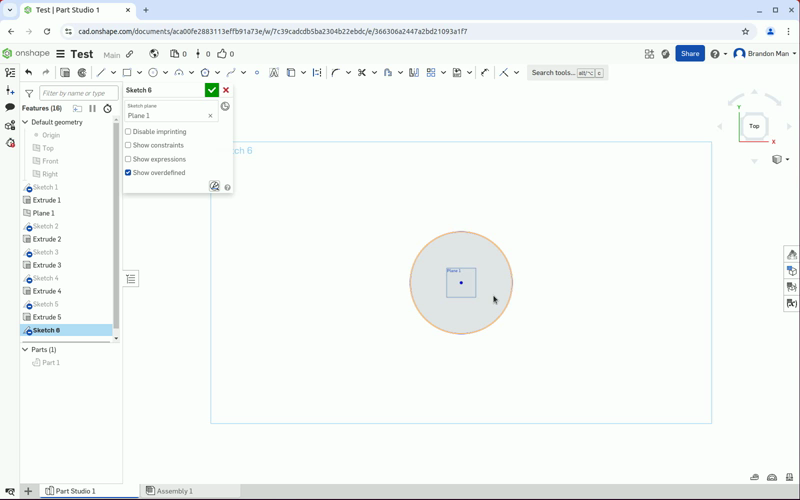
click(493, 295)
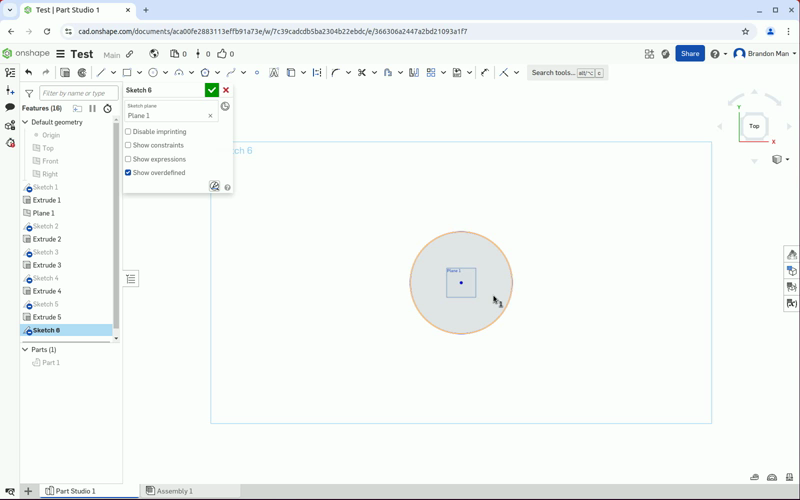
mouse_move(73, 352)
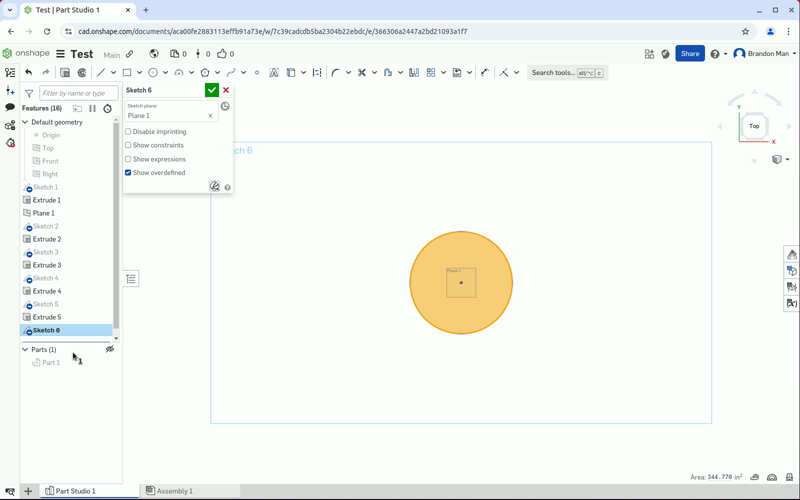
key(shift+y)
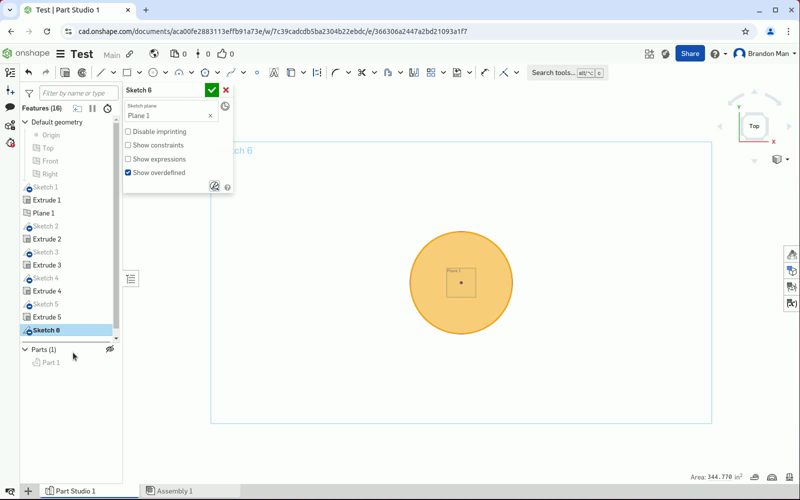
key(shift+e)
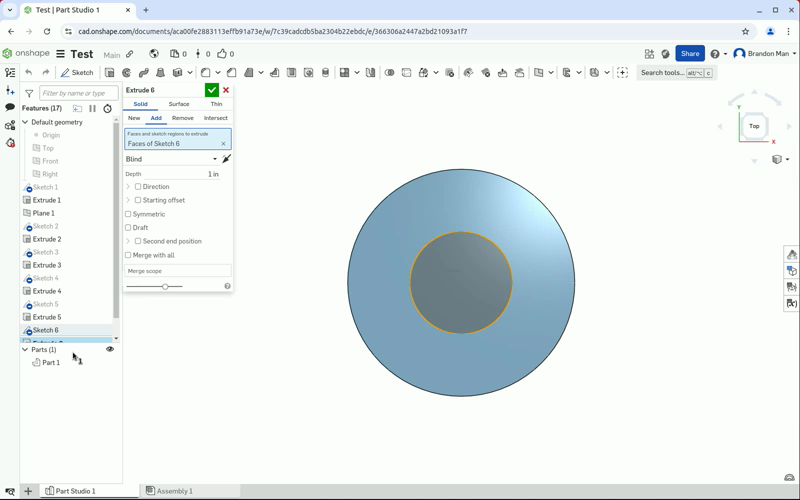
mouse_move(143, 106)
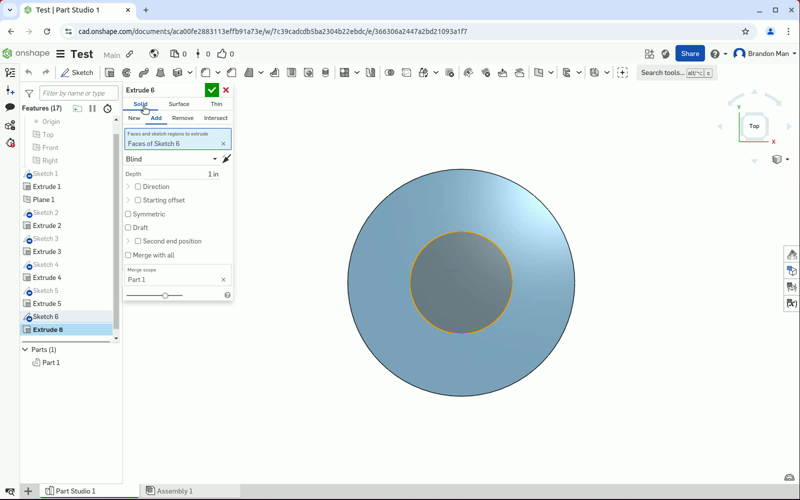
click(143, 106)
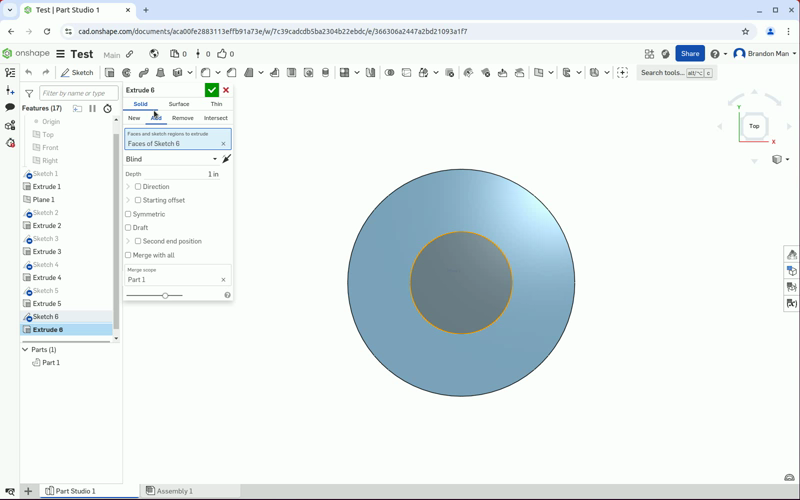
mouse_move(186, 120)
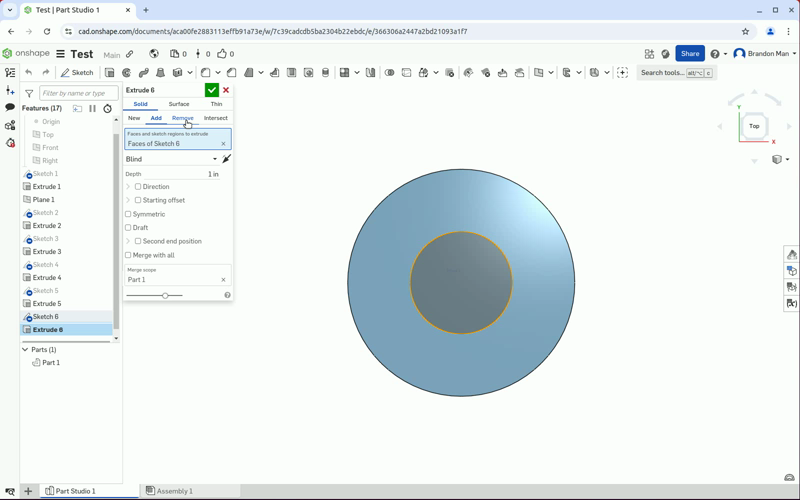
click(186, 120)
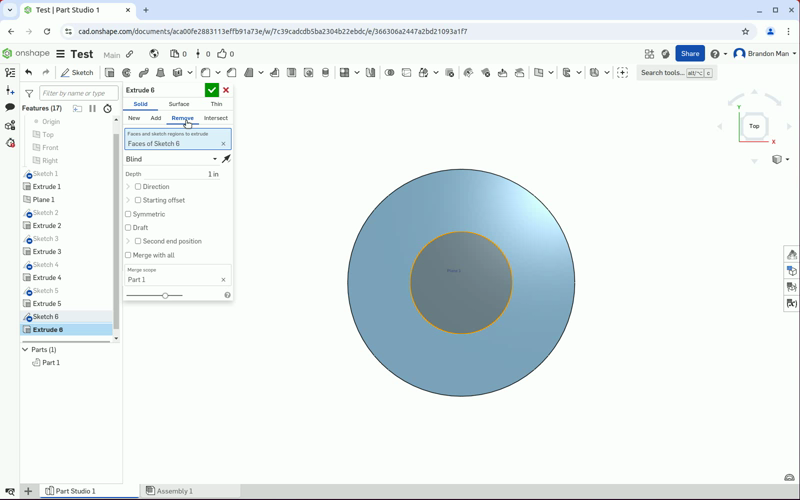
key(tab, 4)
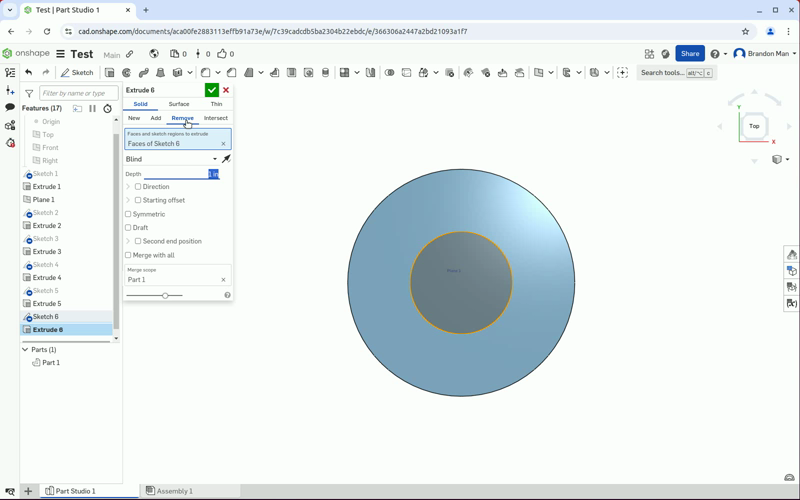
text(9.147)
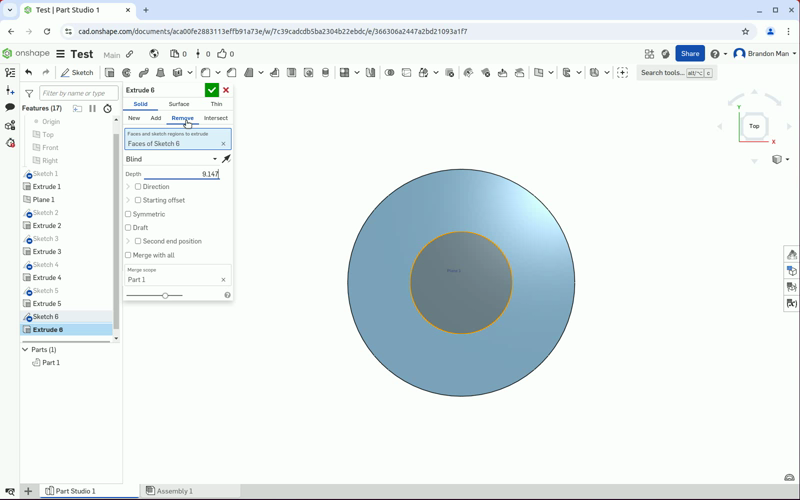
key(tab, 6)
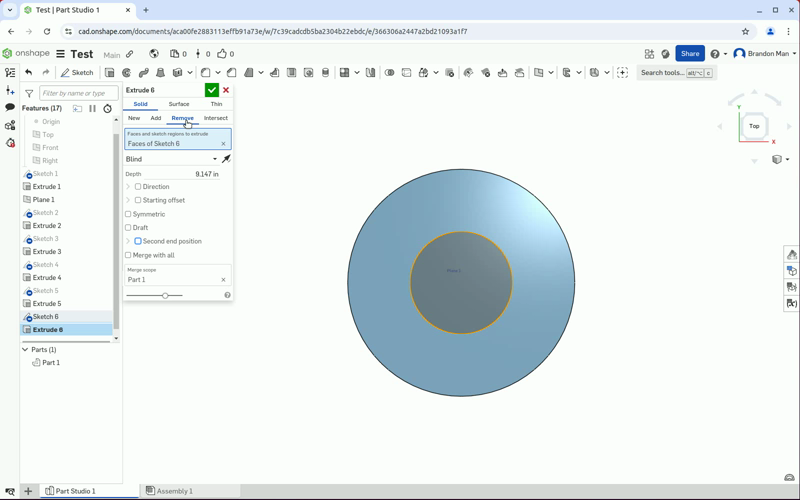
key(space)
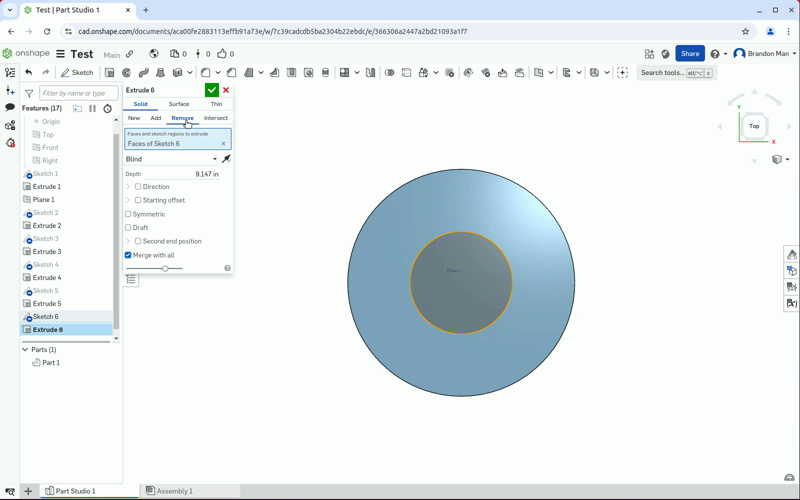
key(enter)
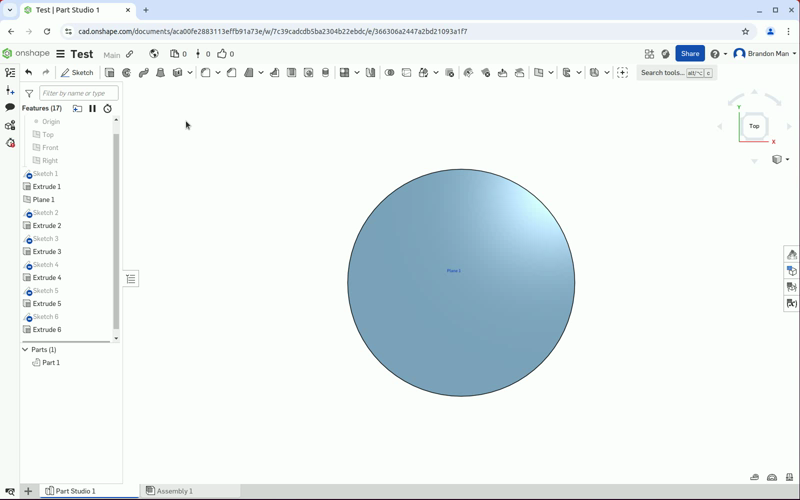
key(shift+h)
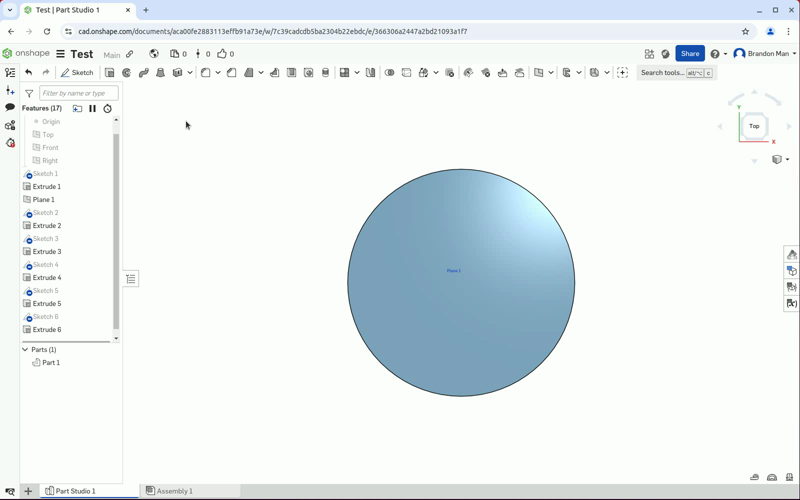
key(shift+h)
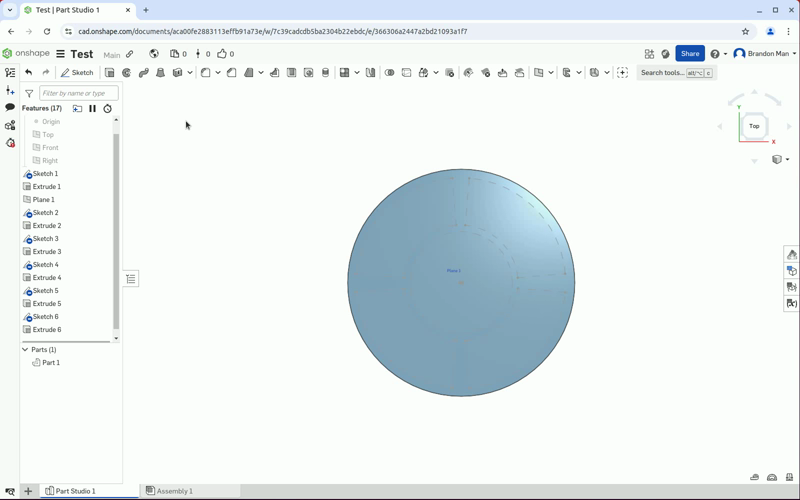
key(shift+7)
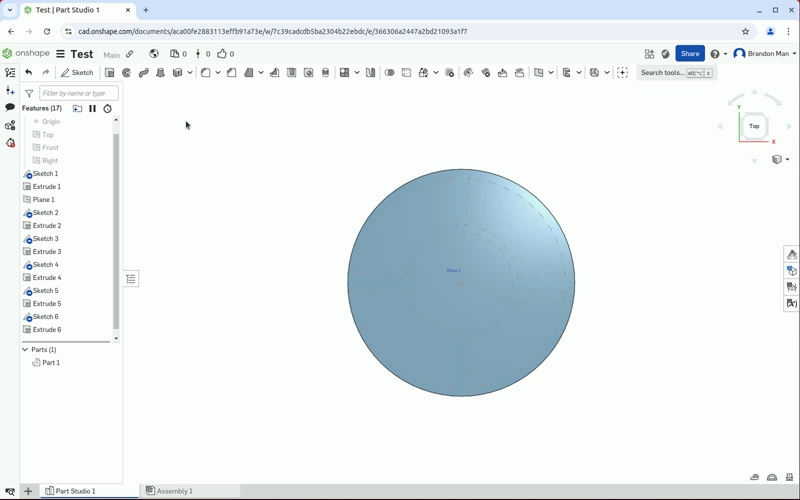
key(up, 3)
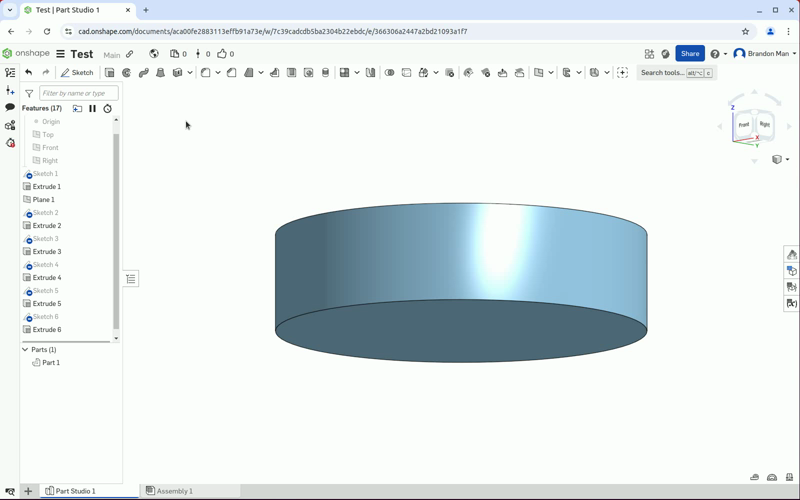
key(left, 3)
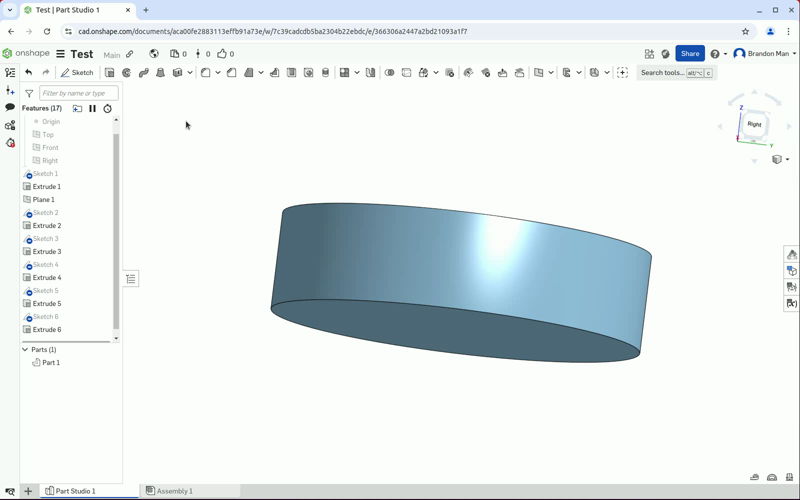
key(right, 3)
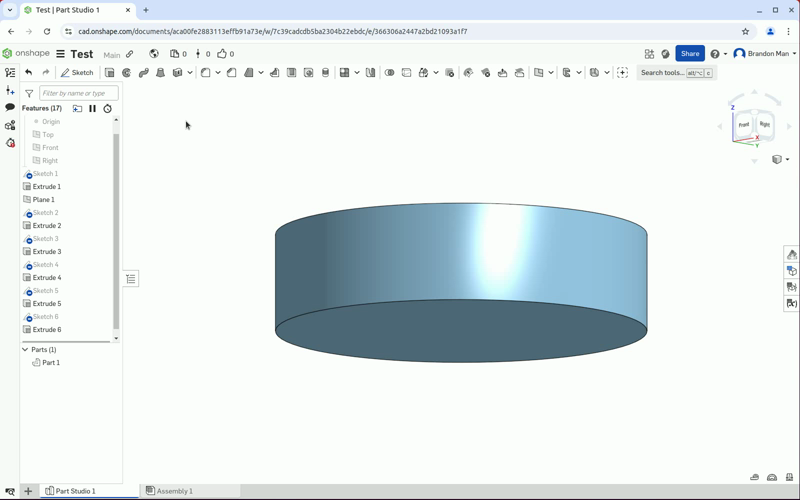
key(down, 3)
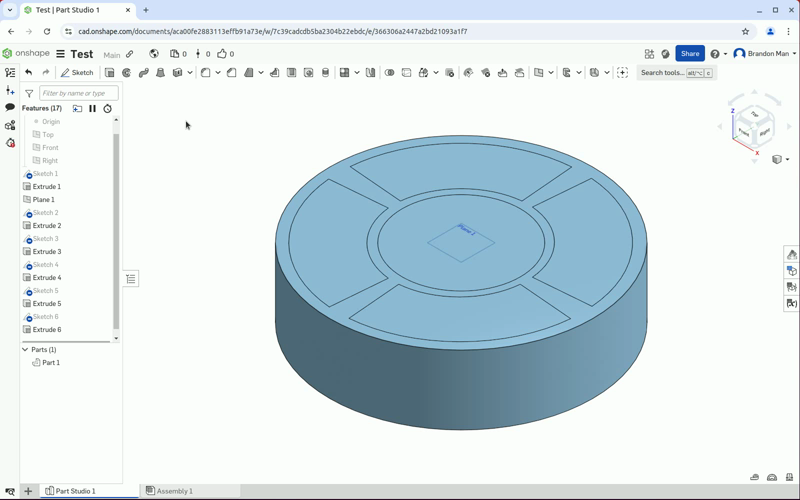
mouse_move(69, 176)
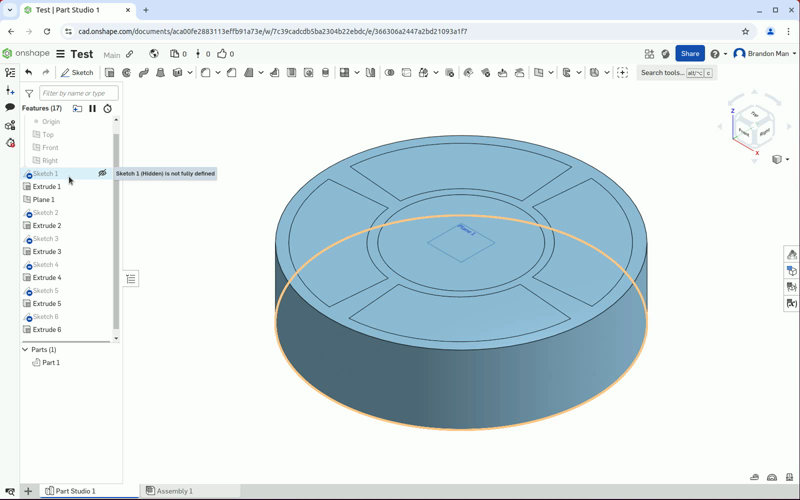
click(69, 176)